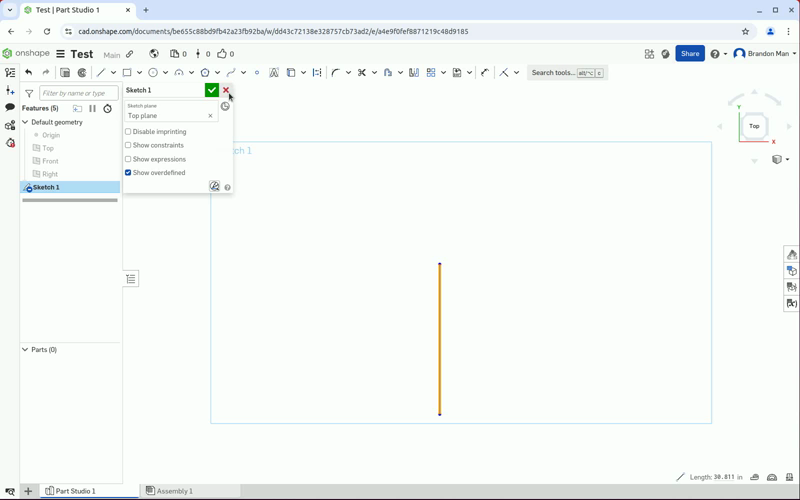
key(shift+h)
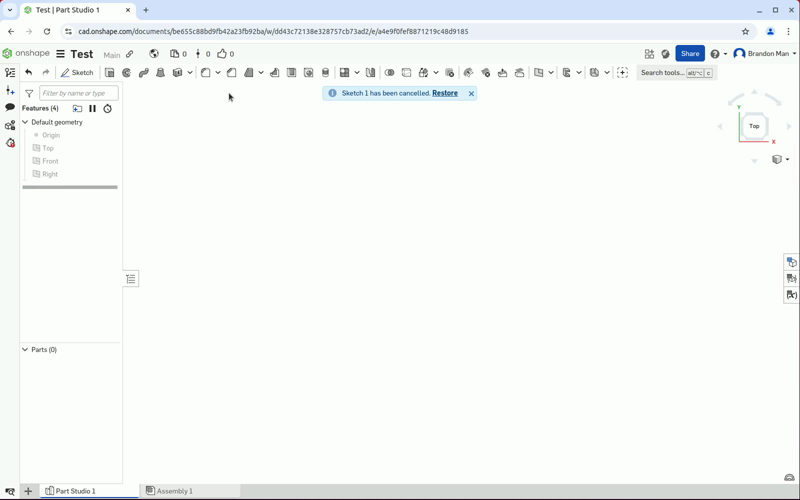
mouse_move(73, 352)
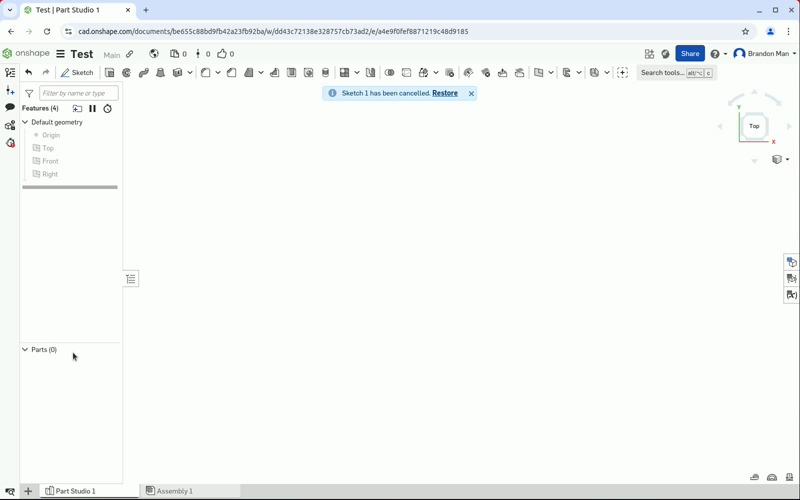
key(y)
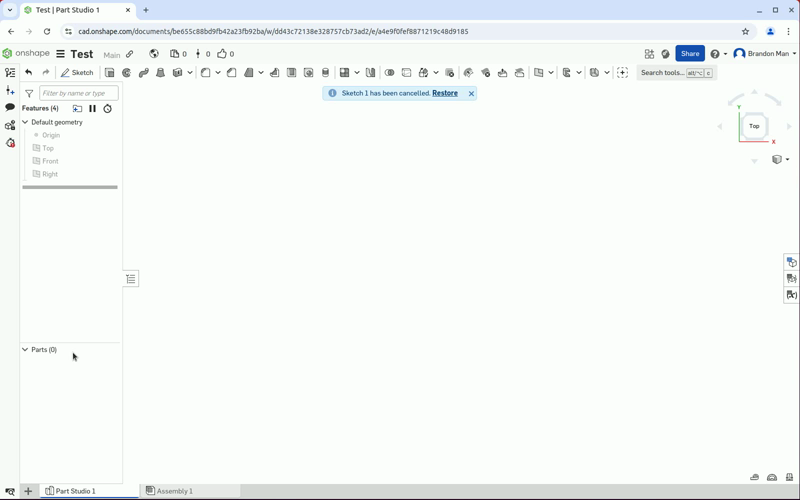
key(shift+p)
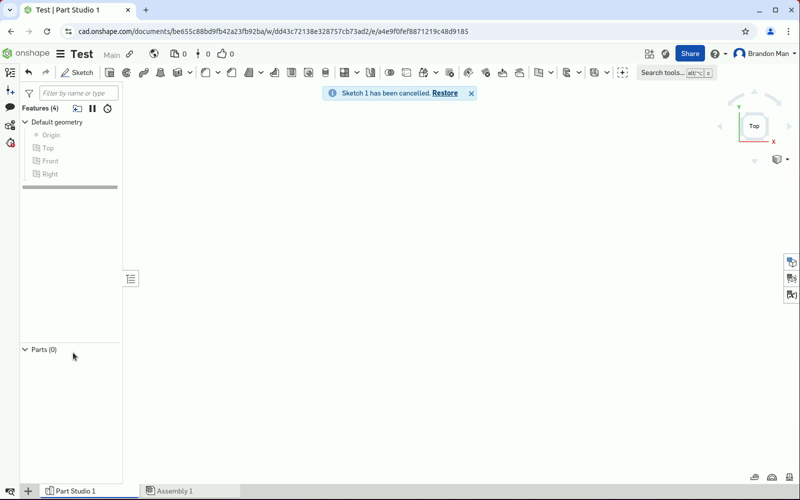
key(space)
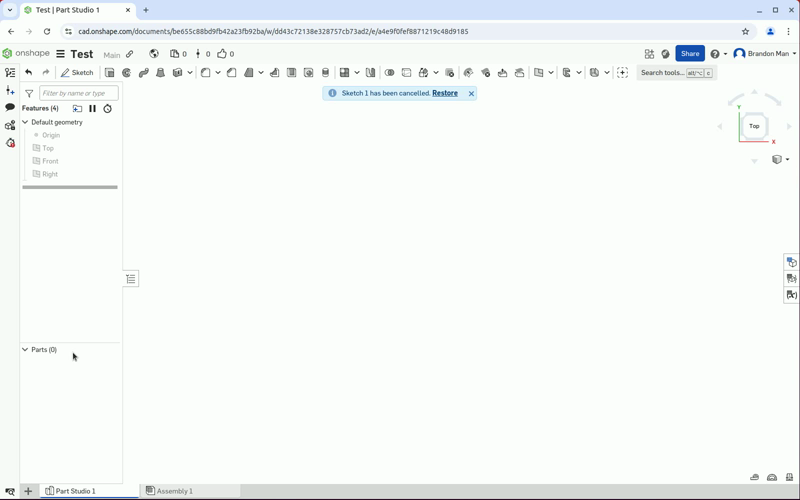
key_down(shift)
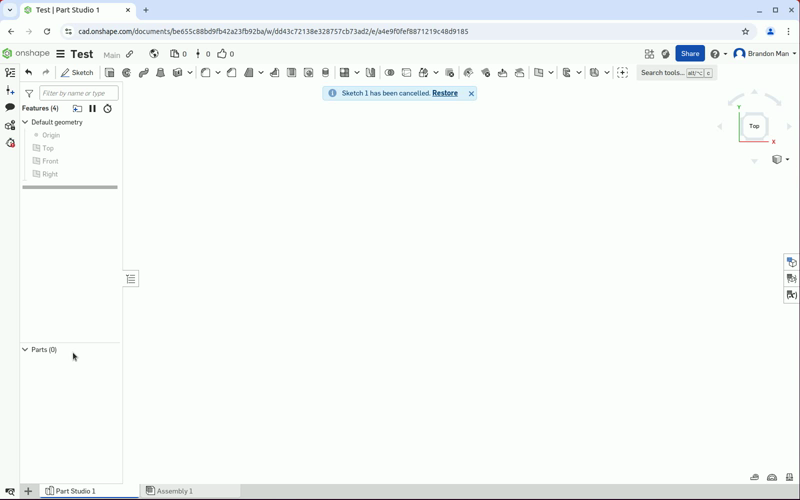
key(up)
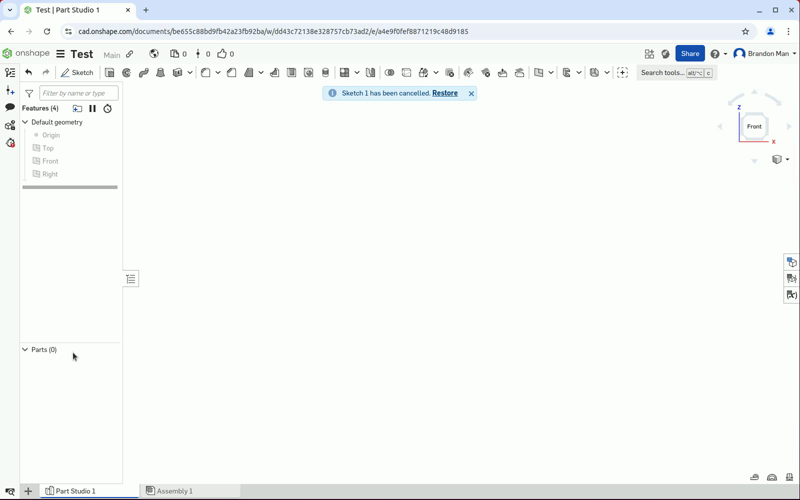
key_up(shift)
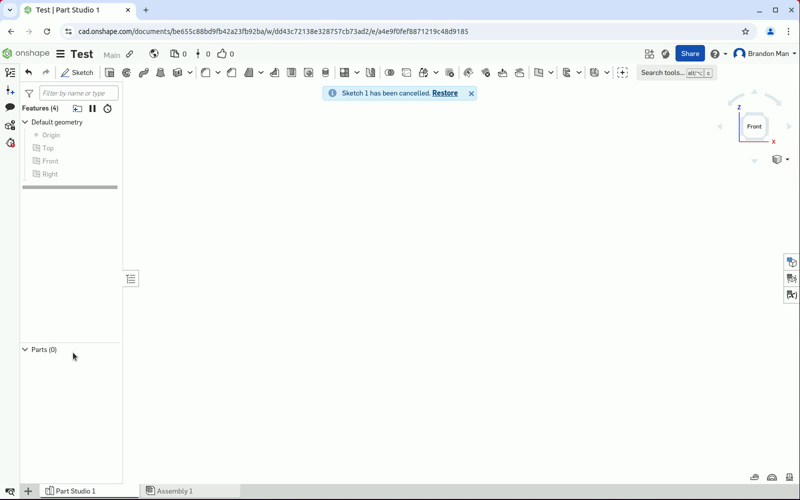
mouse_move(73, 352)
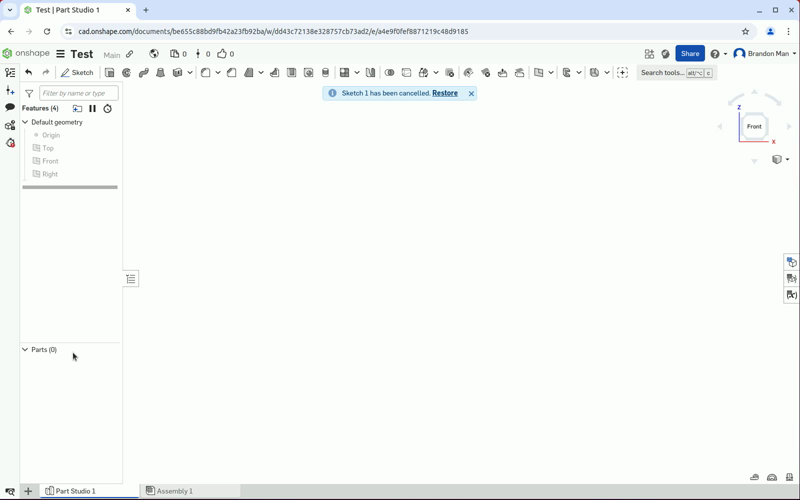
key(shift+y)
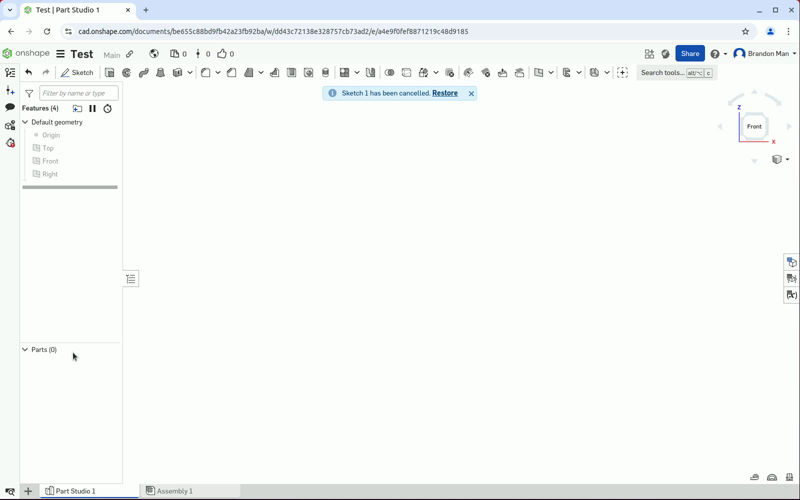
key(shift+s)
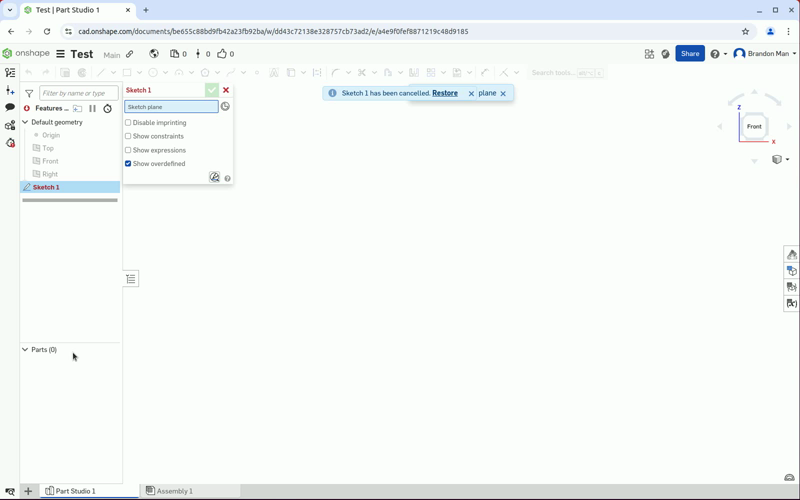
mouse_move(73, 163)
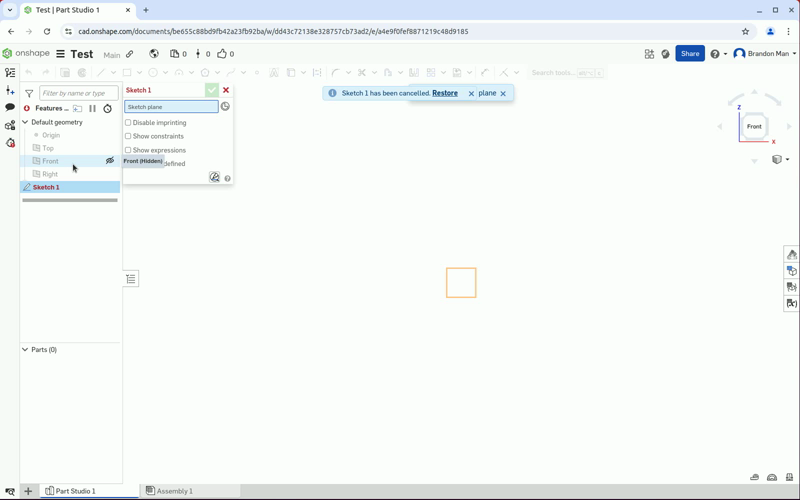
click(73, 163)
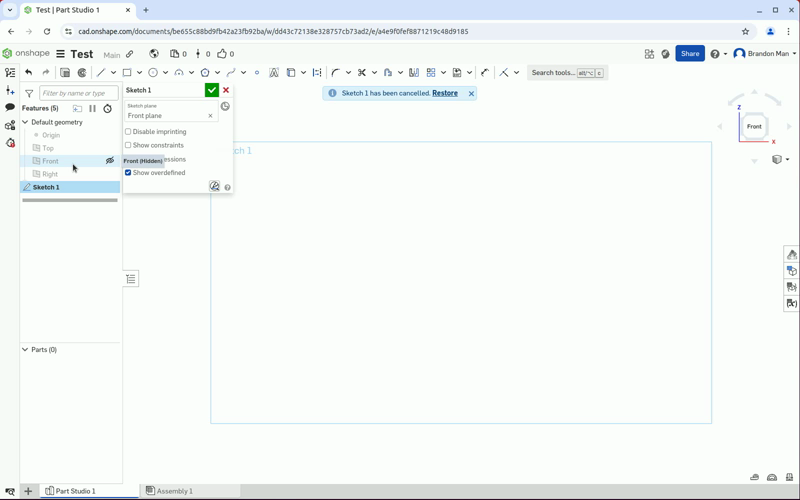
mouse_move(73, 352)
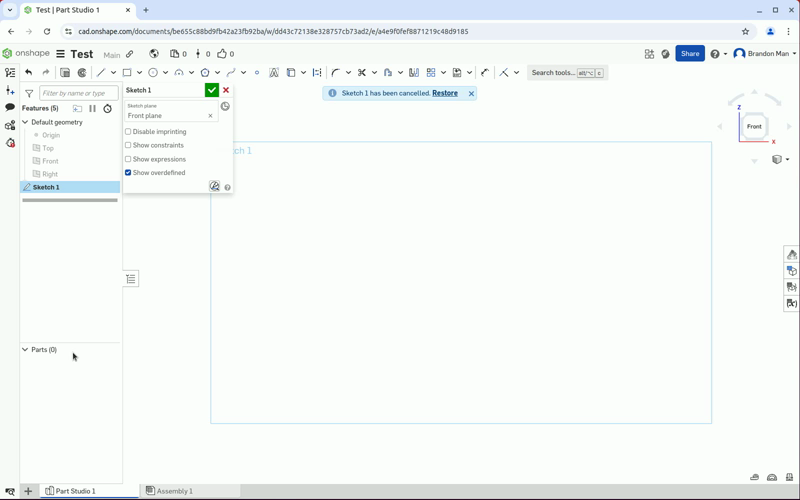
key(y)
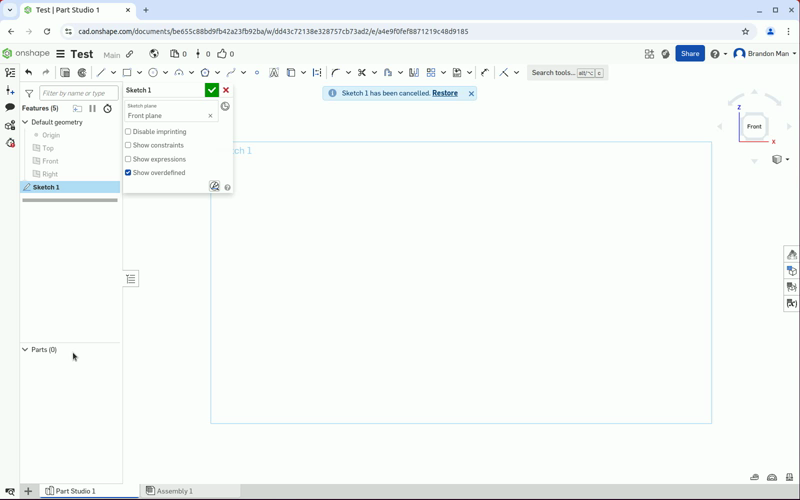
key(l)
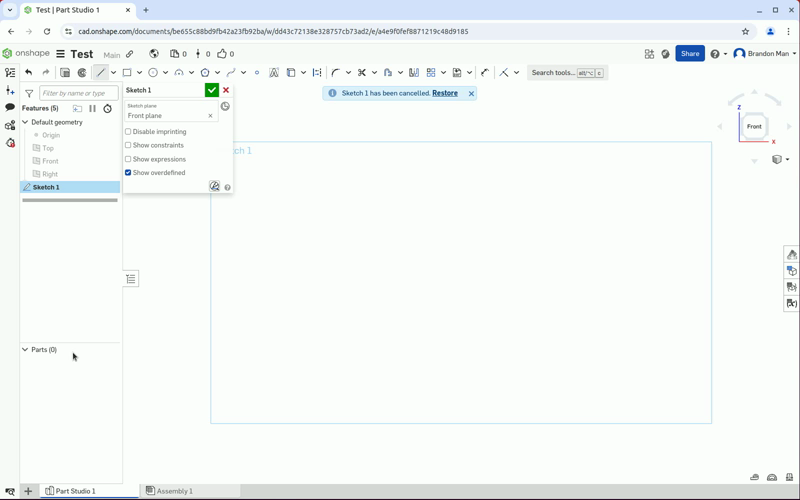
key_down(shift)
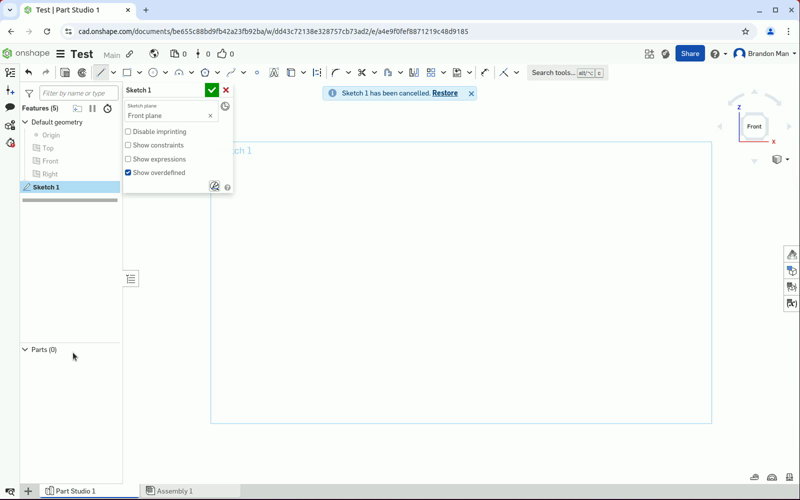
mouse_move(348, 312)
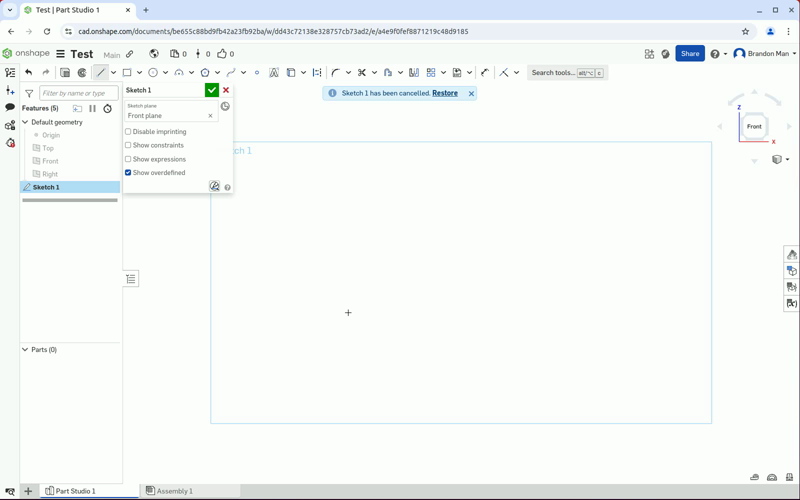
click(348, 312)
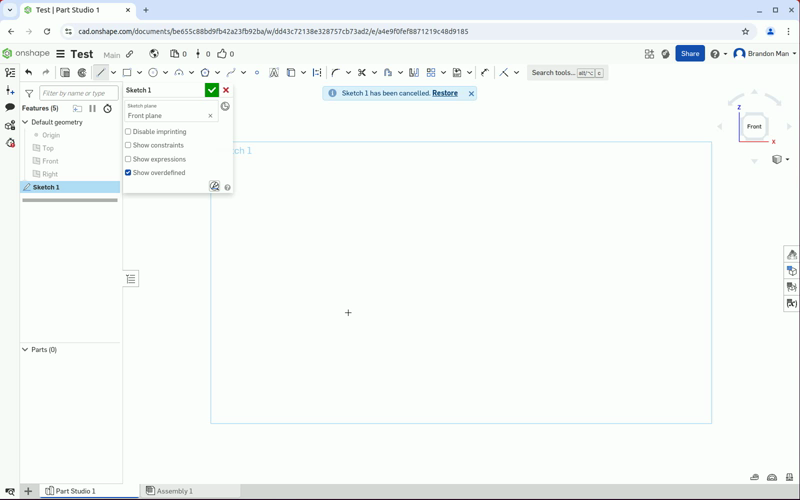
key_up(shift)
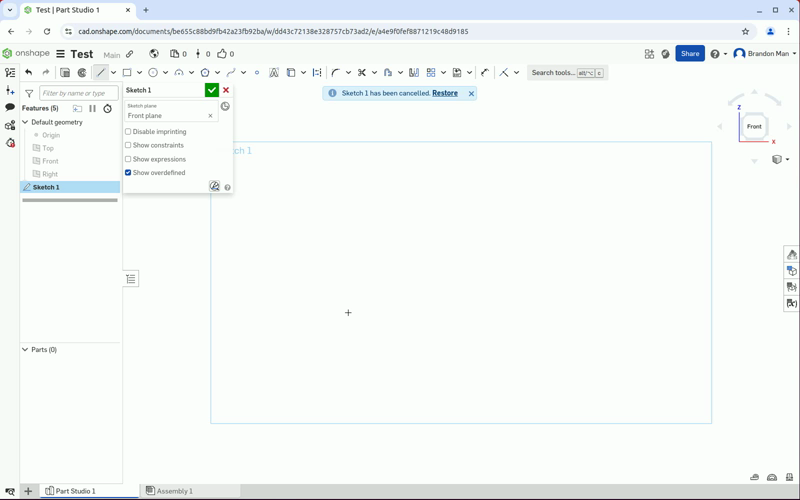
key_down(shift)
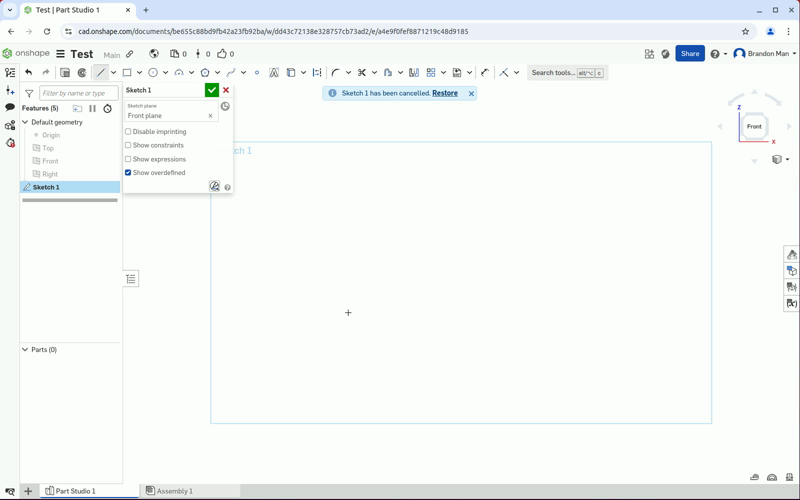
mouse_move(378, 312)
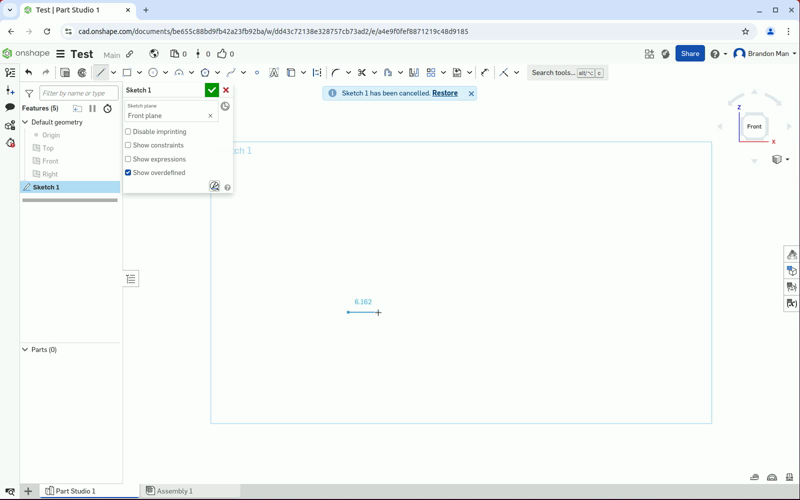
mouse_move(405, 312)
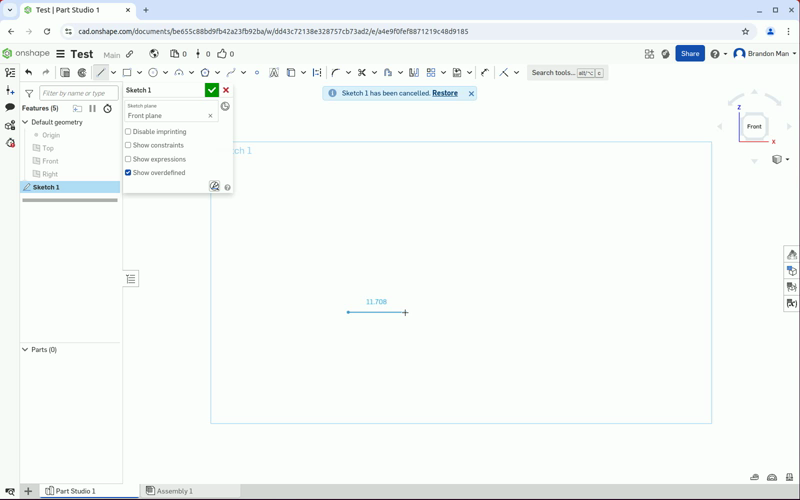
click(405, 312)
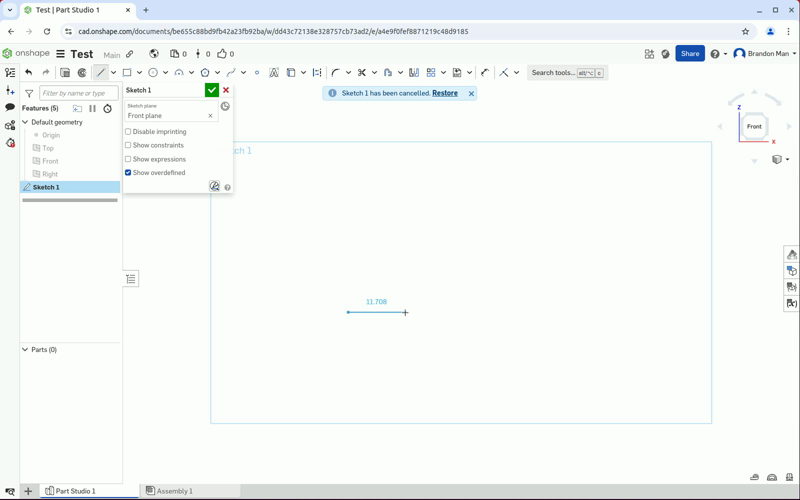
key_up(shift)
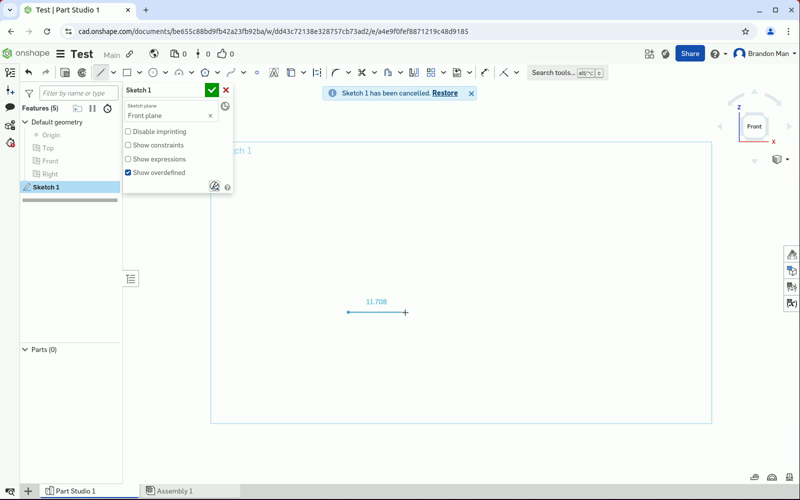
key_down(shift)
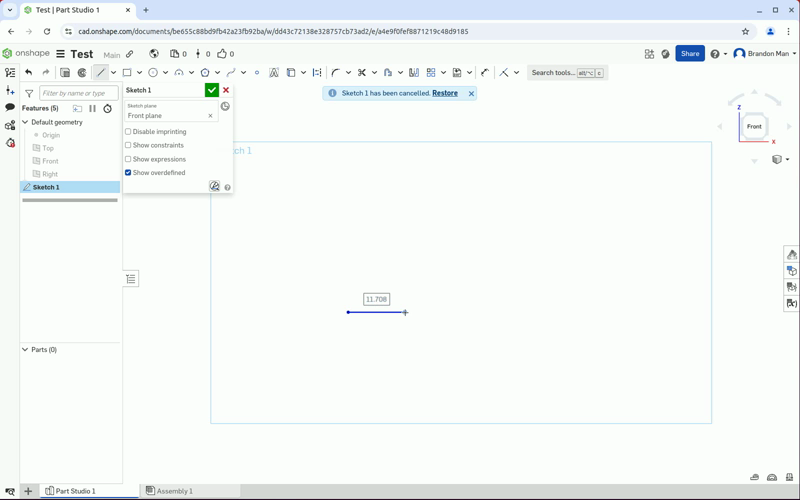
mouse_move(405, 227)
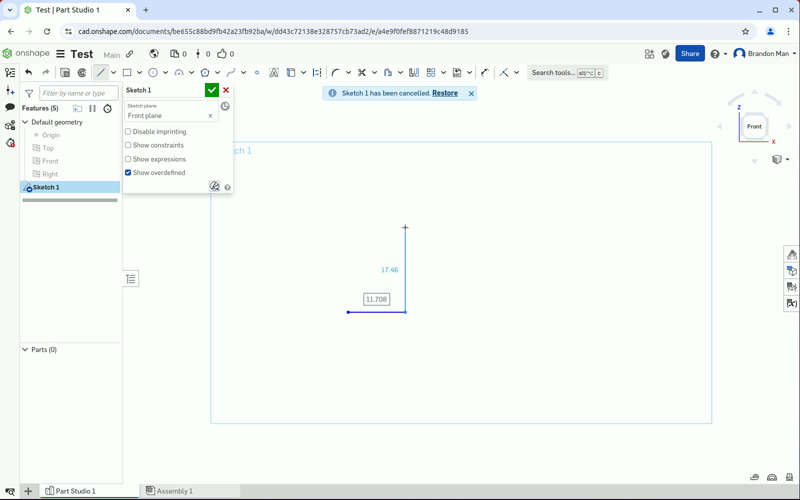
click(405, 227)
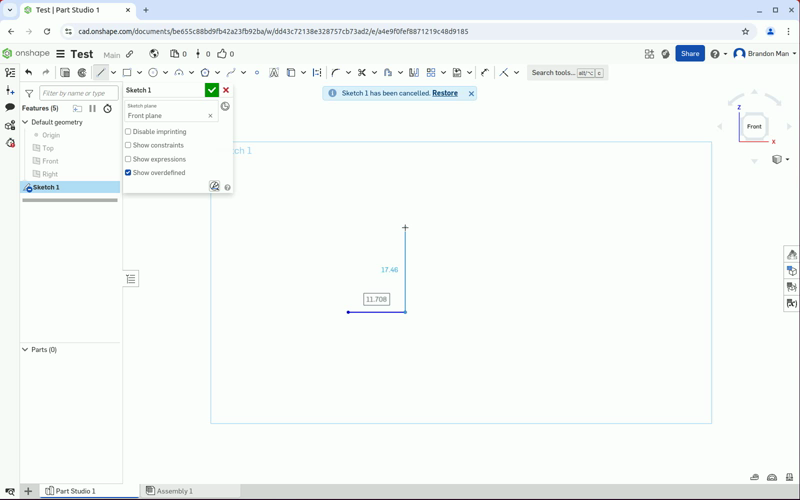
key_up(shift)
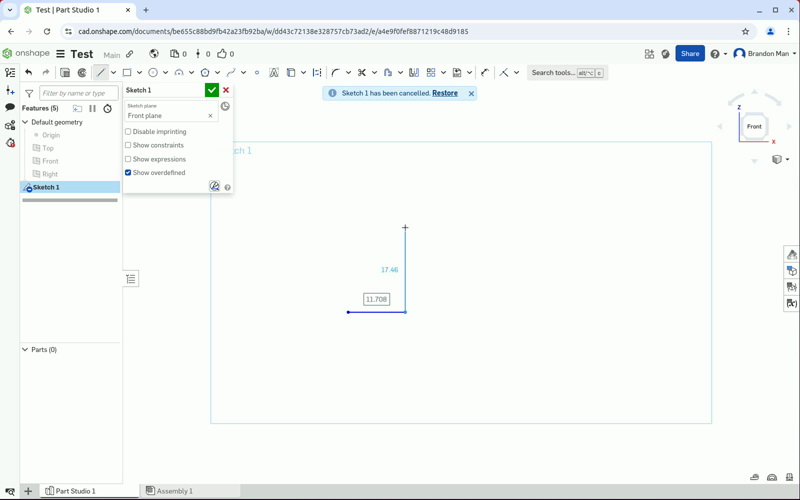
key_down(shift)
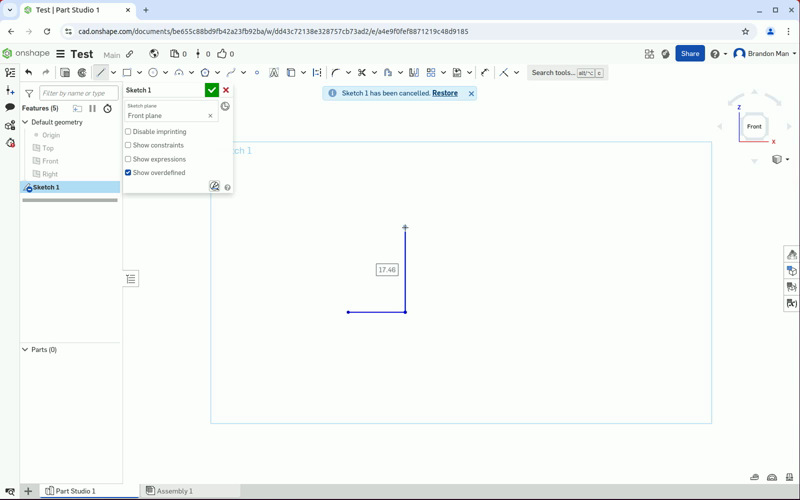
mouse_move(435, 227)
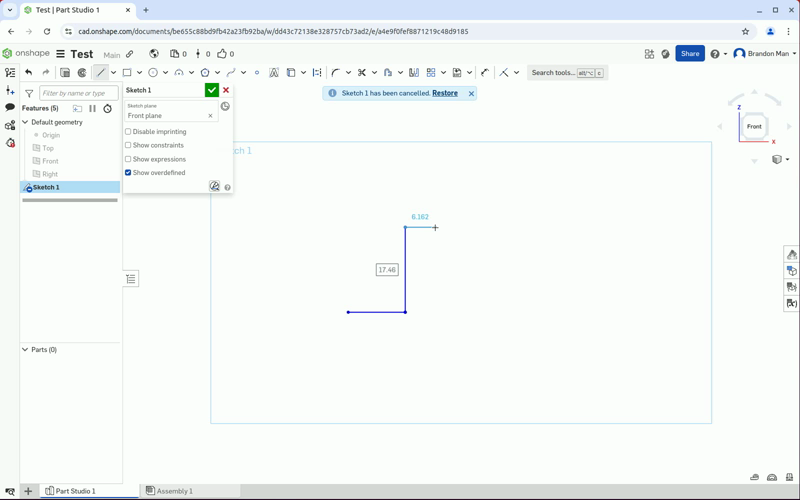
mouse_move(348, 227)
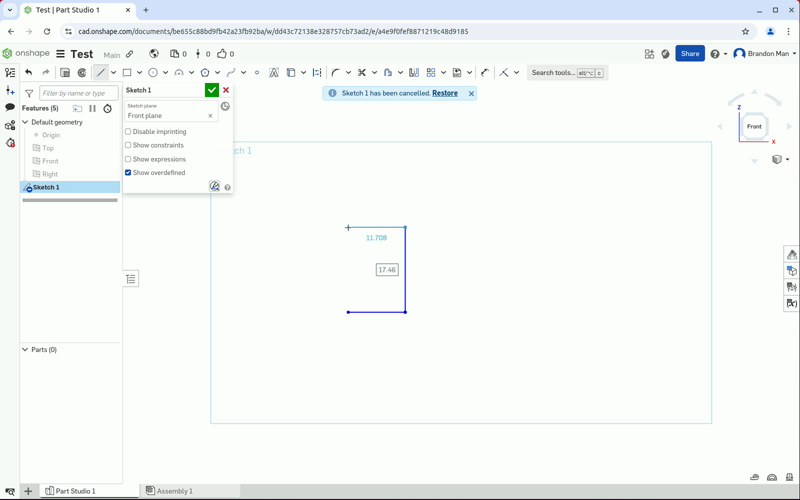
click(348, 227)
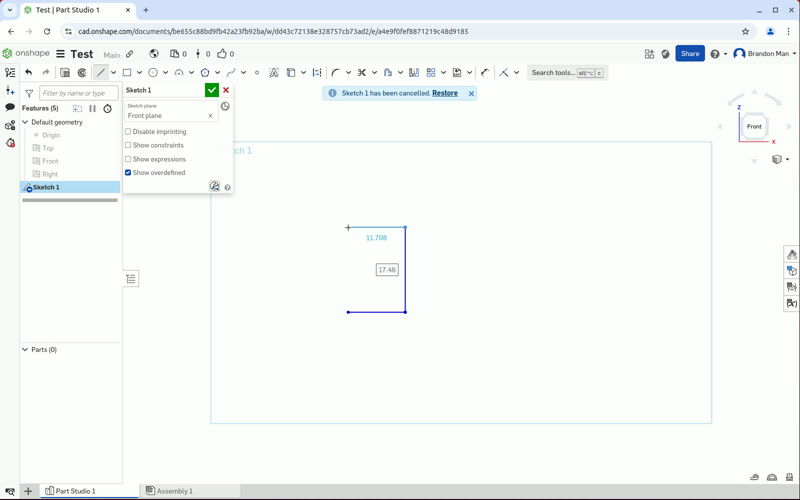
key_up(shift)
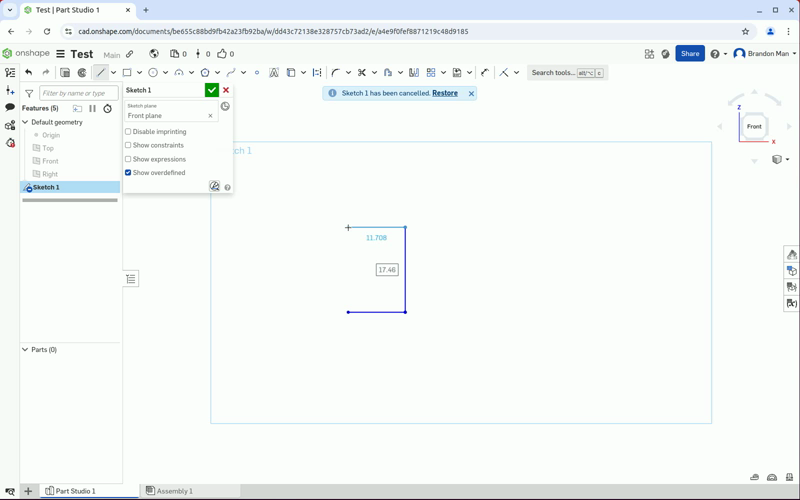
key_down(shift)
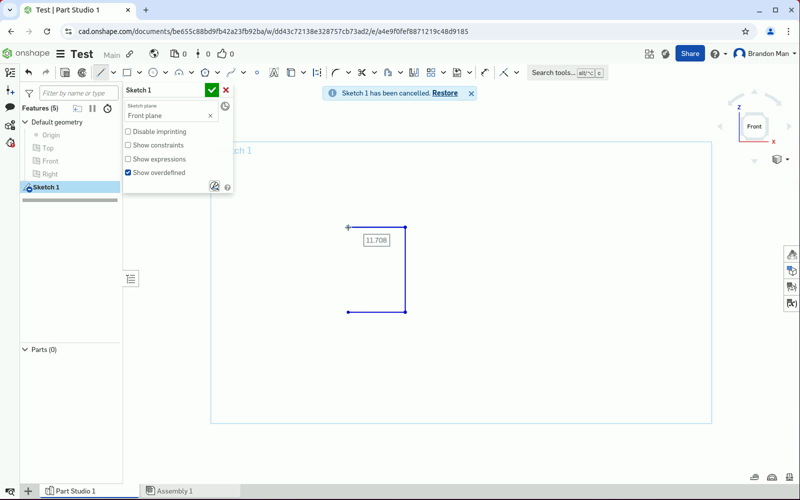
mouse_move(348, 312)
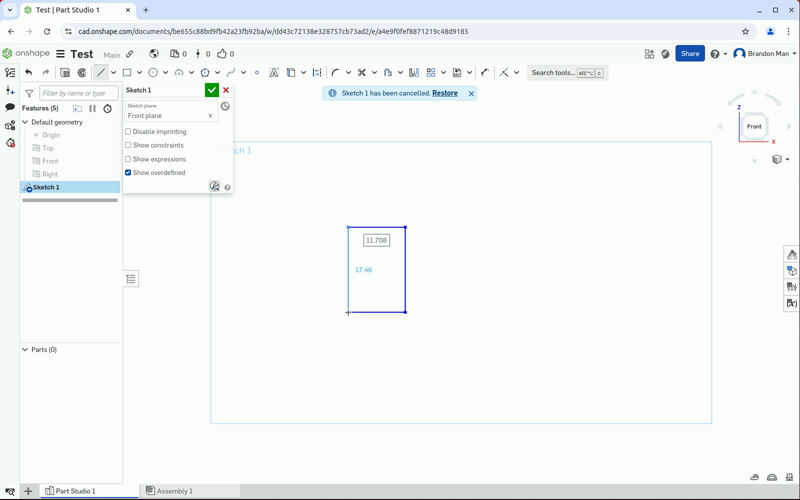
key_up(shift)
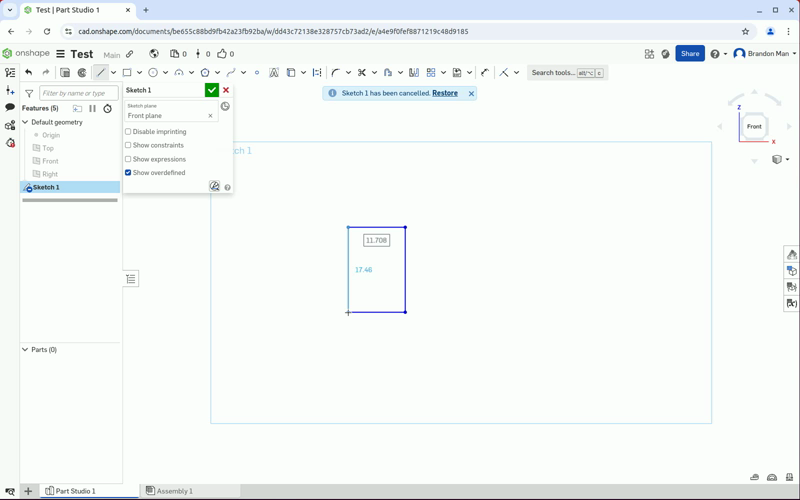
click(348, 312)
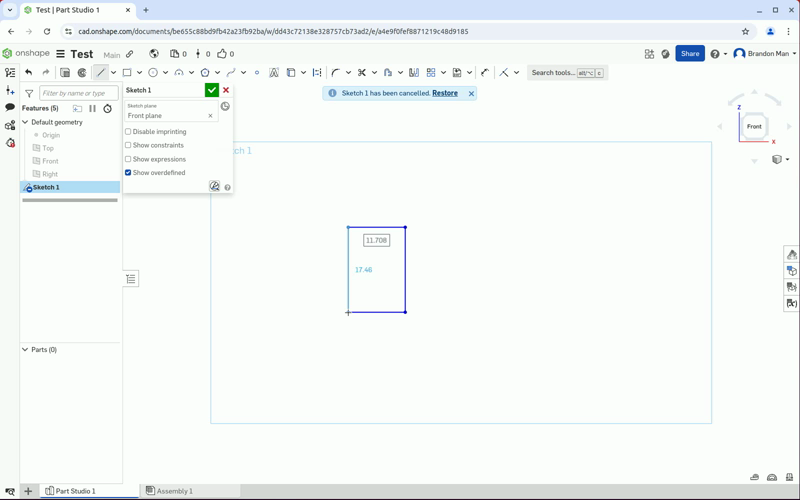
key(esc)
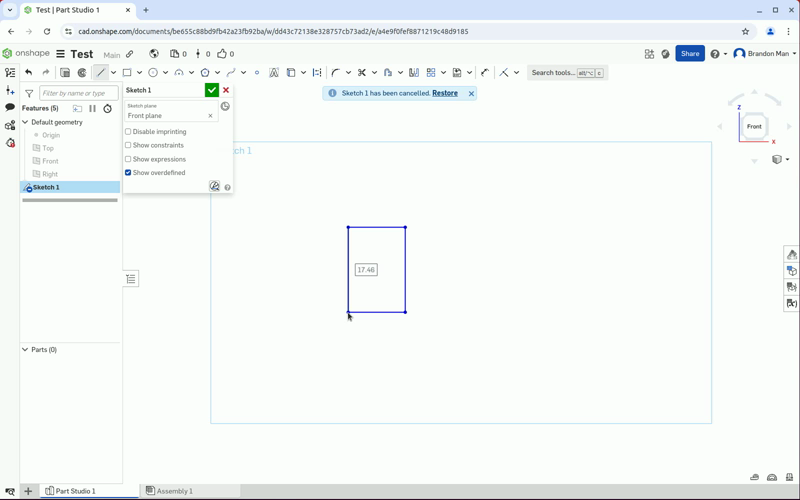
mouse_move(368, 280)
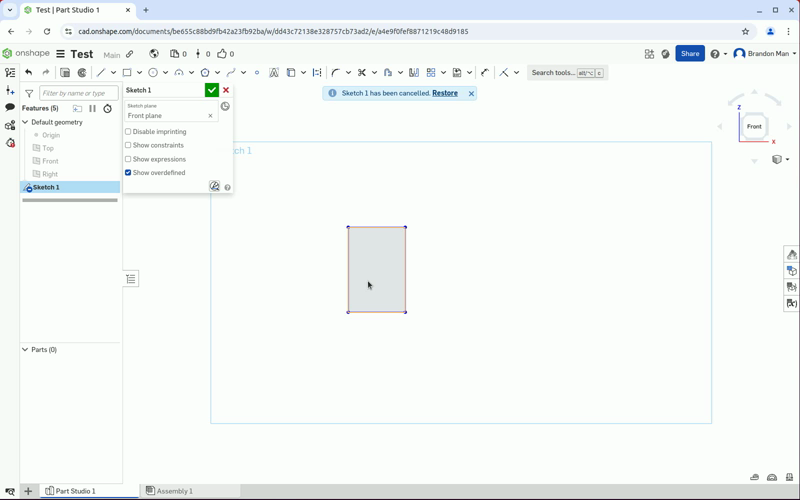
click(368, 280)
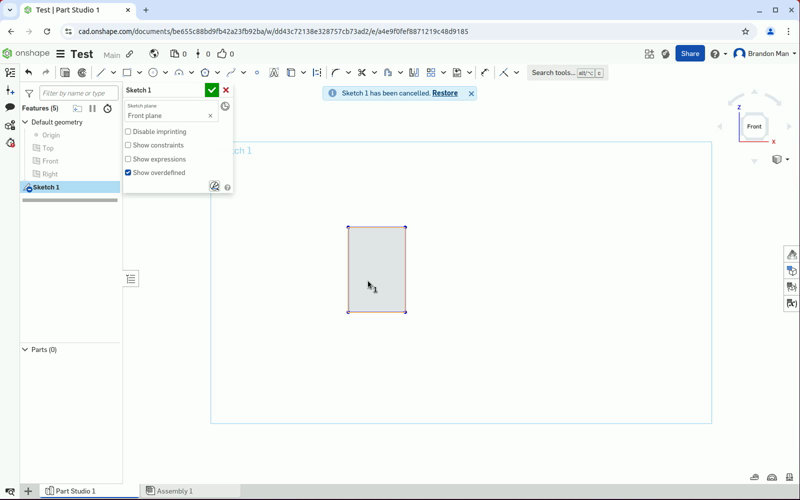
mouse_move(73, 352)
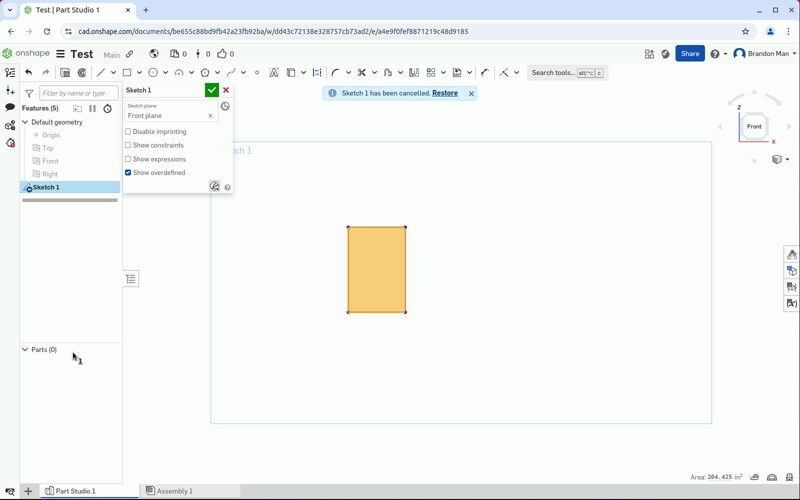
key(shift+y)
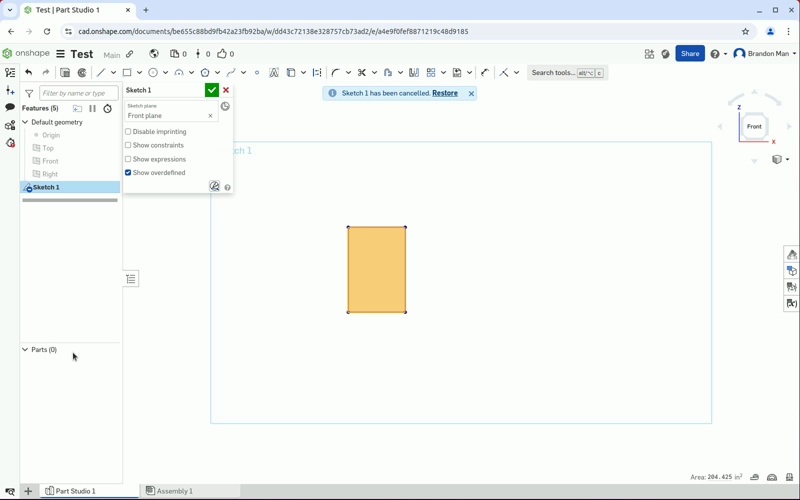
key(shift+e)
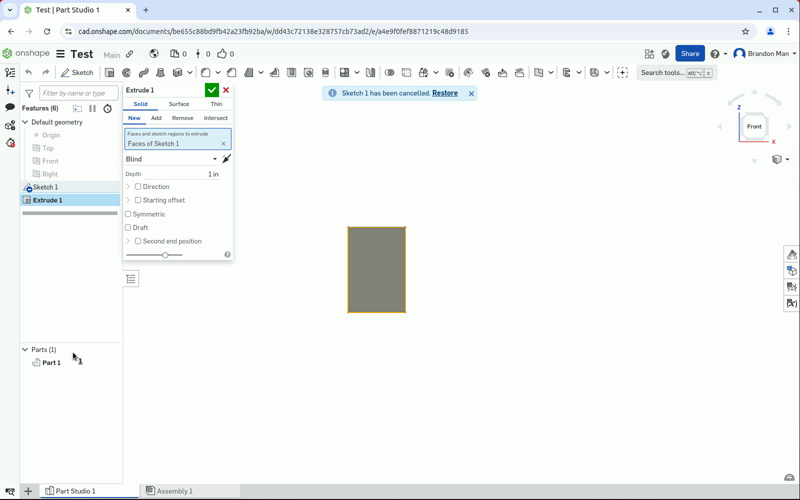
mouse_move(143, 106)
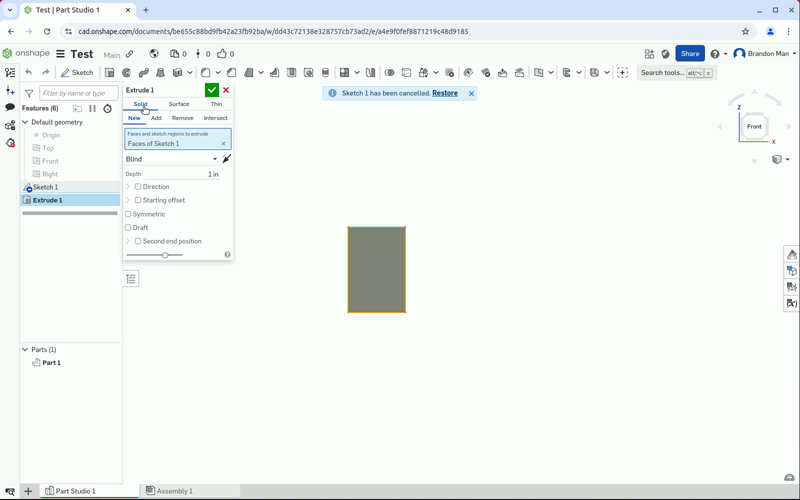
click(143, 106)
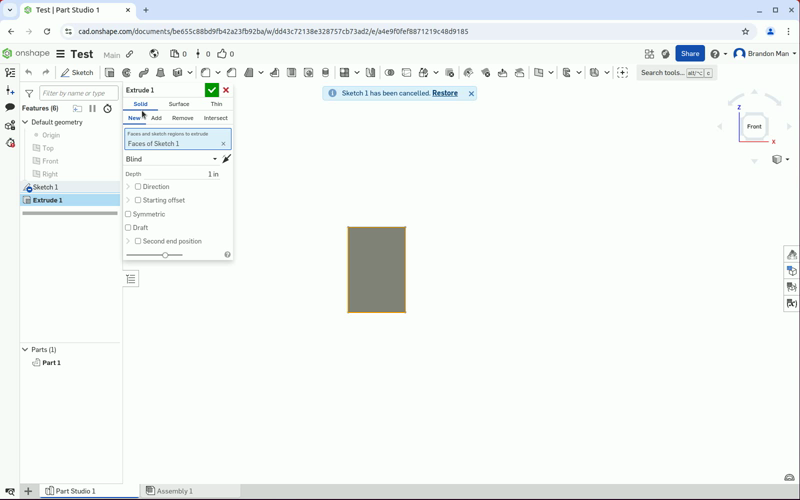
mouse_move(137, 120)
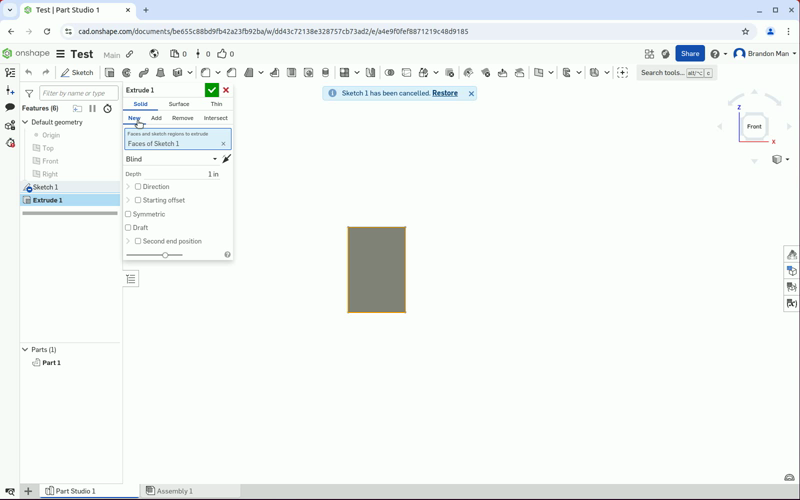
click(137, 120)
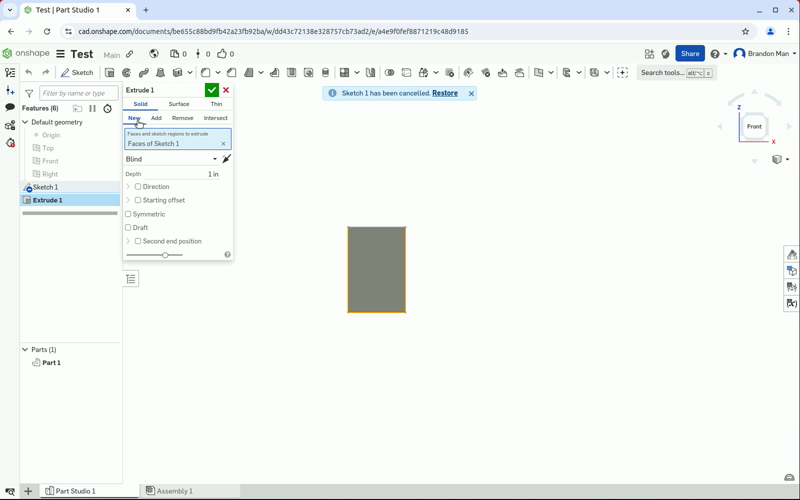
key(tab, 4)
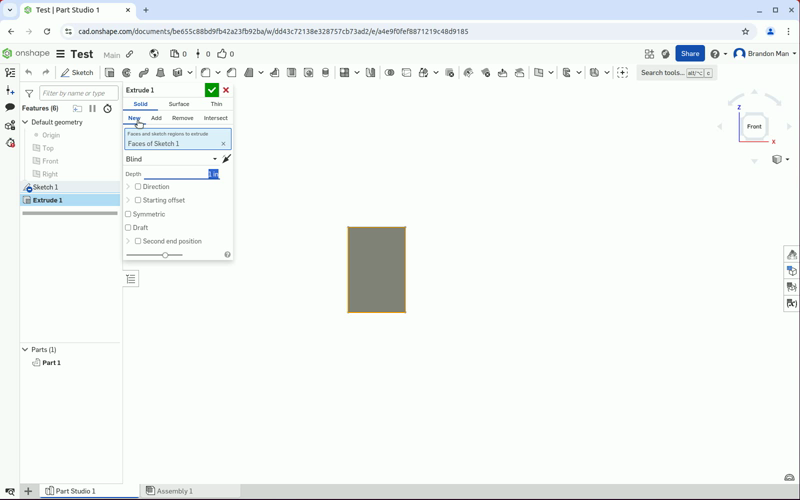
text(14.683)
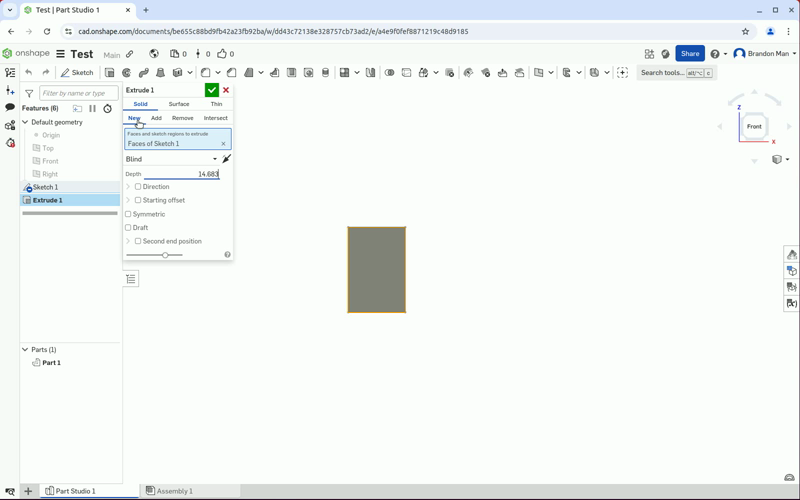
key(enter)
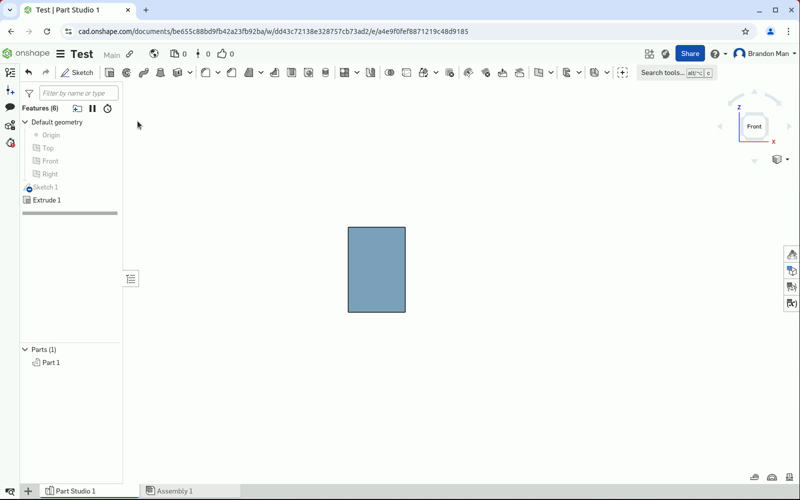
key(shift+h)
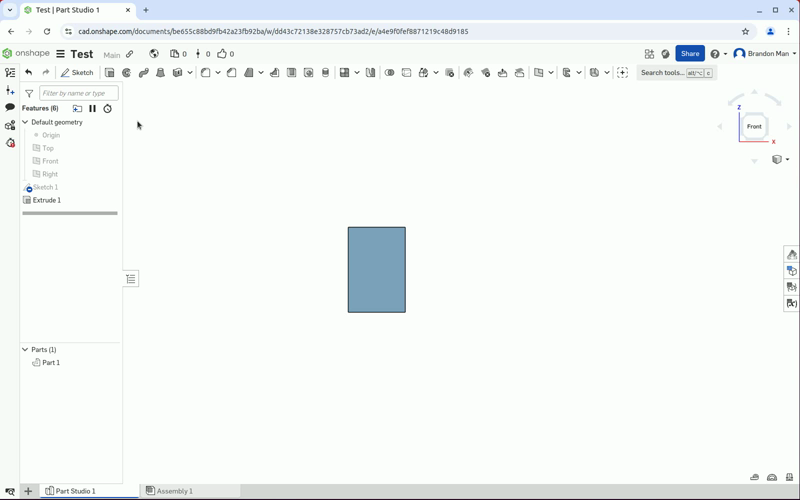
key(shift+h)
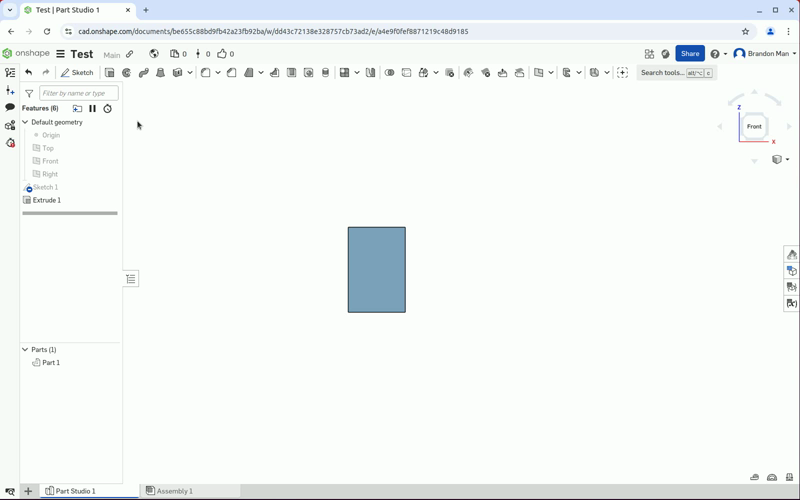
mouse_move(73, 189)
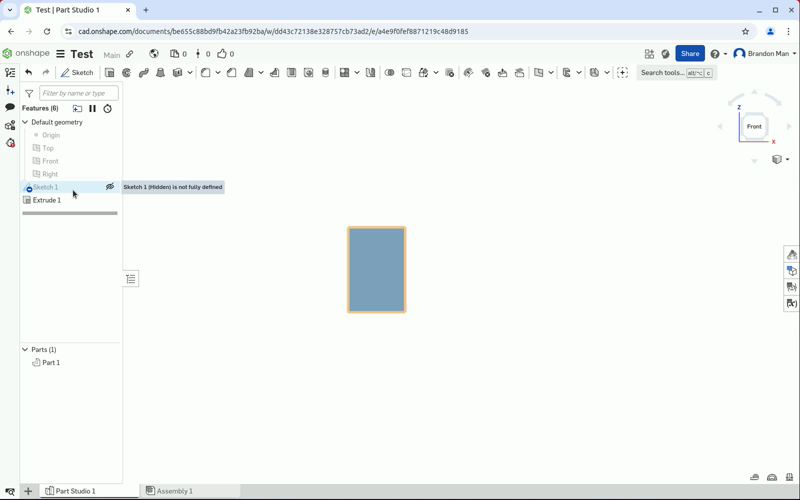
click(73, 189)
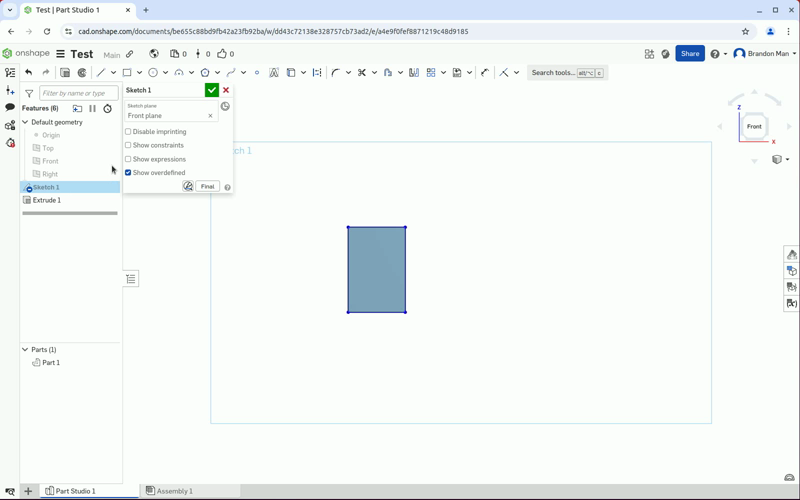
mouse_move(229, 92)
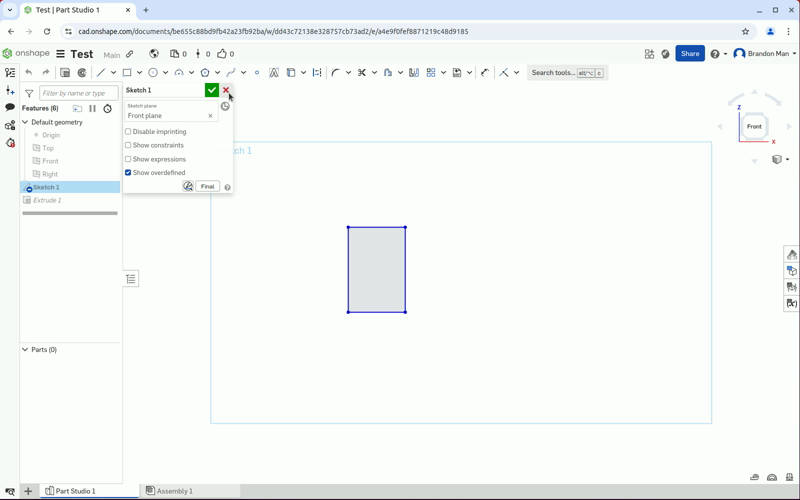
click(229, 92)
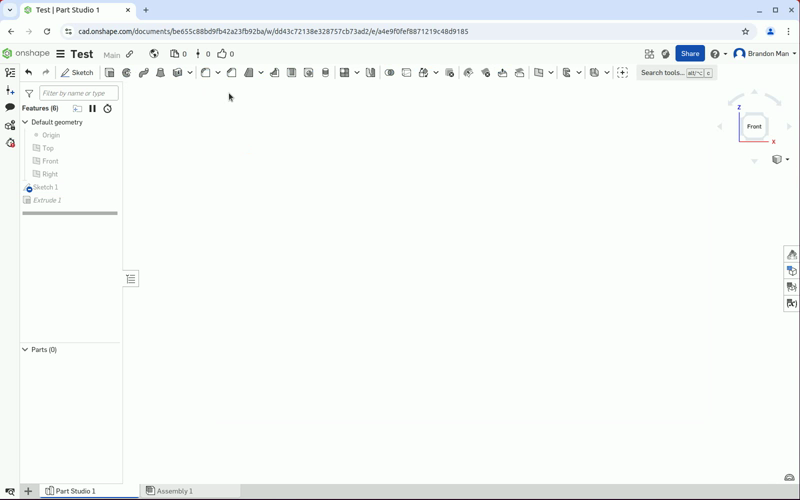
mouse_move(73, 352)
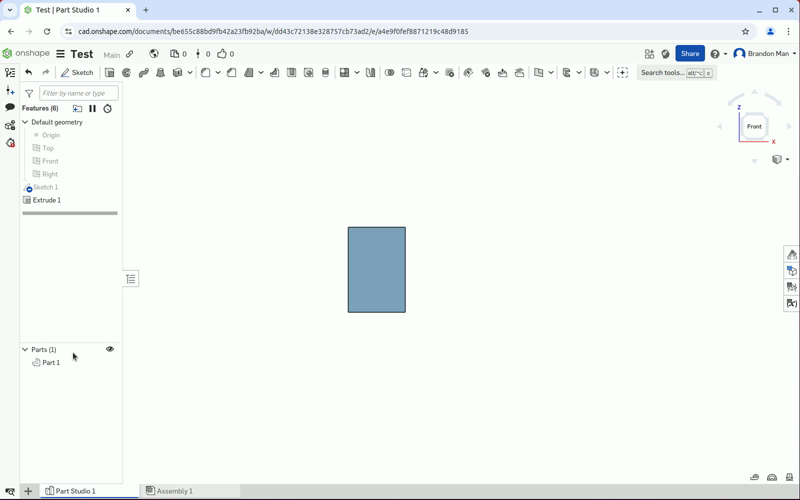
key(y)
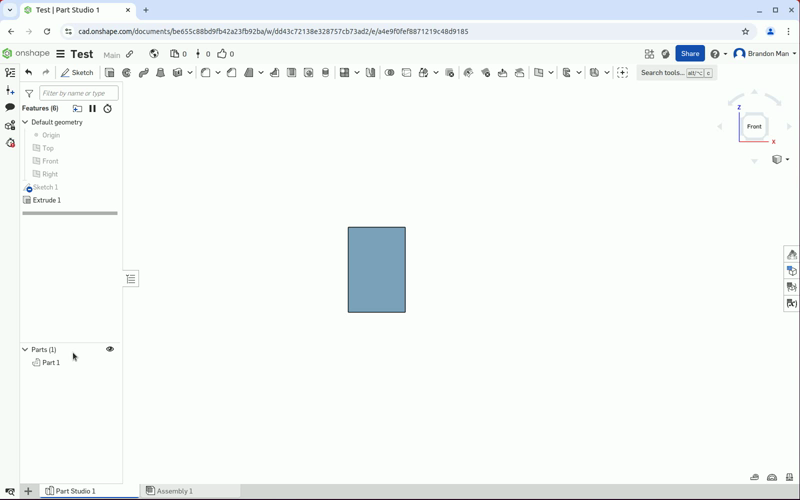
key(shift+p)
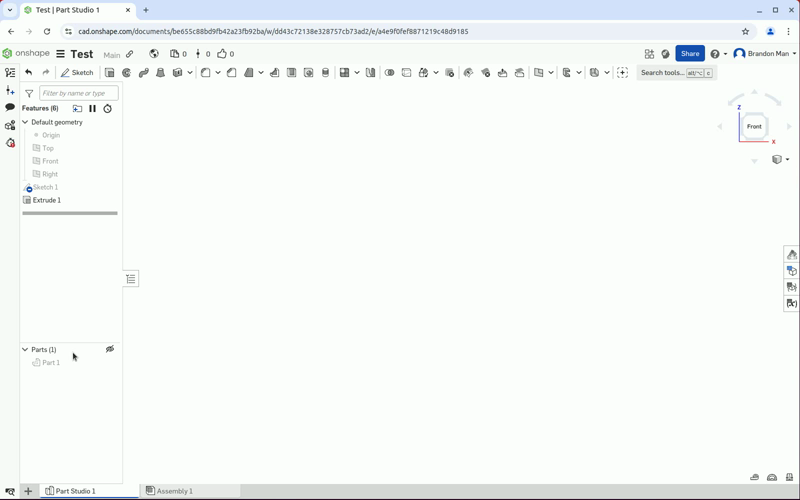
key(space)
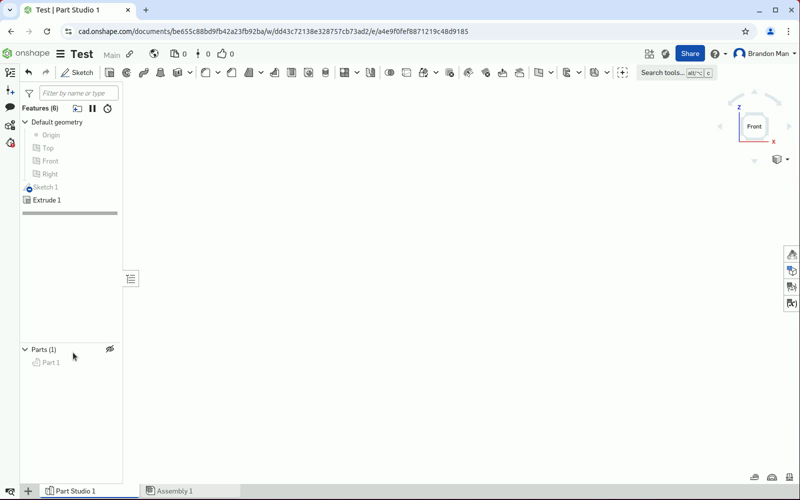
key_down(shift)
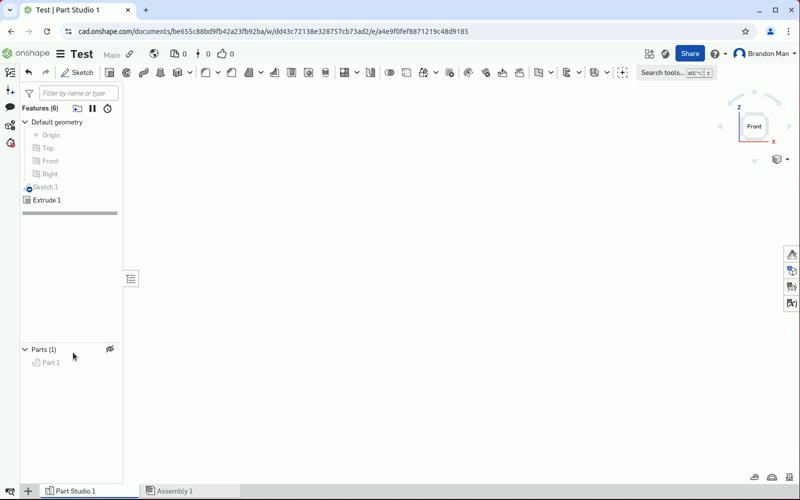
key(left)
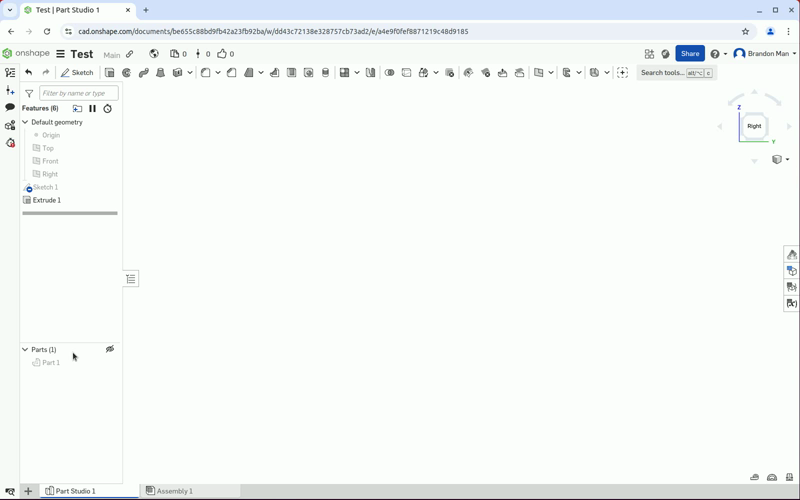
key_up(shift)
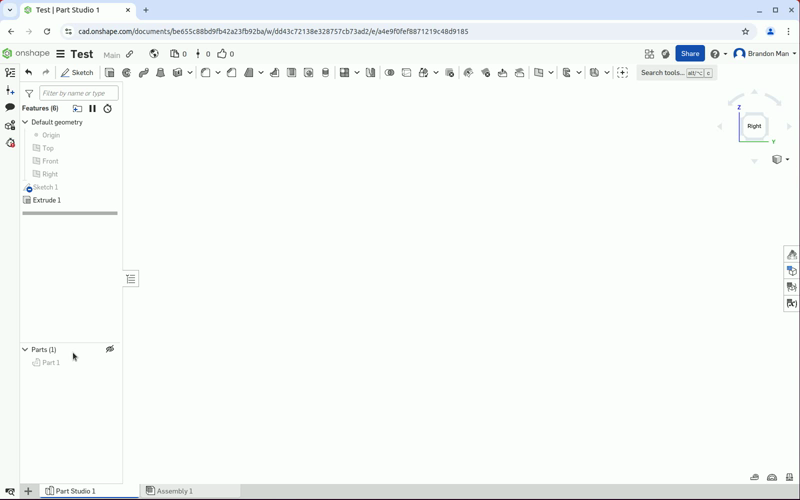
mouse_move(73, 352)
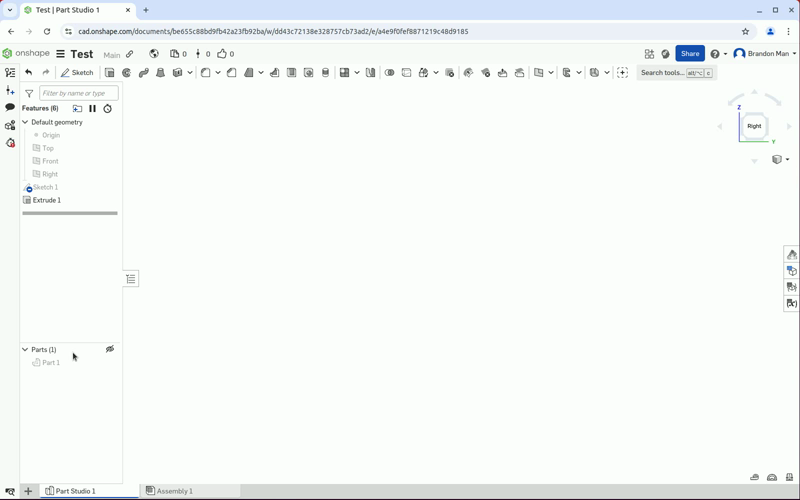
key(shift+y)
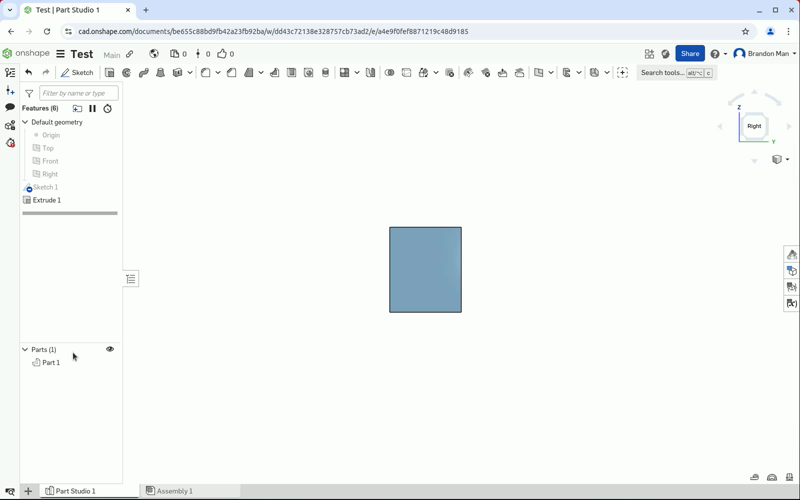
mouse_move(541, 75)
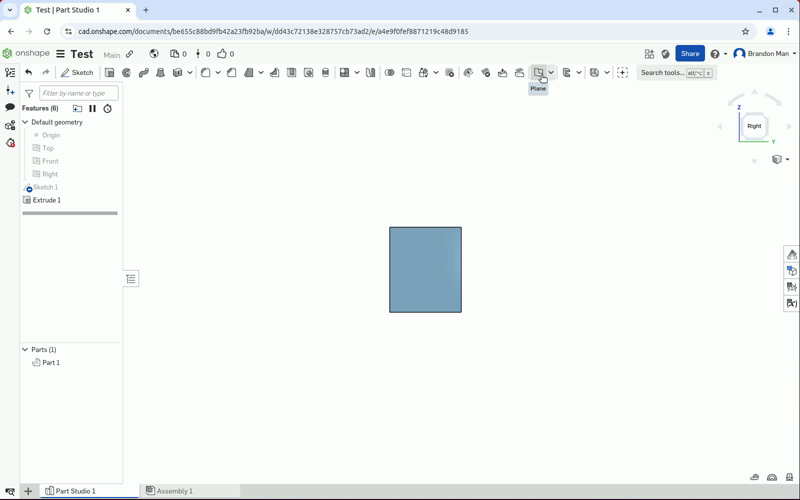
click(541, 75)
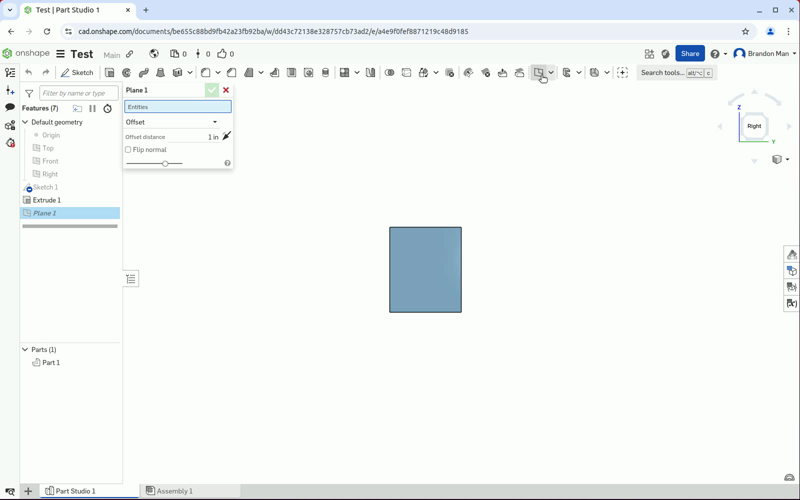
mouse_move(73, 176)
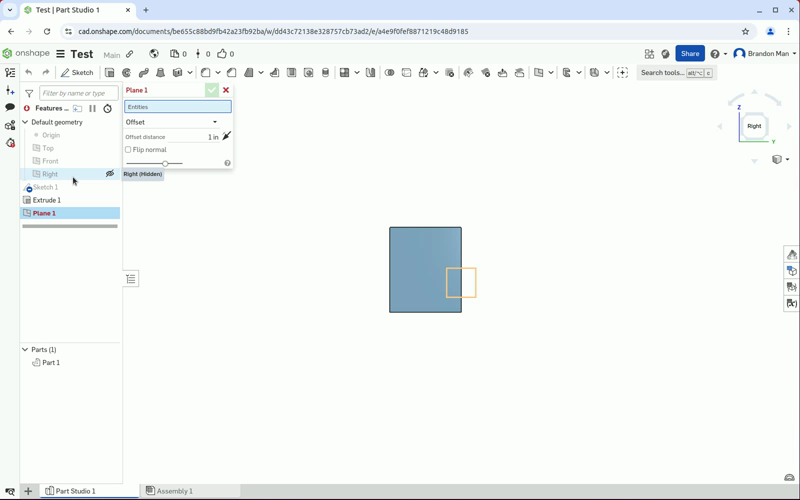
click(73, 176)
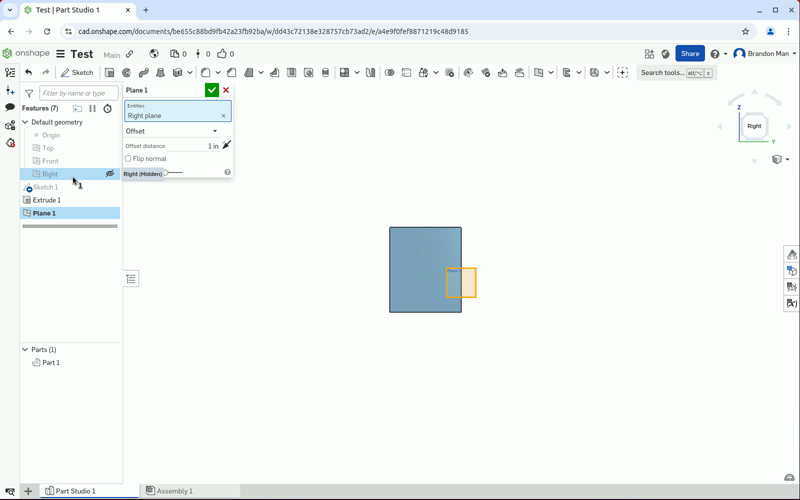
key(tab, 2)
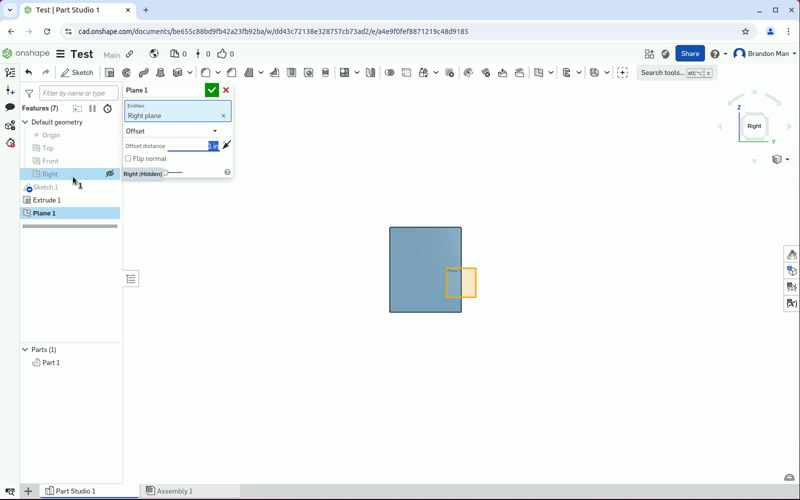
text(11.308)
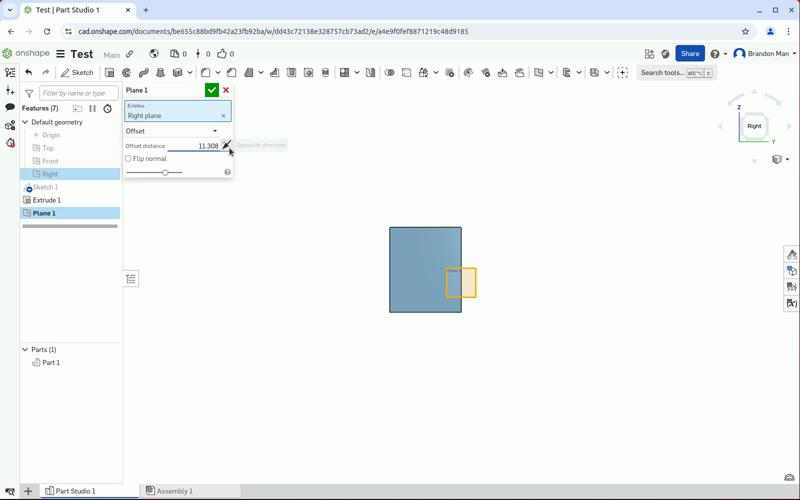
mouse_move(229, 147)
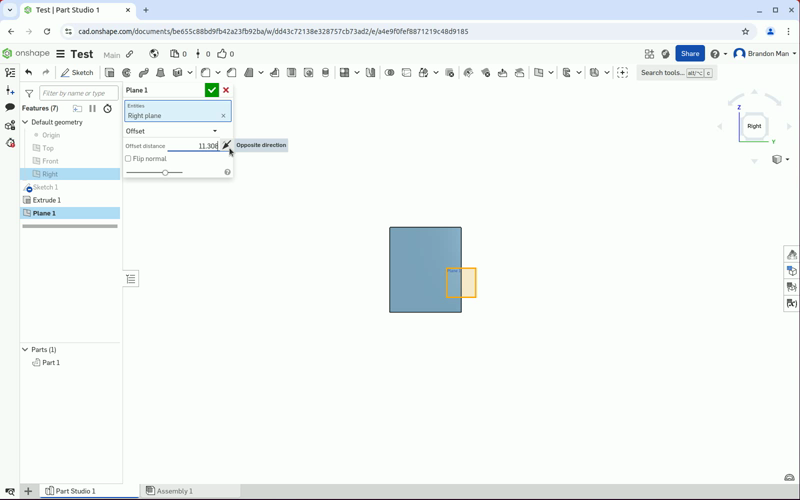
click(229, 147)
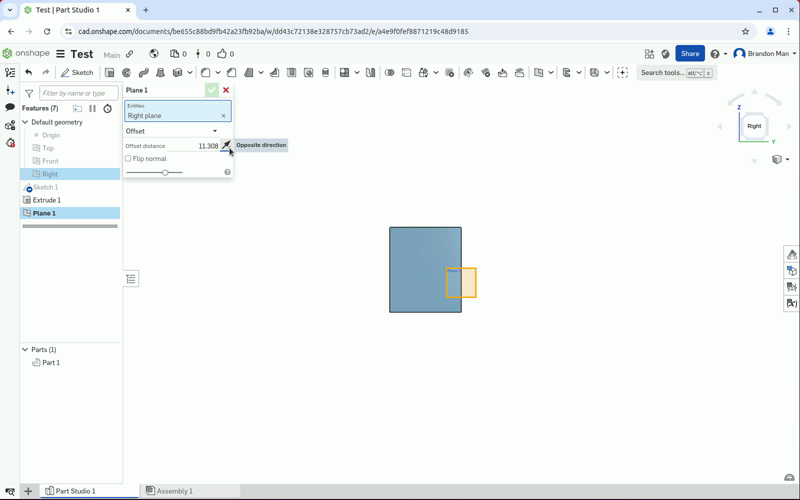
key(enter, 2)
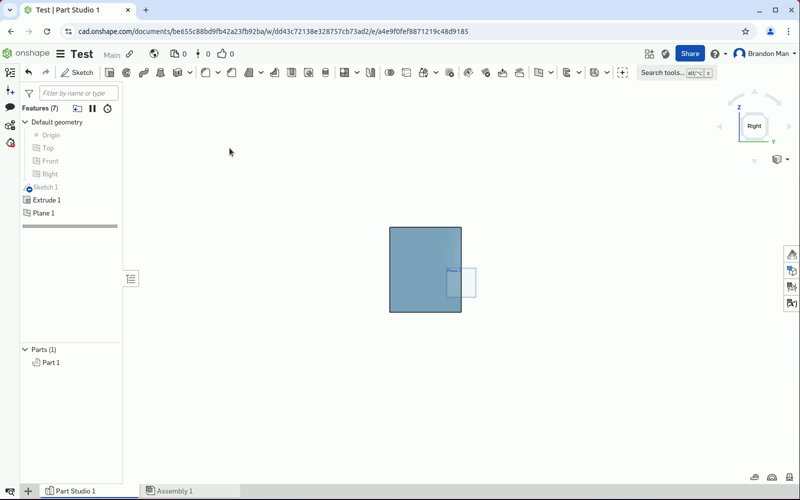
key(shift+s)
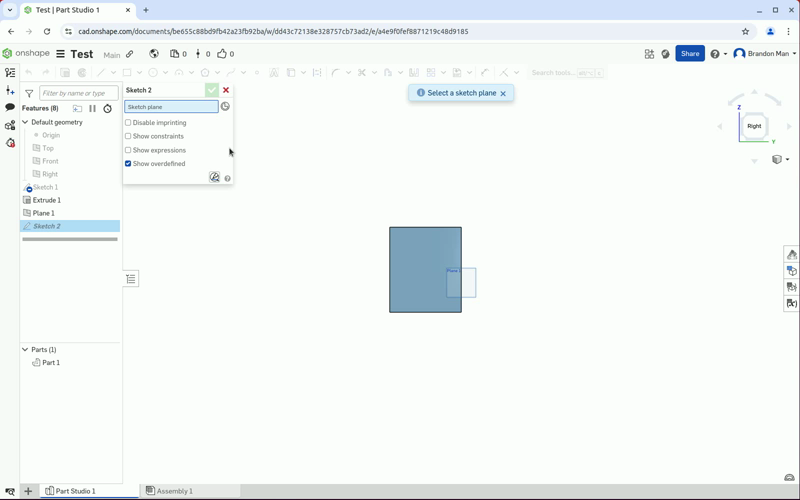
mouse_move(73, 215)
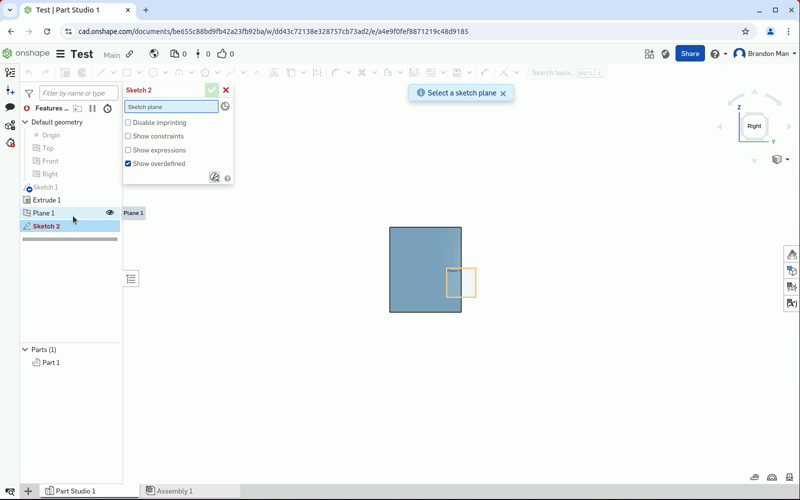
click(73, 215)
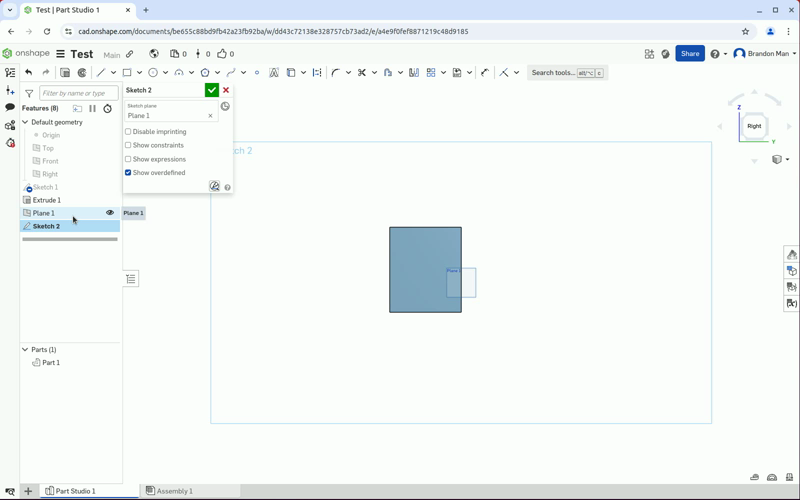
mouse_move(73, 352)
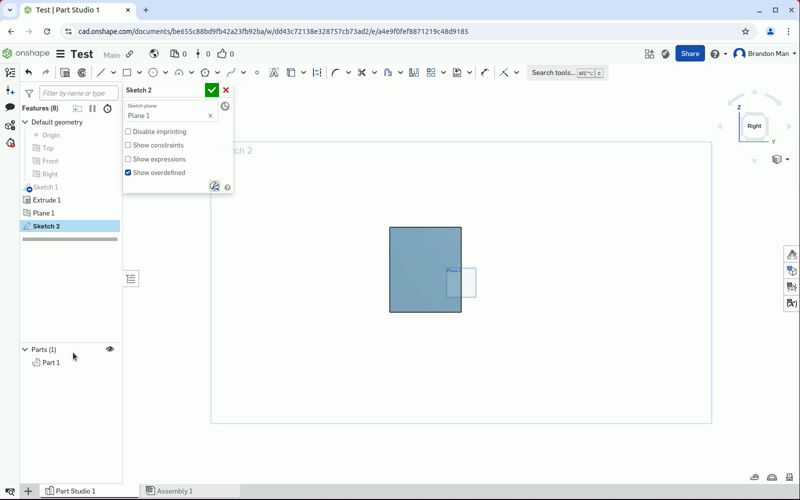
key(y)
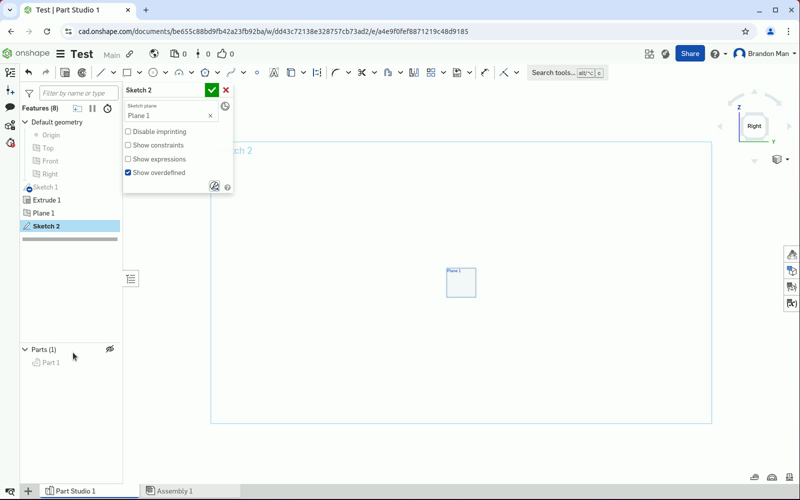
key(c)
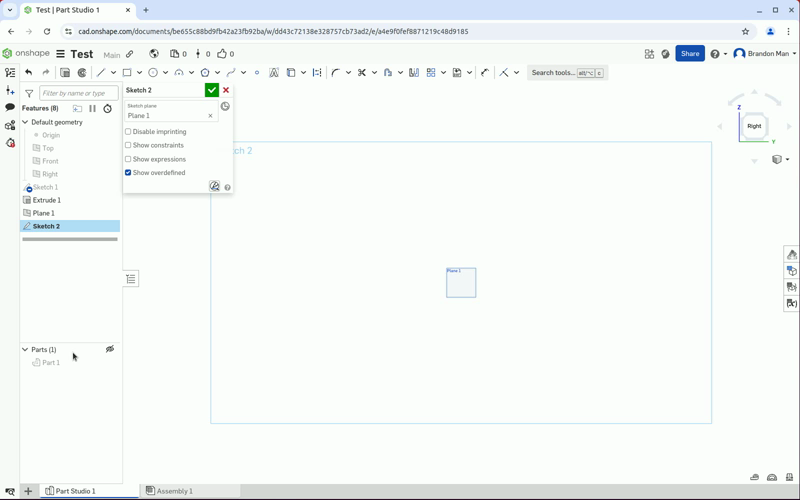
key_down(shift)
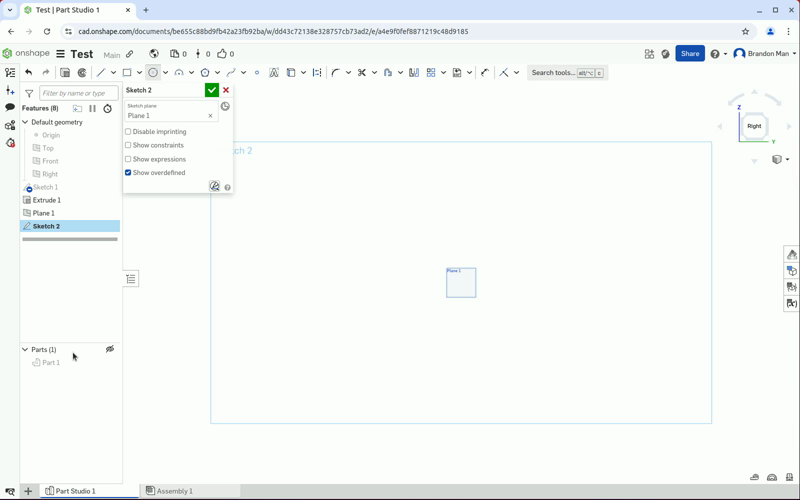
mouse_move(425, 270)
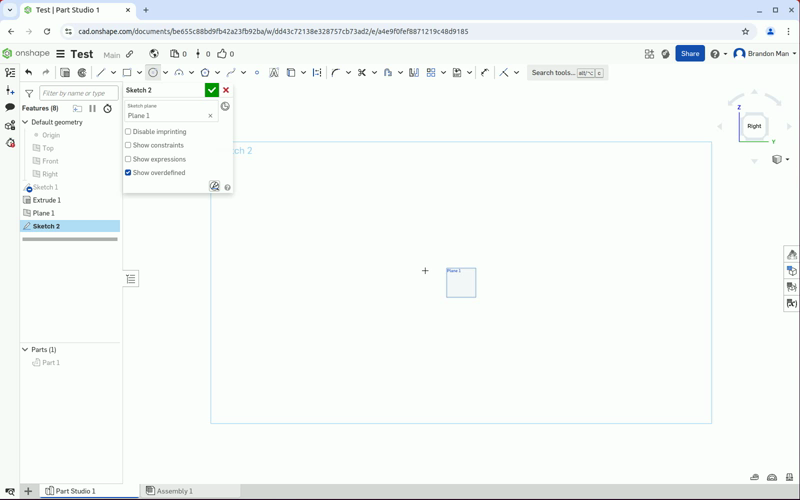
click(425, 270)
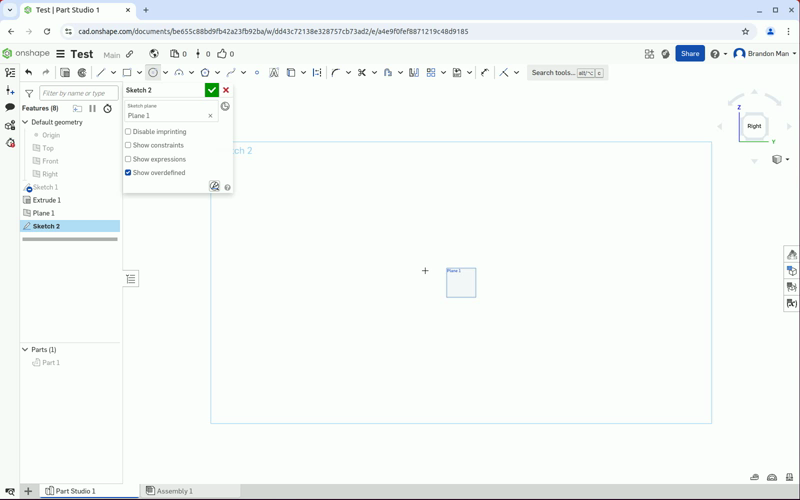
key_up(shift)
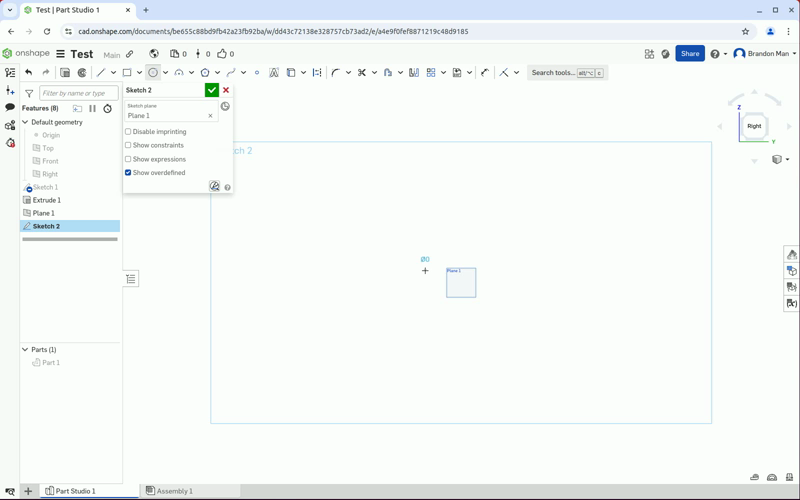
mouse_move(439, 270)
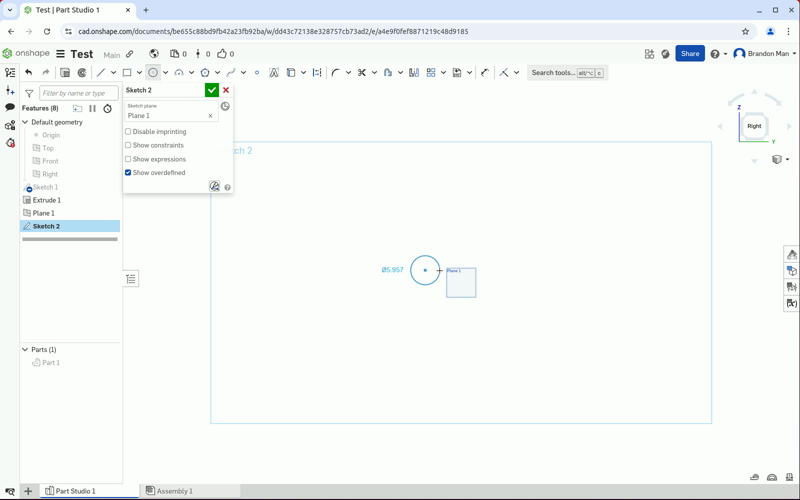
click(439, 270)
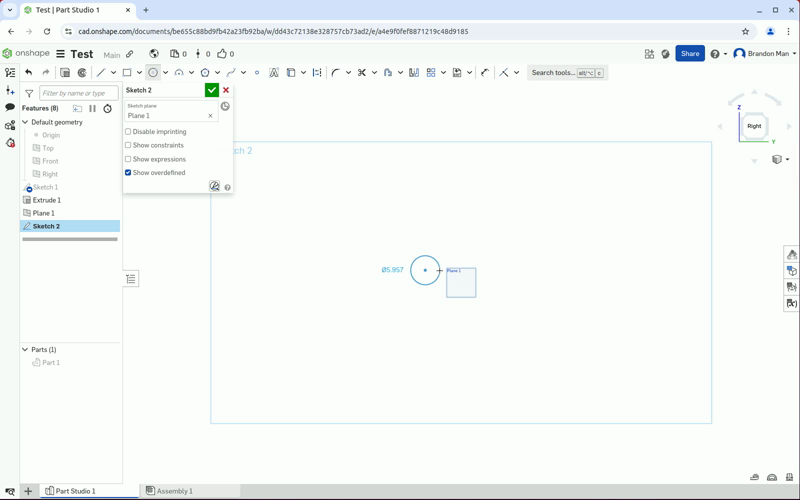
key(esc)
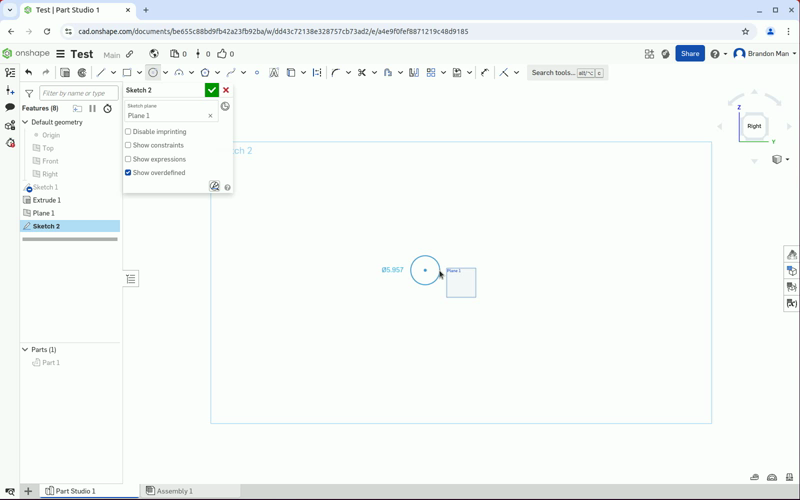
mouse_move(427, 281)
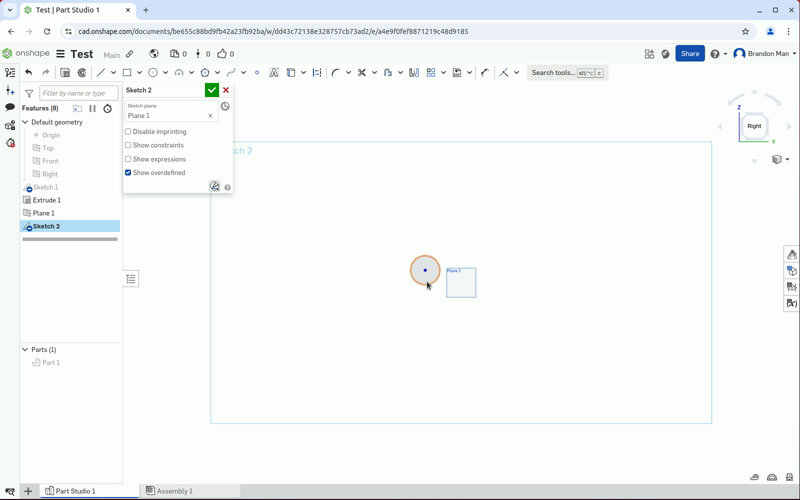
scroll(6)
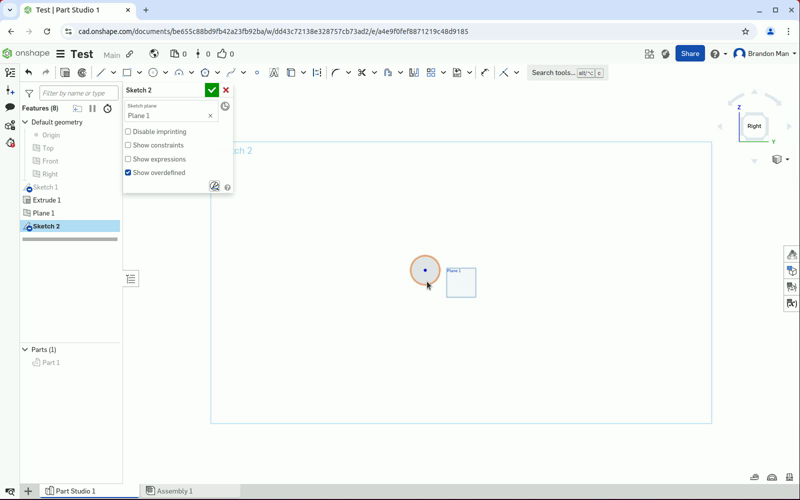
scroll(6)
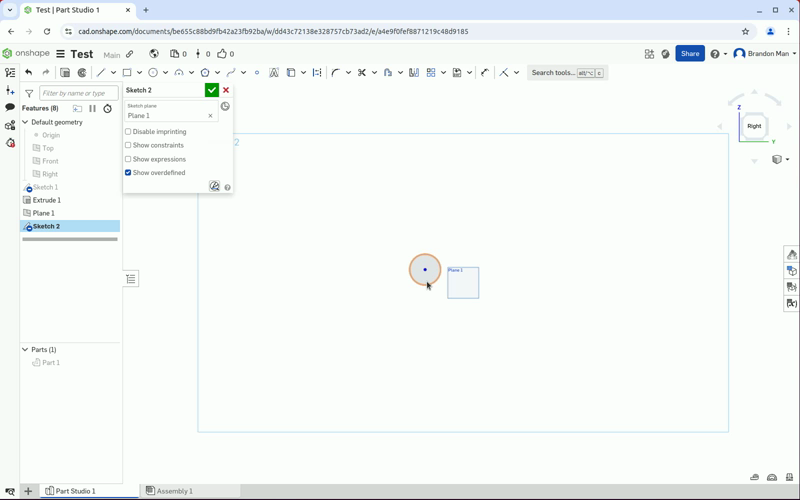
scroll(6)
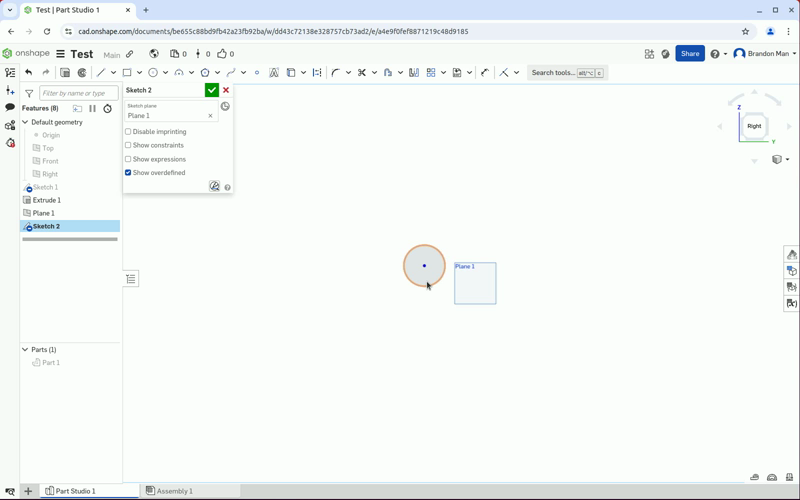
scroll(6)
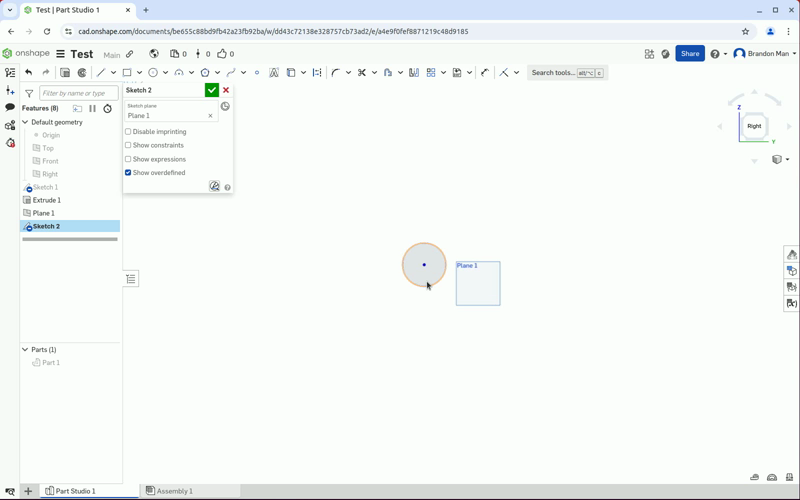
scroll(6)
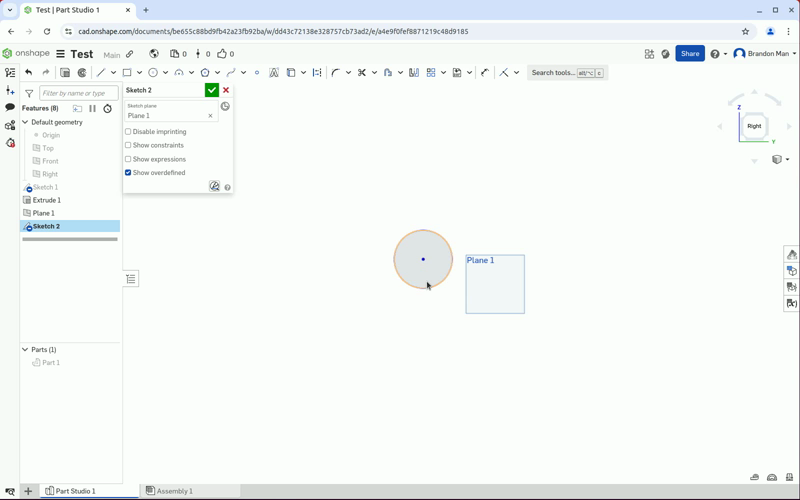
scroll(6)
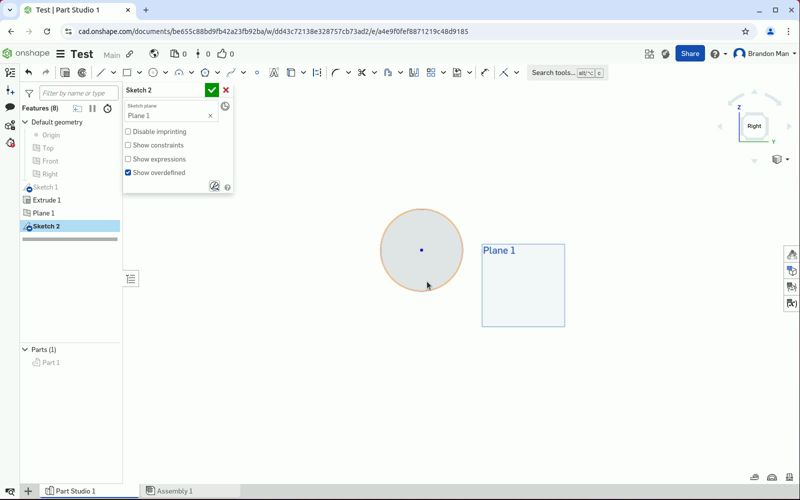
scroll(6)
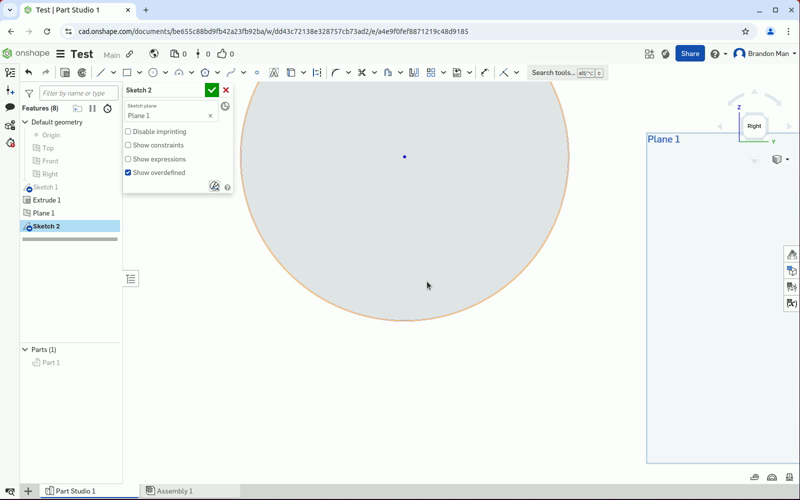
click(427, 281)
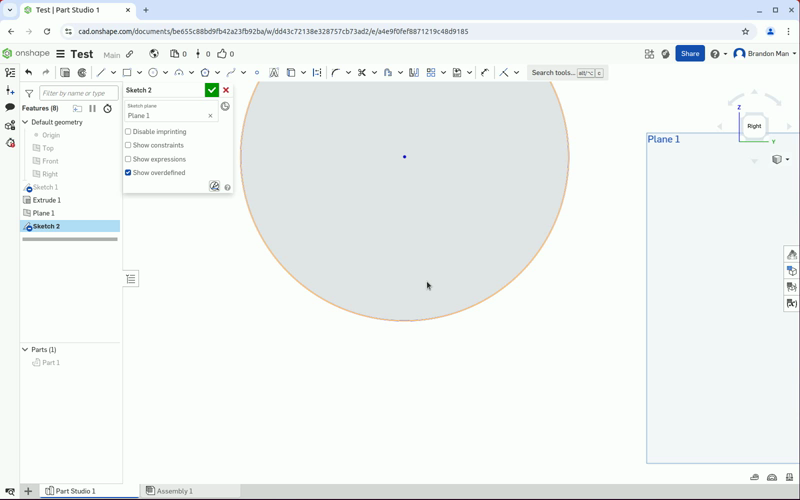
scroll(-6)
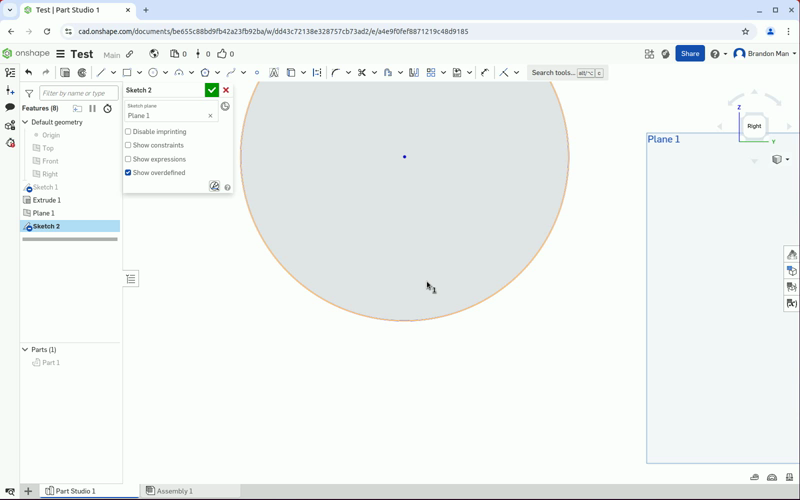
scroll(-6)
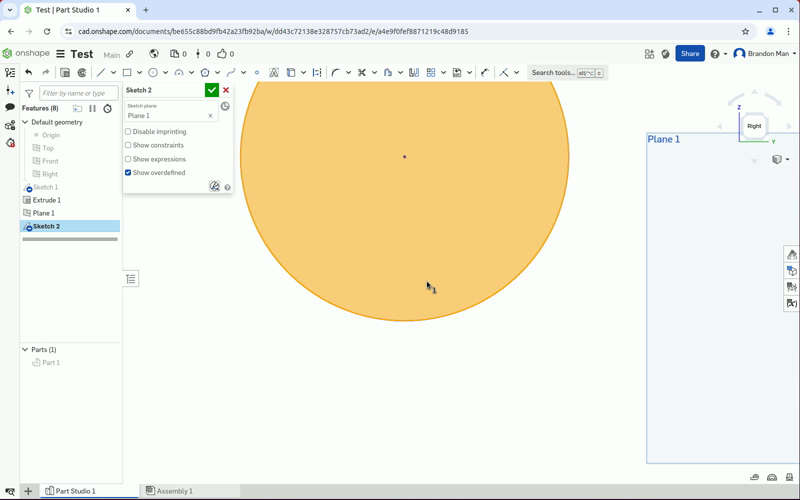
scroll(-6)
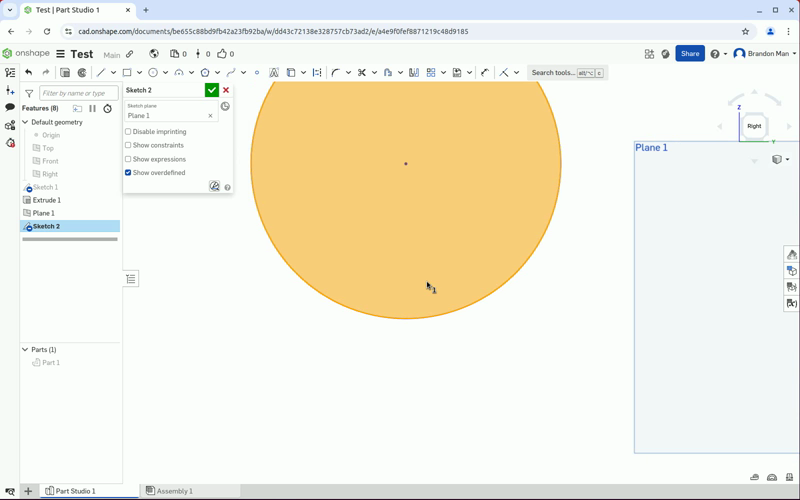
scroll(-6)
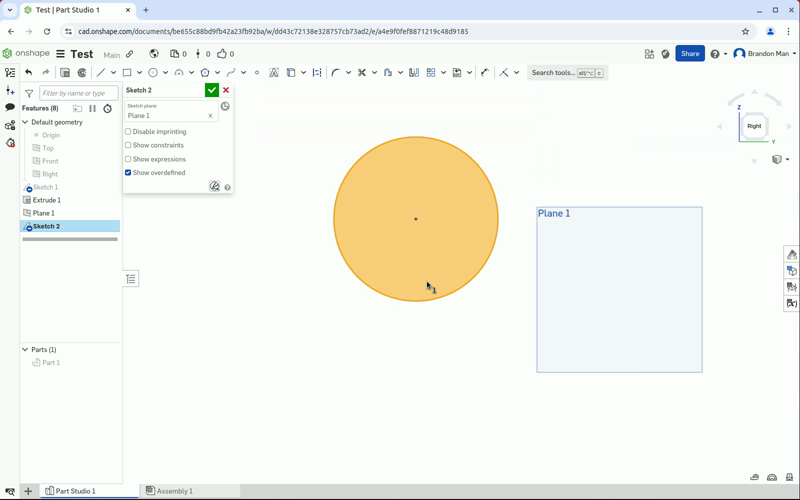
scroll(-6)
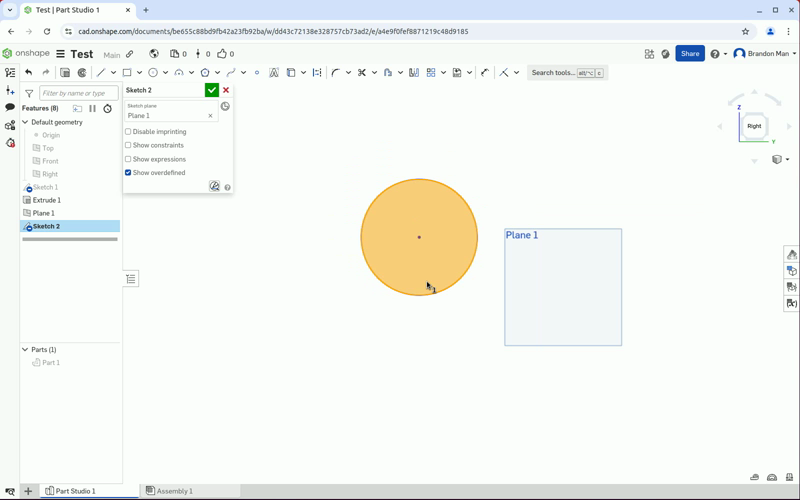
scroll(-6)
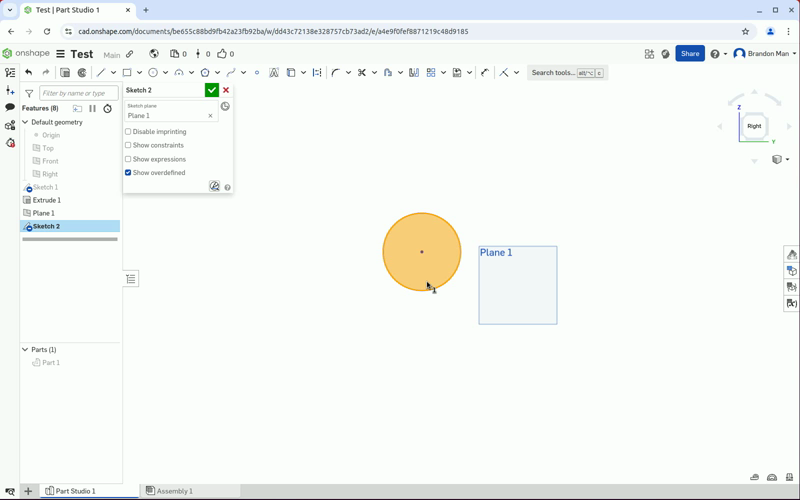
scroll(-6)
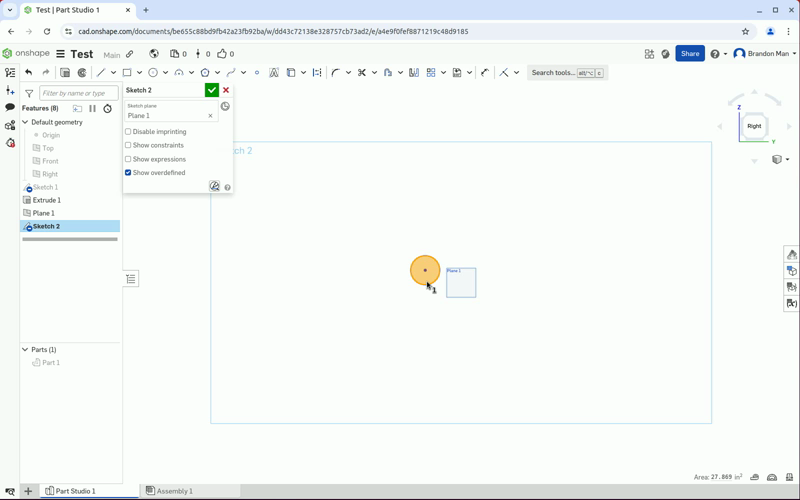
mouse_move(73, 352)
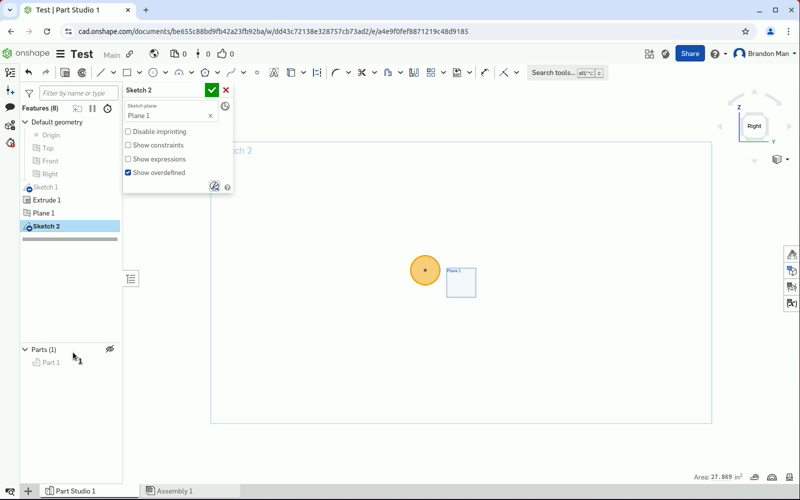
key(shift+y)
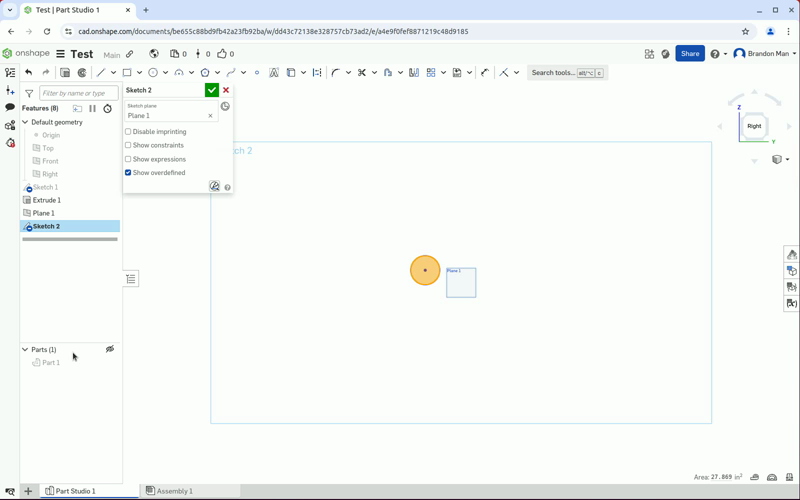
key(shift+e)
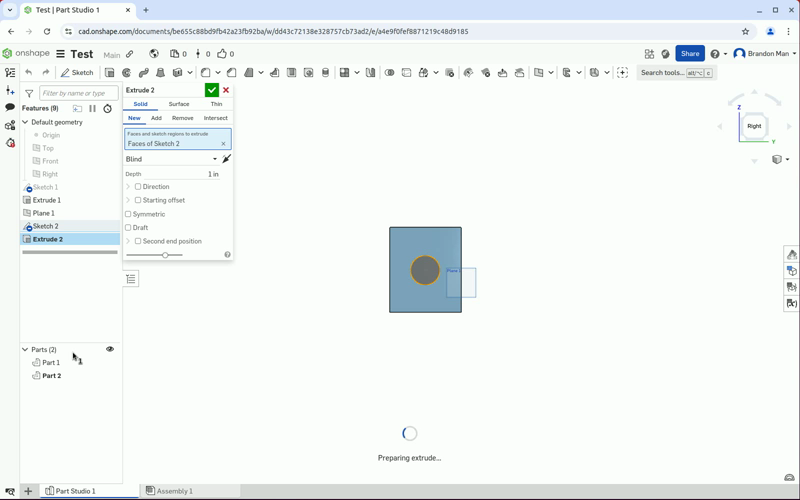
mouse_move(143, 106)
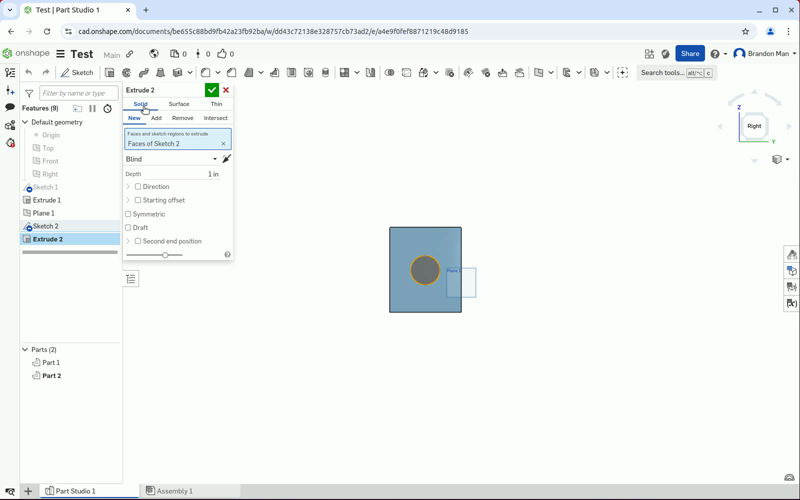
click(143, 106)
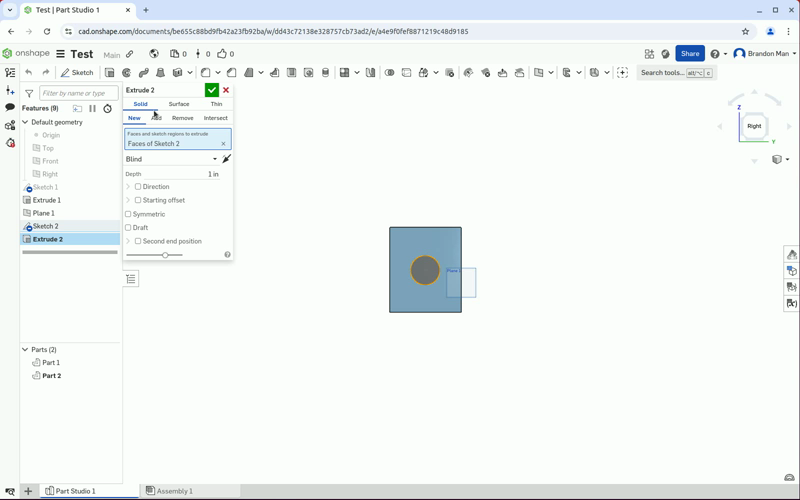
mouse_move(186, 120)
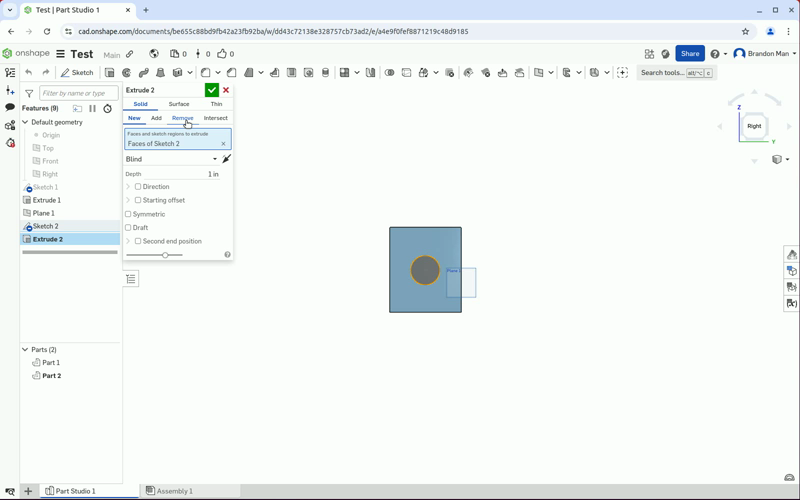
click(186, 120)
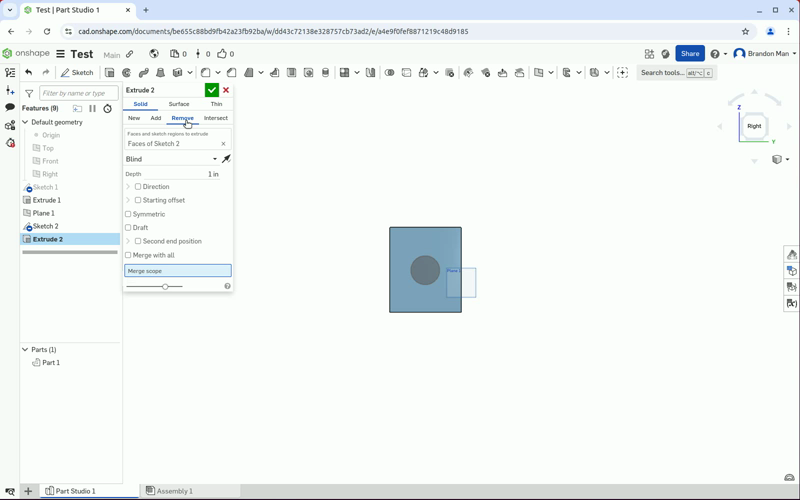
key(tab, 4)
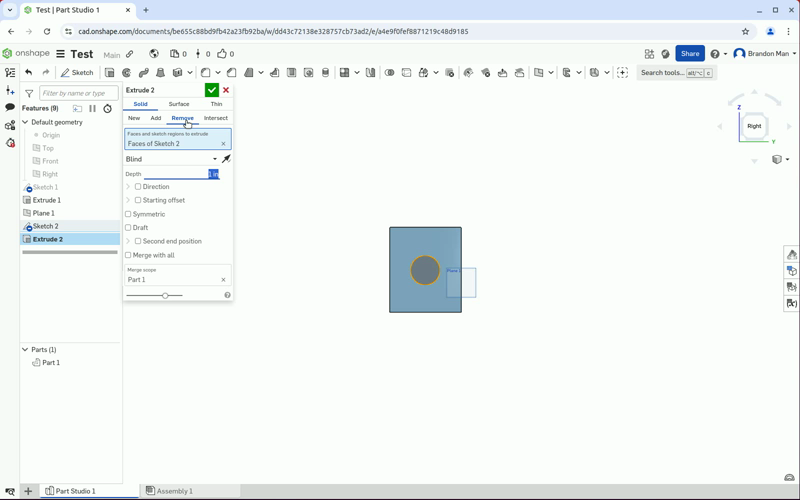
text(5.296)
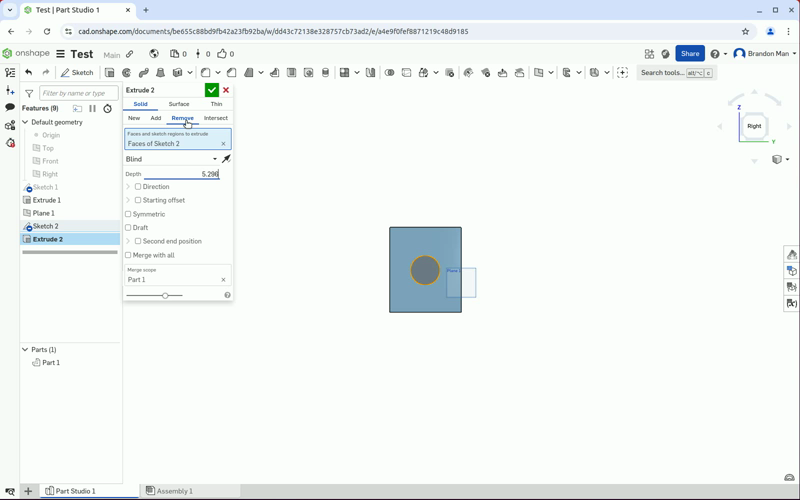
key(tab, 6)
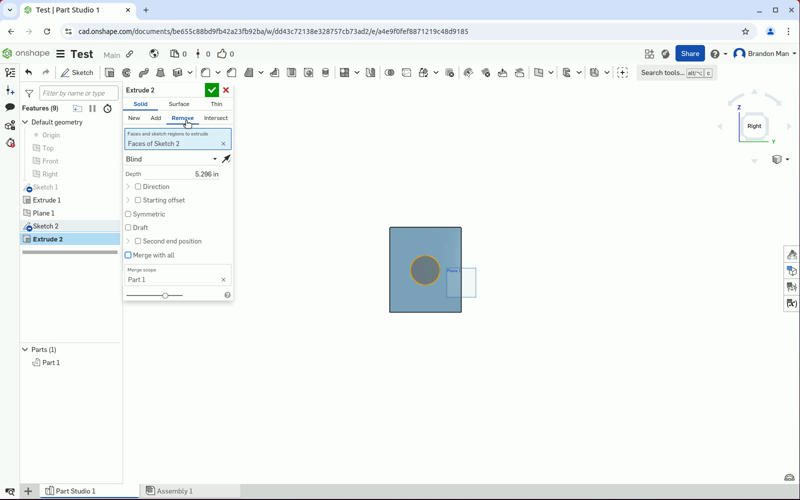
key(space)
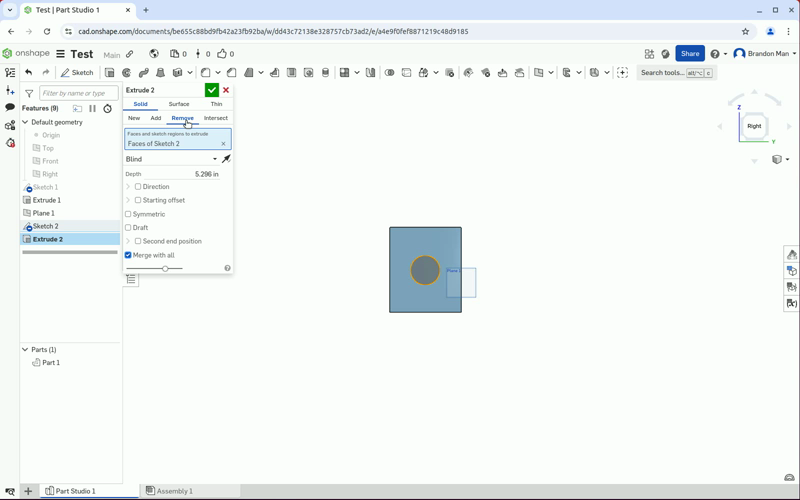
key(enter)
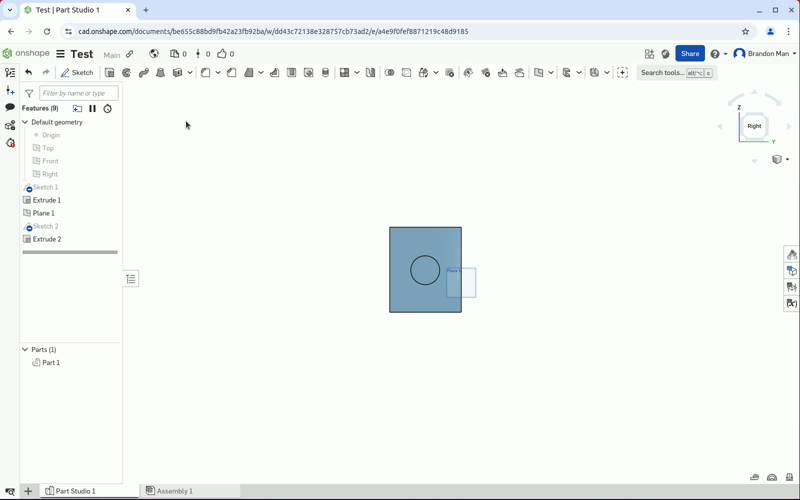
key(shift+h)
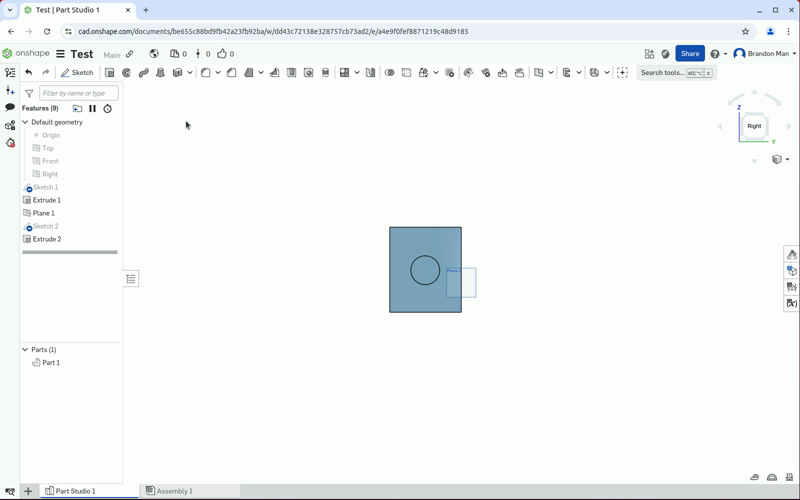
key(shift+h)
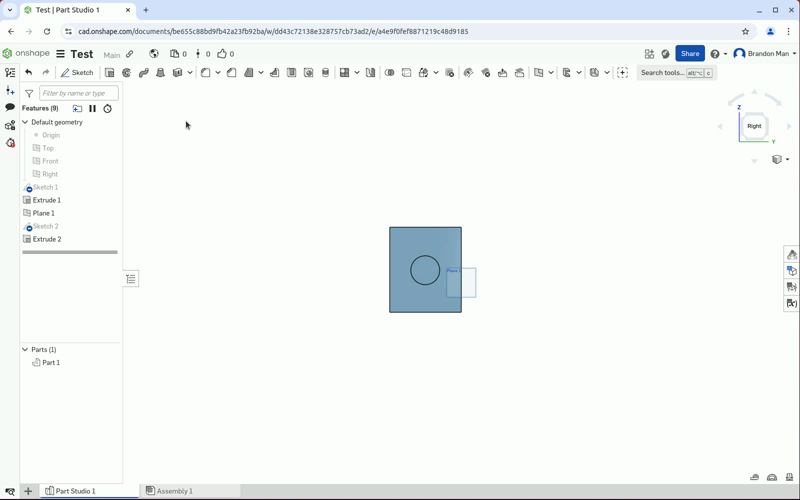
mouse_move(73, 189)
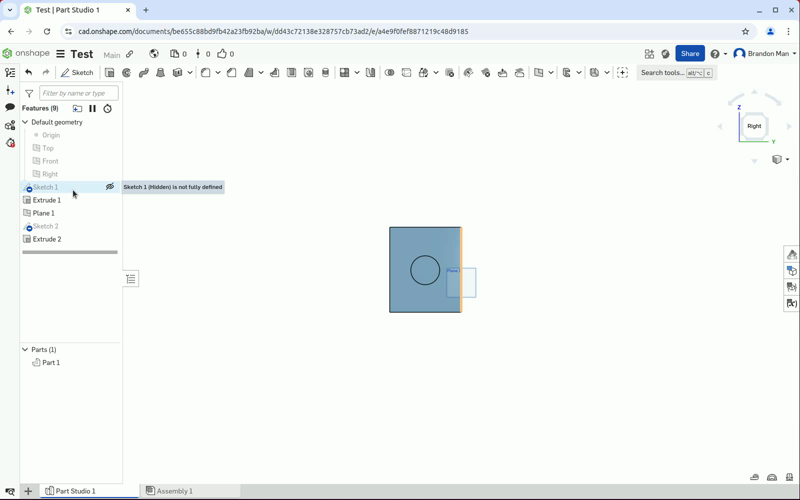
click(73, 189)
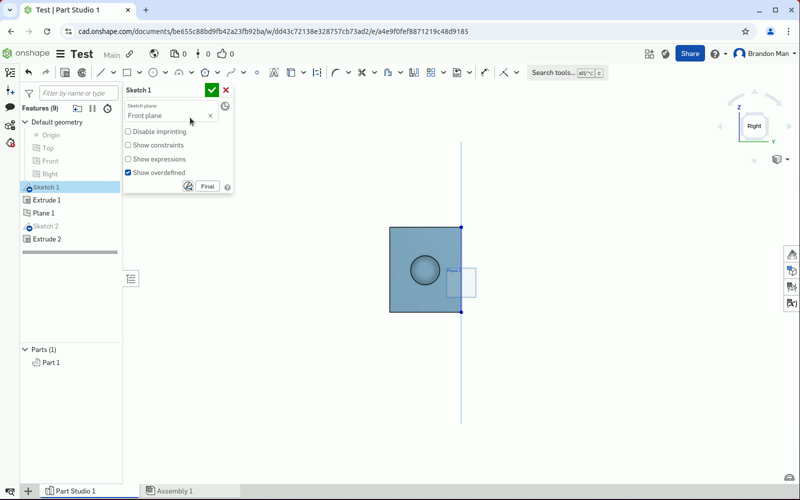
mouse_move(229, 92)
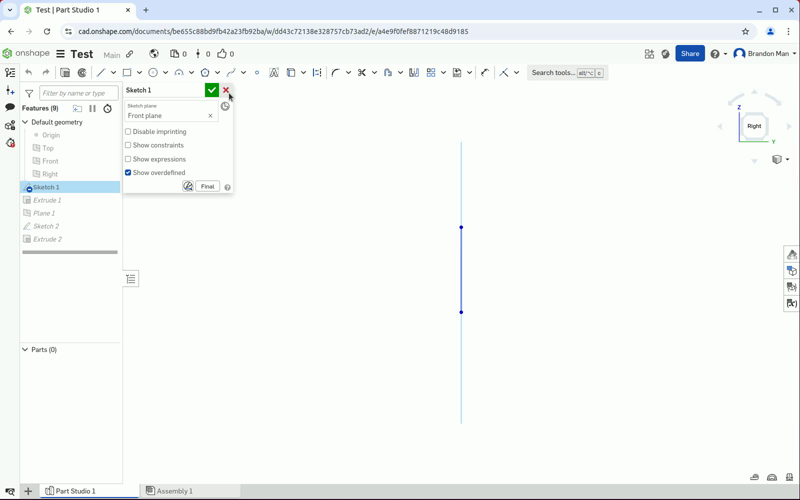
click(229, 92)
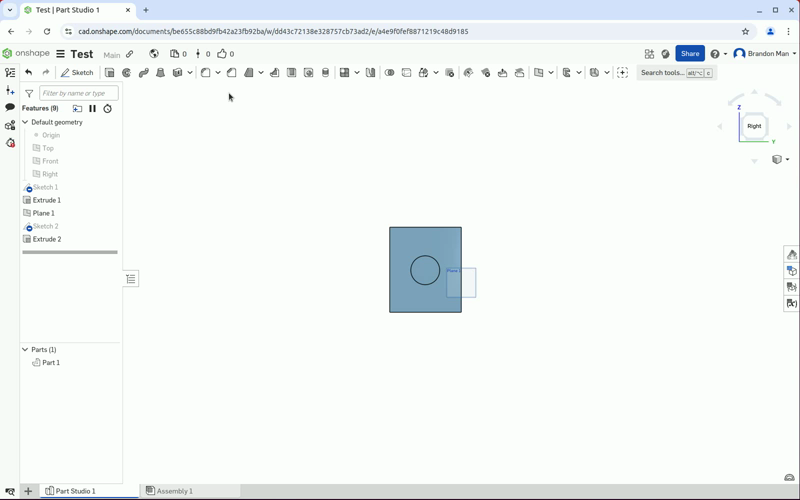
mouse_move(73, 352)
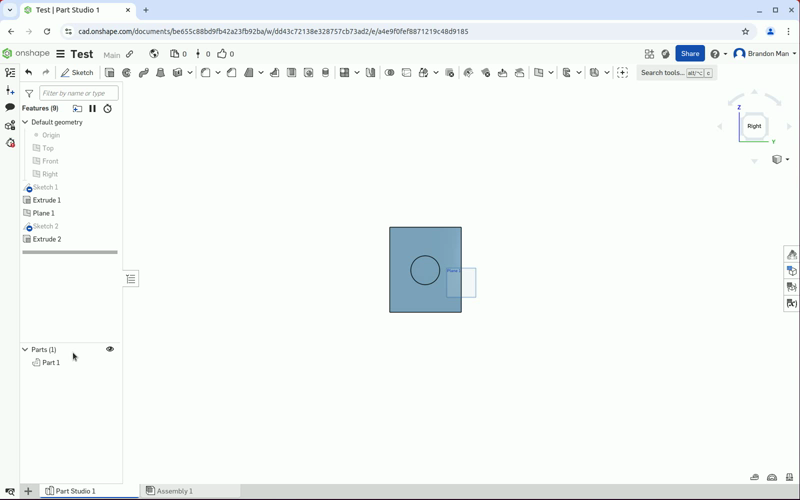
key(y)
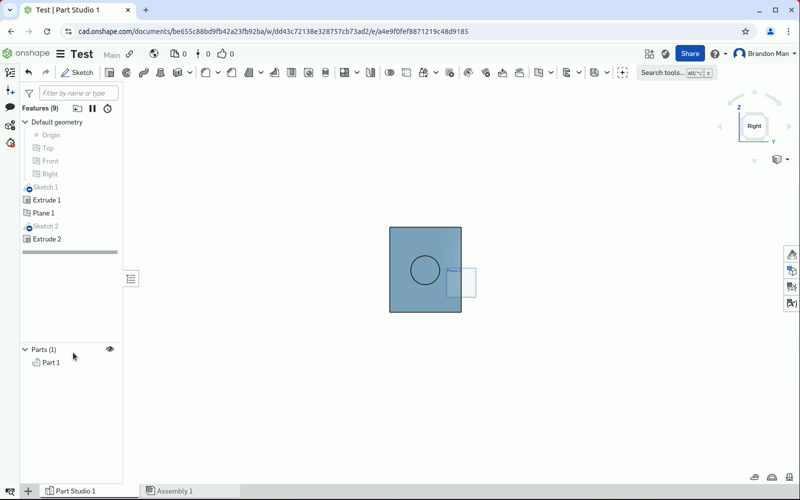
key(shift+p)
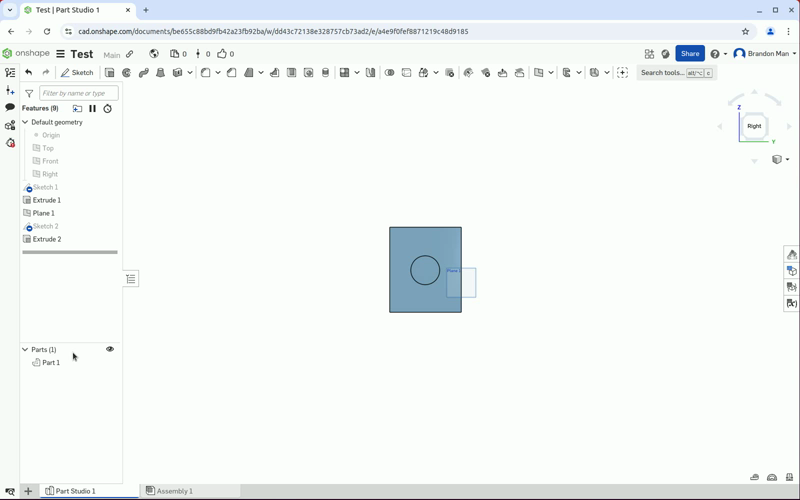
key(space)
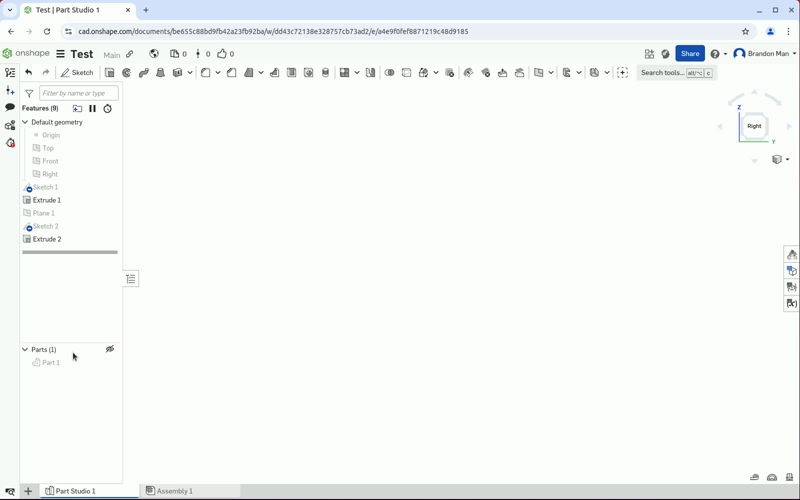
key_down(shift)
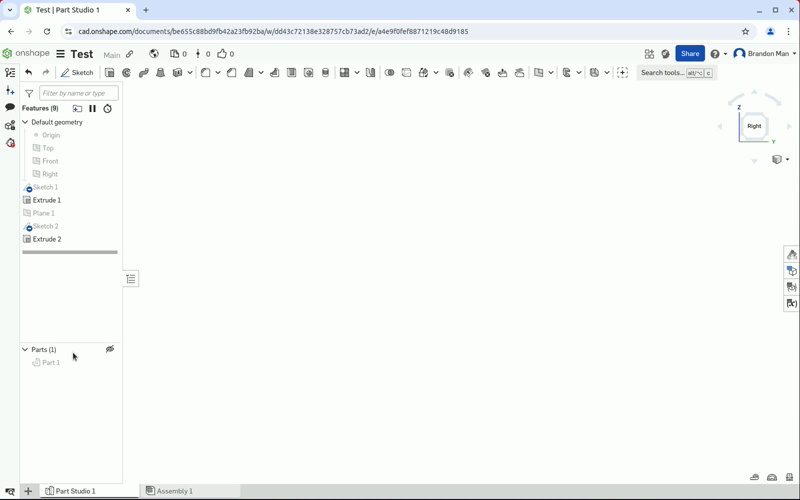
key(right)
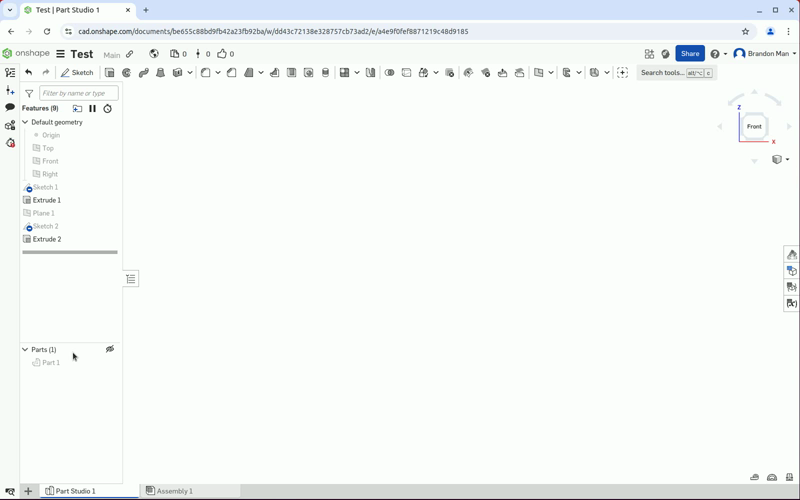
key_up(shift)
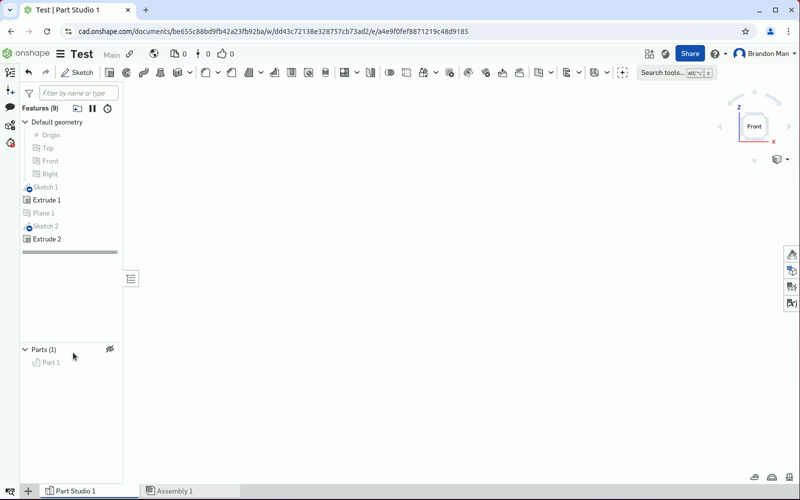
mouse_move(73, 352)
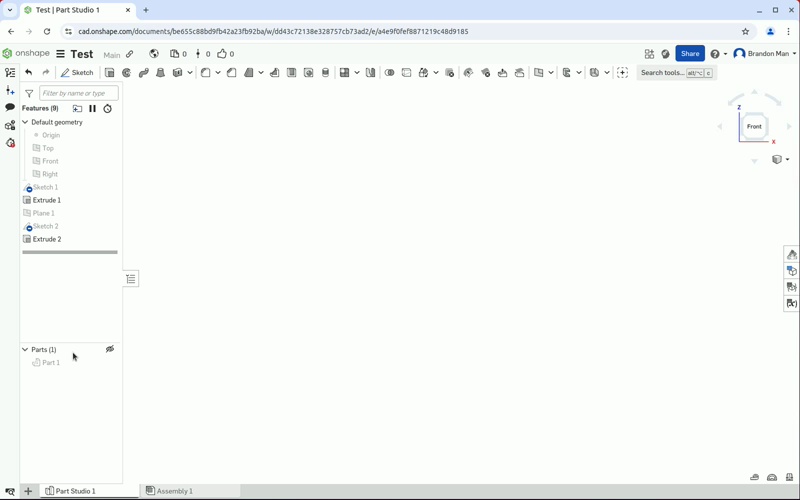
key(shift+y)
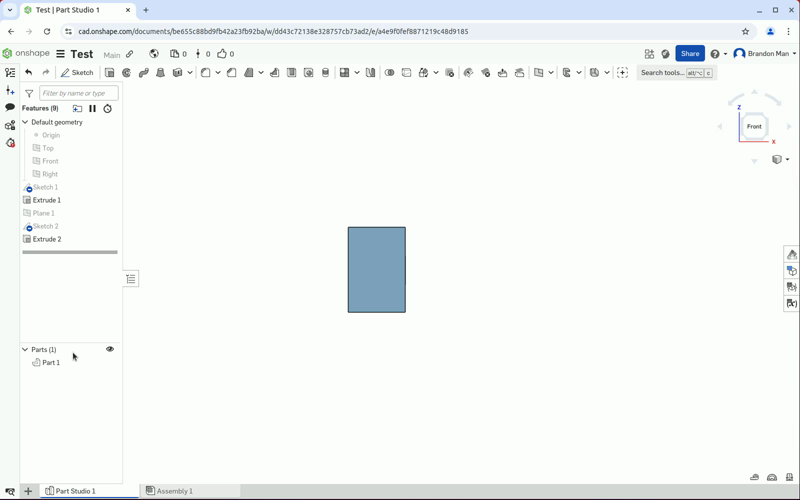
mouse_move(541, 75)
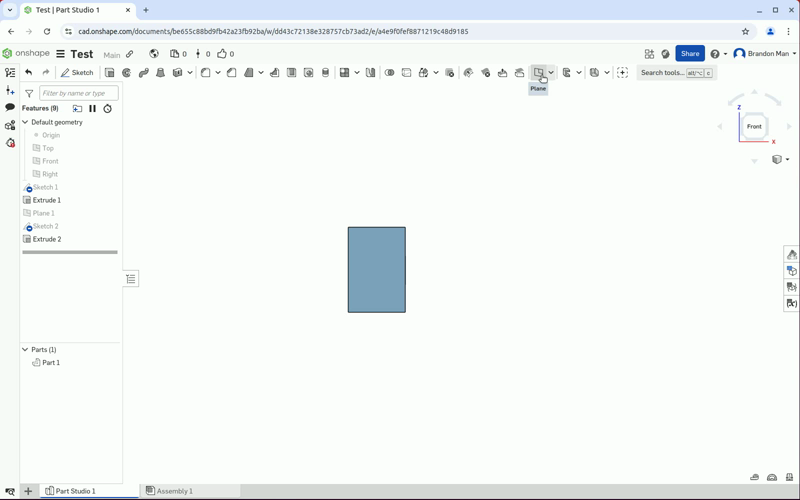
click(541, 75)
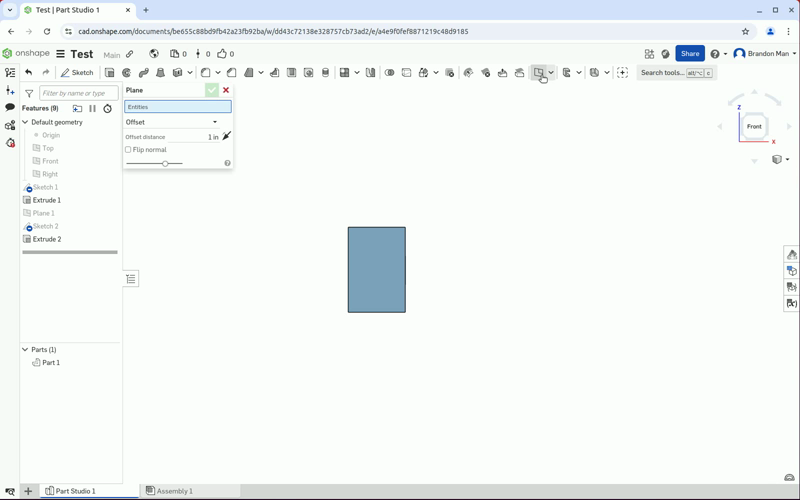
mouse_move(73, 163)
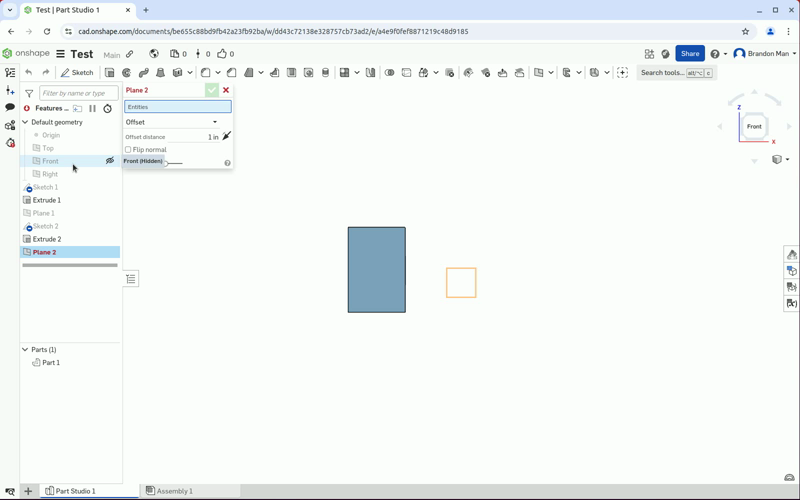
click(73, 163)
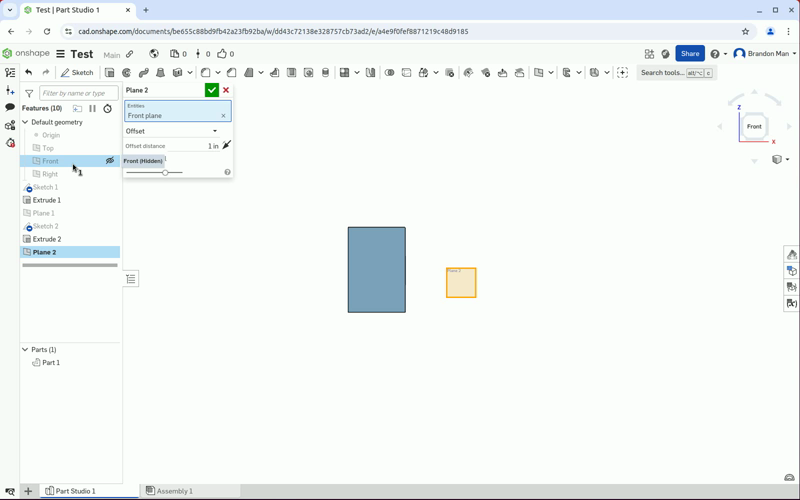
key(tab, 2)
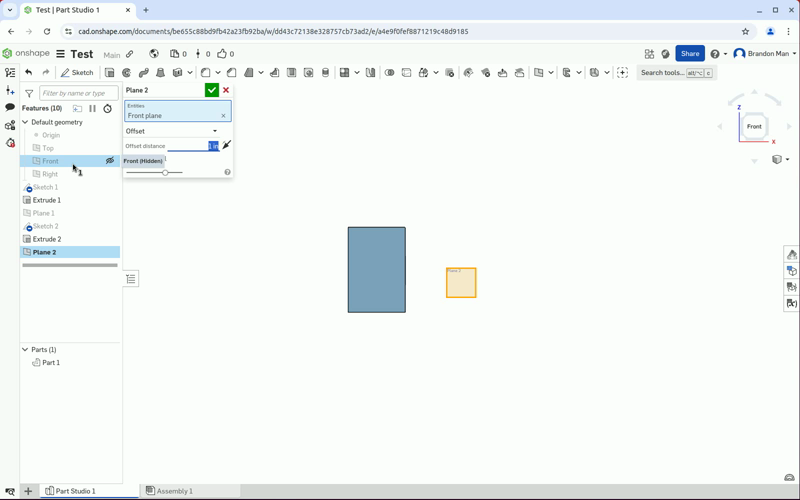
text(14.697)
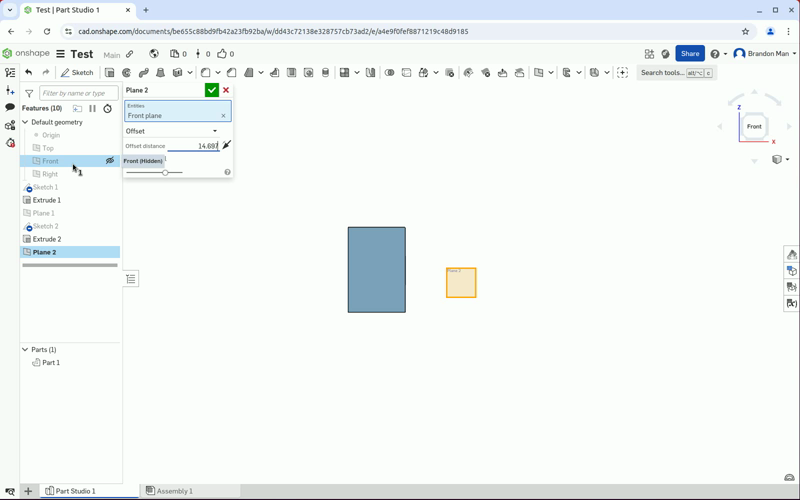
key(enter, 2)
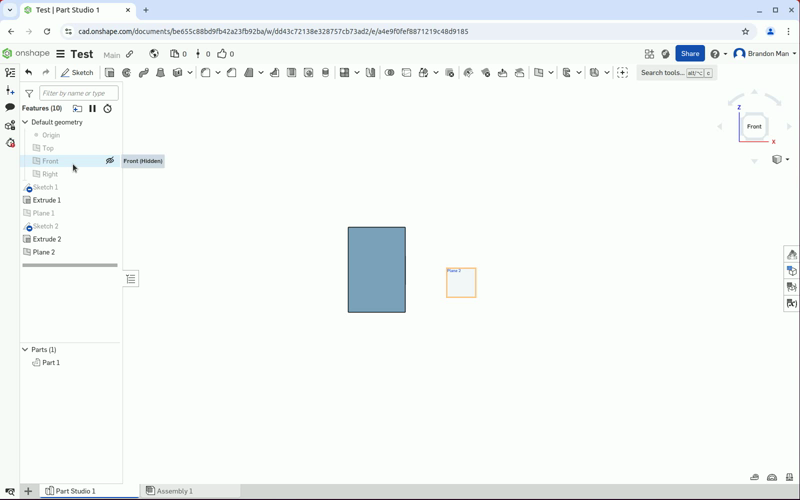
key(shift+s)
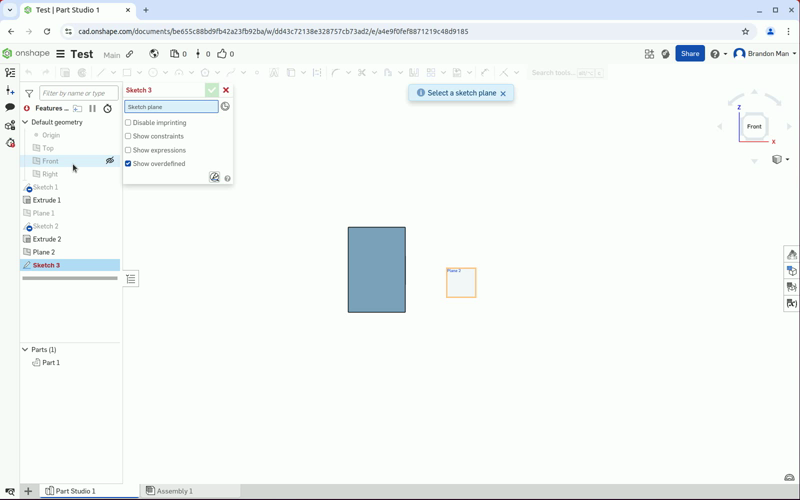
mouse_move(73, 254)
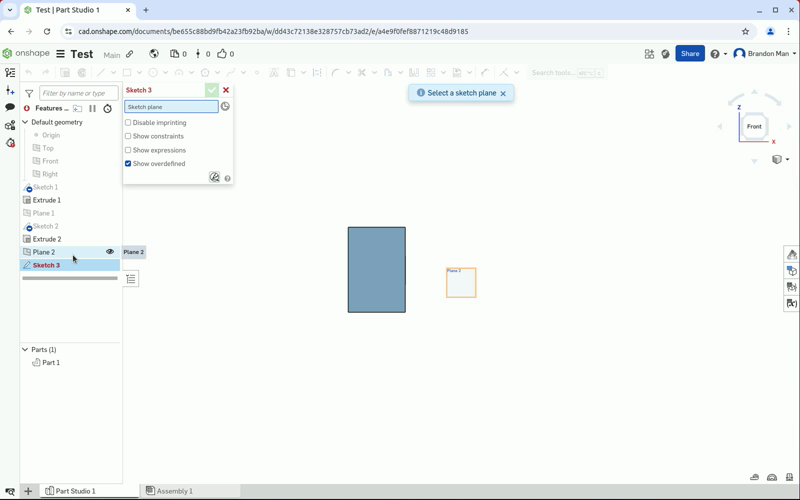
click(73, 254)
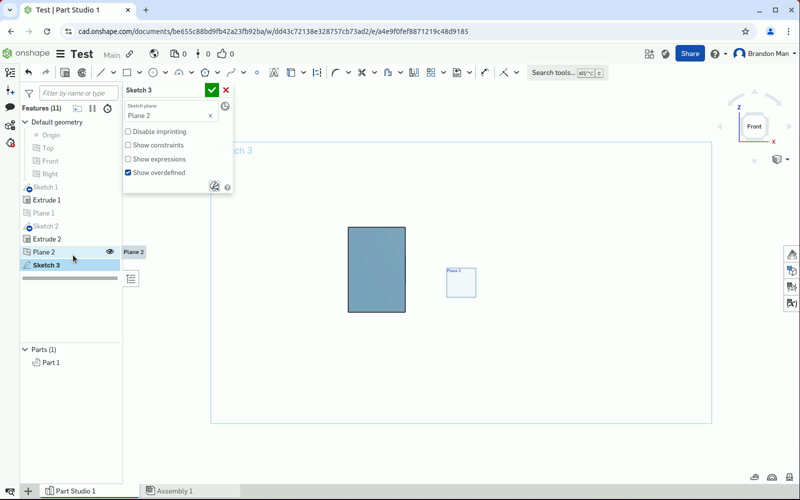
mouse_move(73, 352)
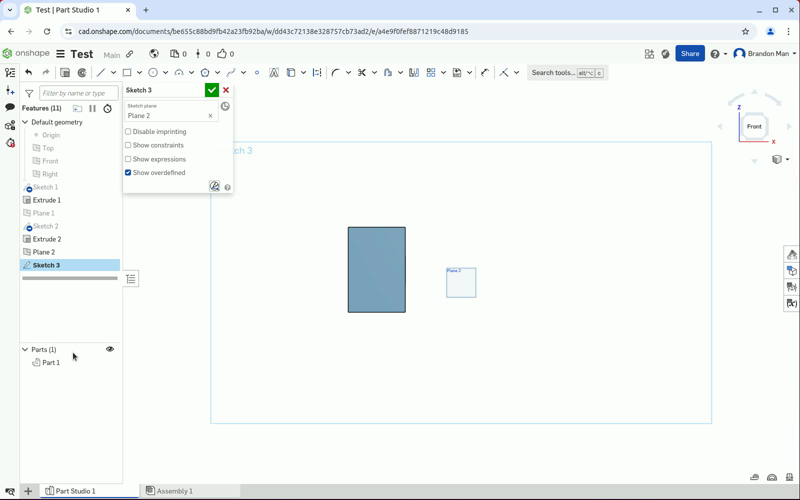
key(y)
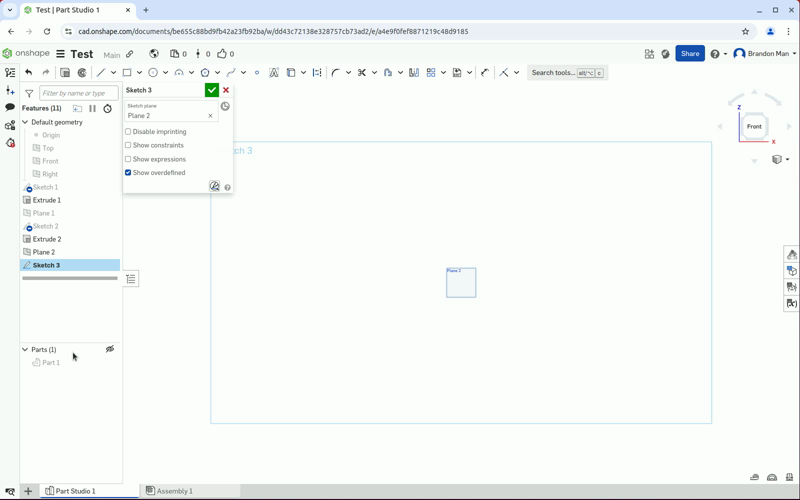
key(l)
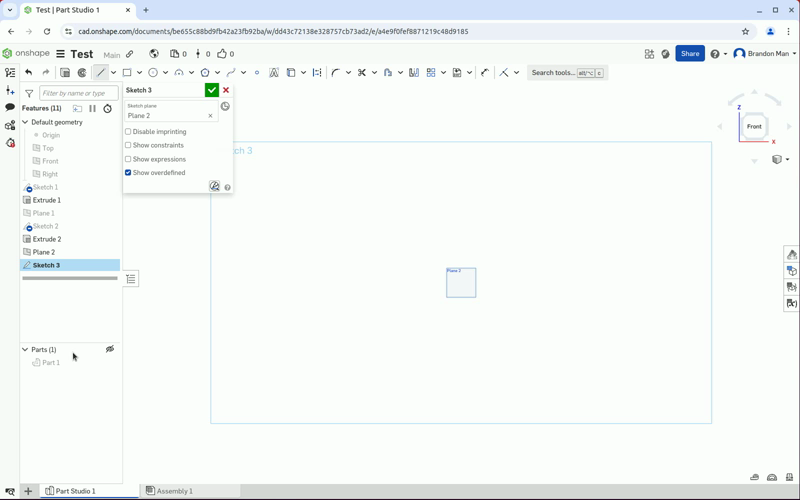
key_down(shift)
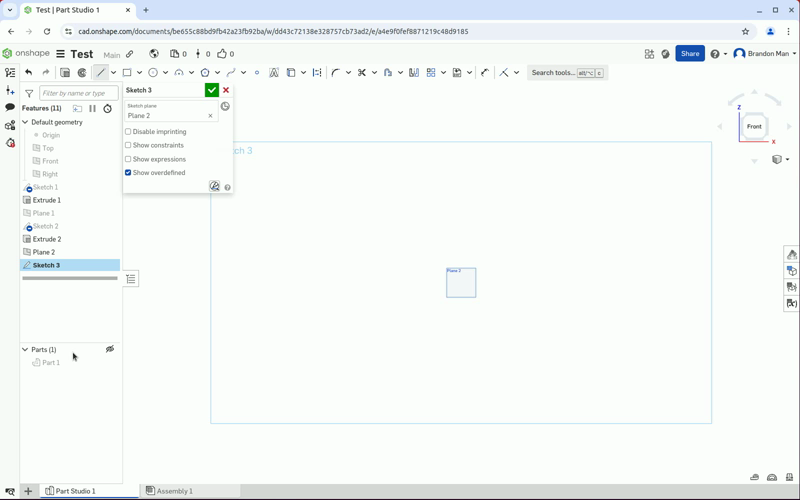
mouse_move(362, 292)
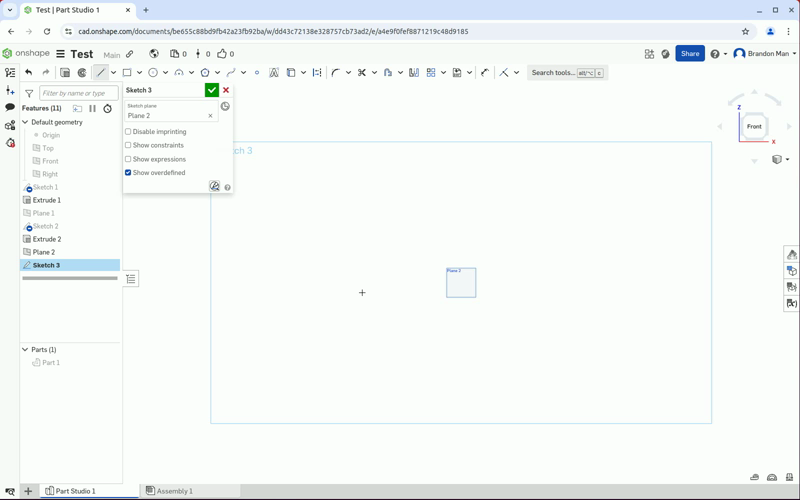
click(362, 292)
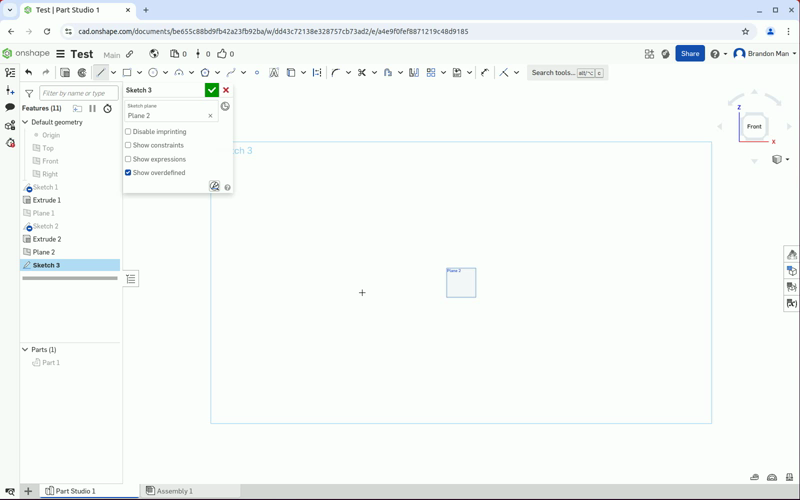
key_up(shift)
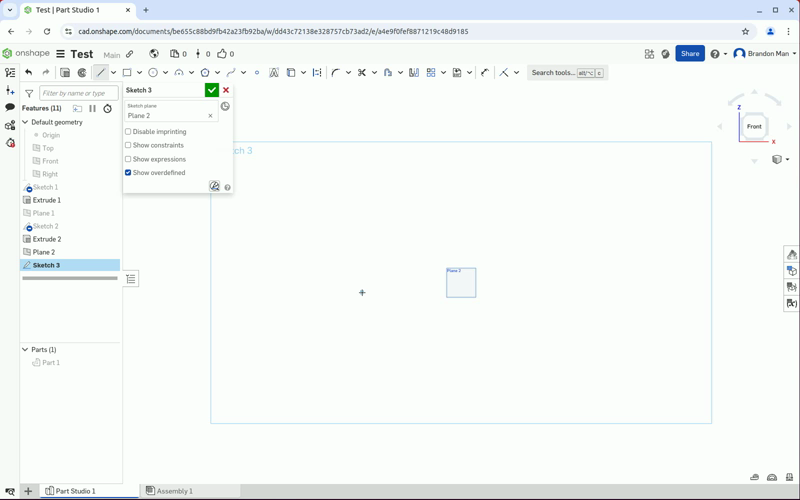
key_down(shift)
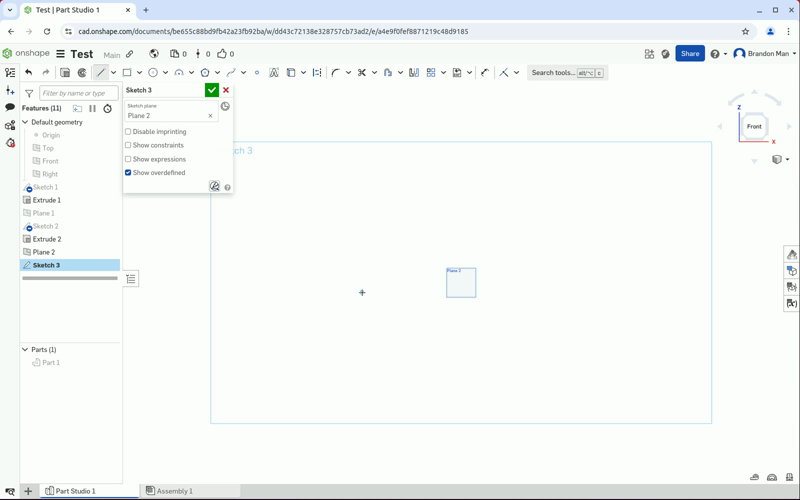
mouse_move(392, 292)
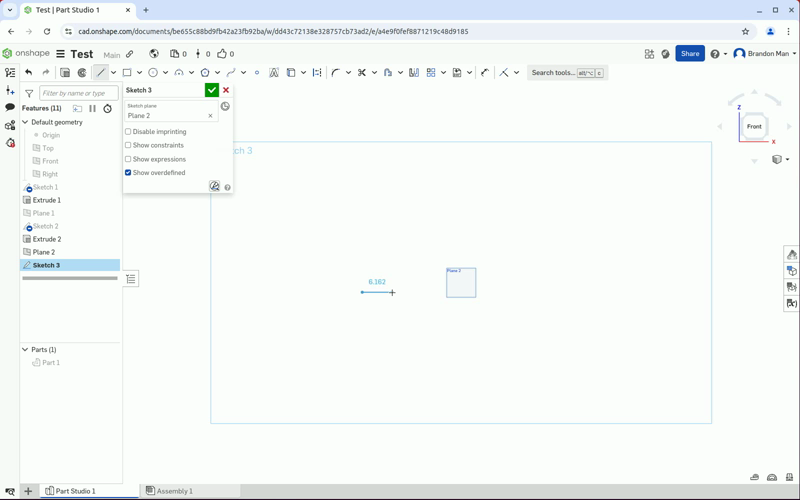
mouse_move(391, 292)
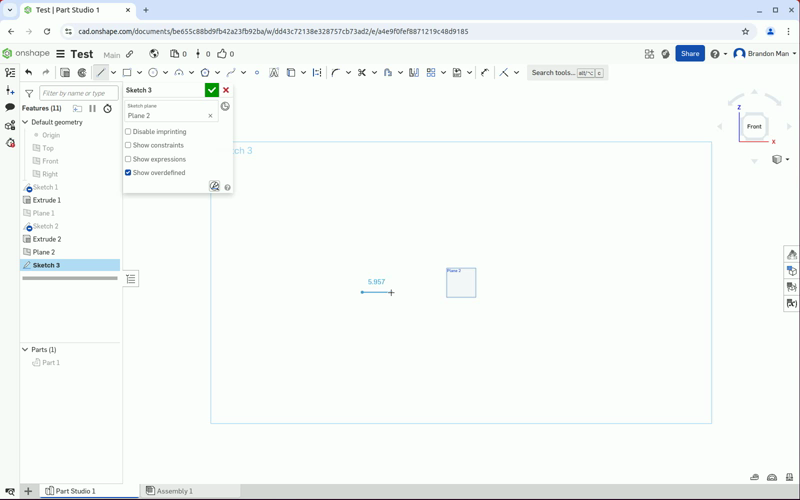
click(391, 292)
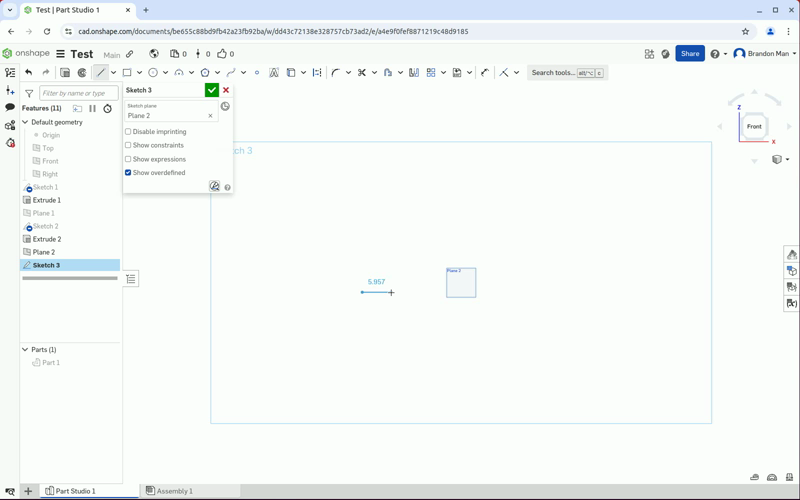
key_up(shift)
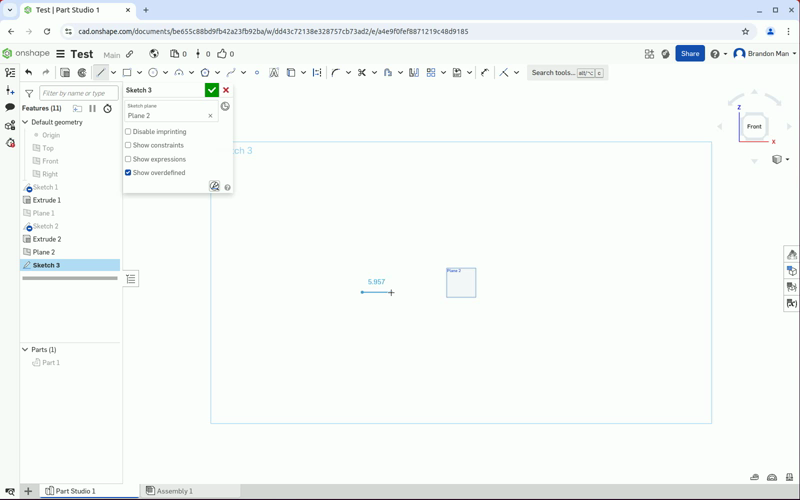
key_down(shift)
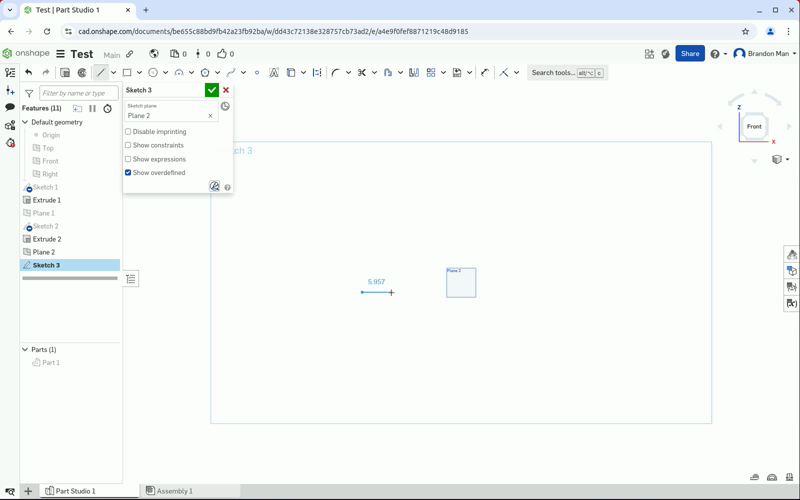
mouse_move(421, 292)
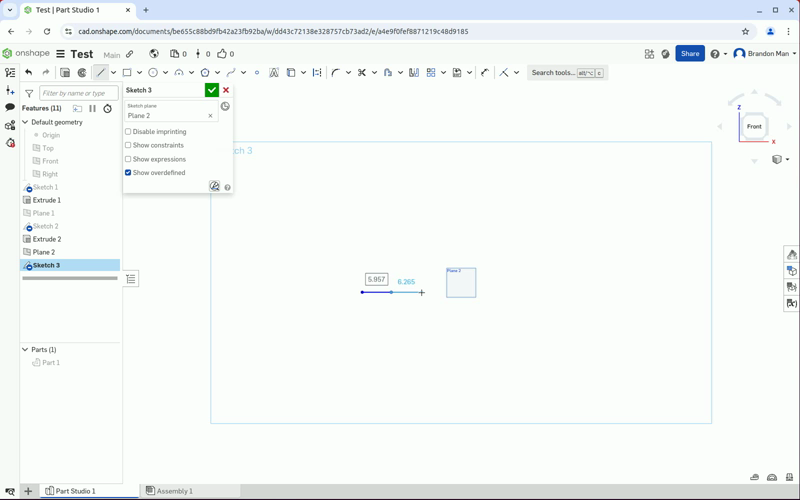
mouse_move(391, 248)
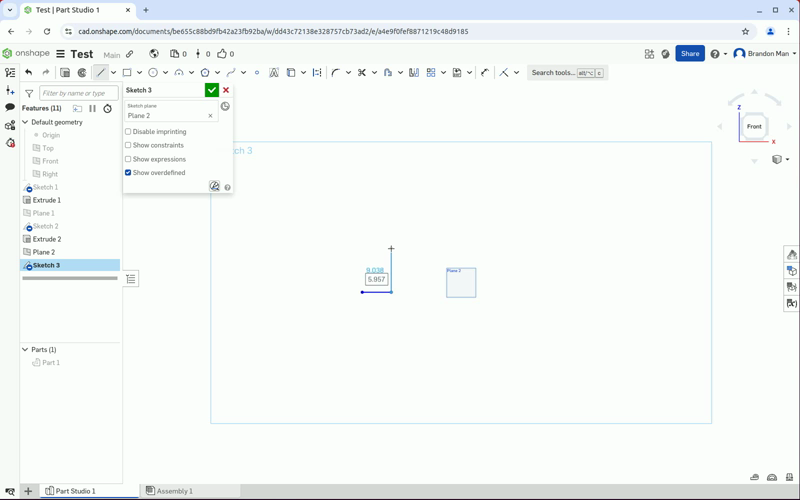
click(391, 248)
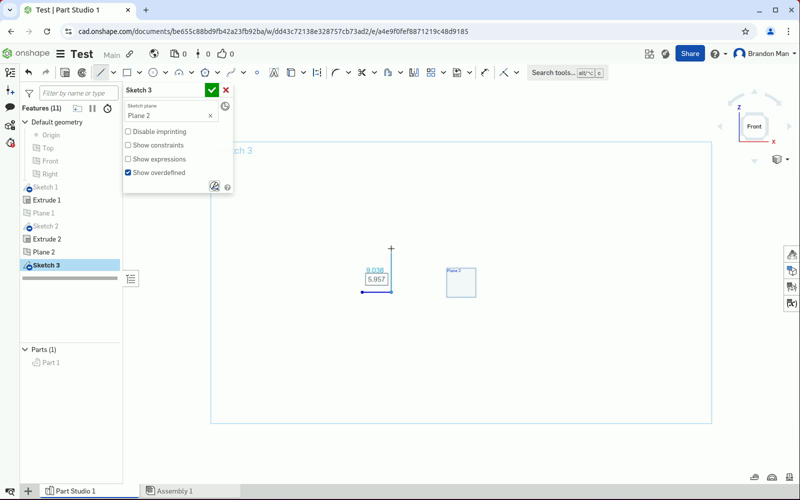
key_up(shift)
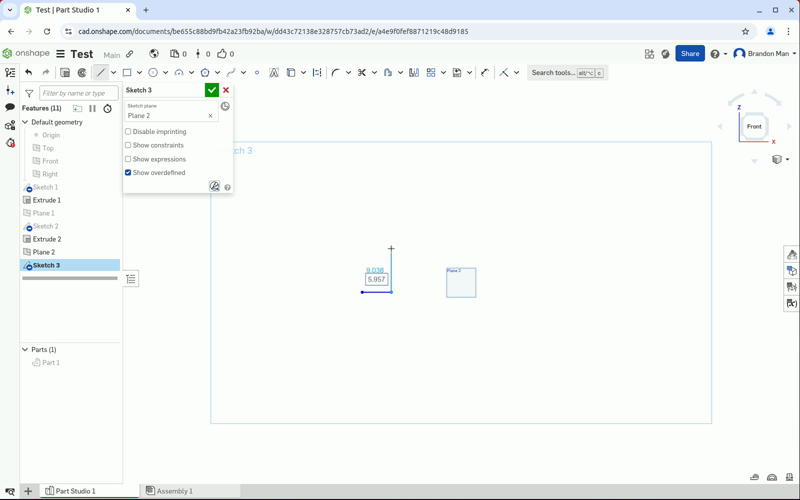
key_down(shift)
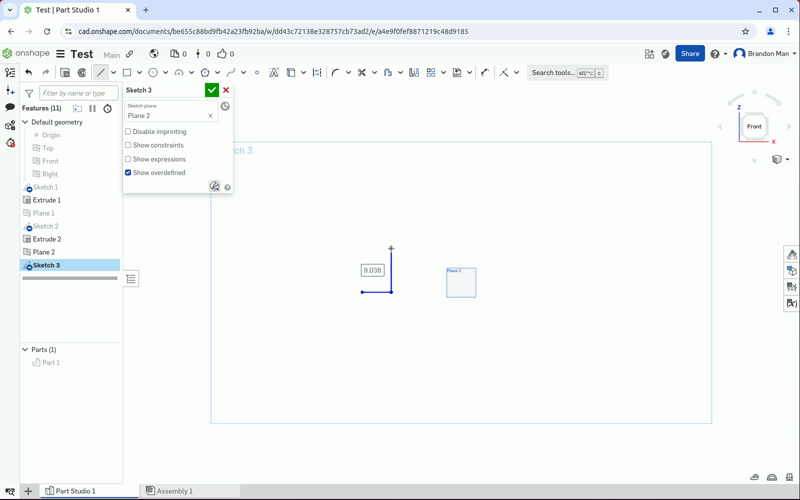
mouse_move(421, 248)
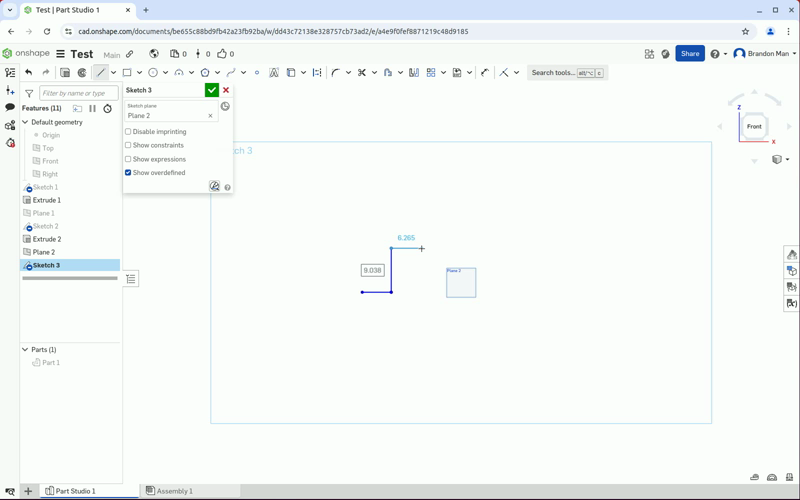
mouse_move(362, 248)
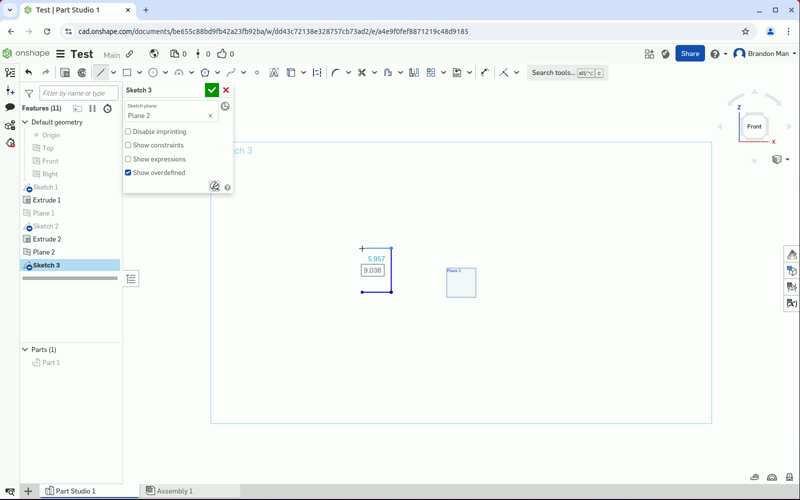
click(362, 248)
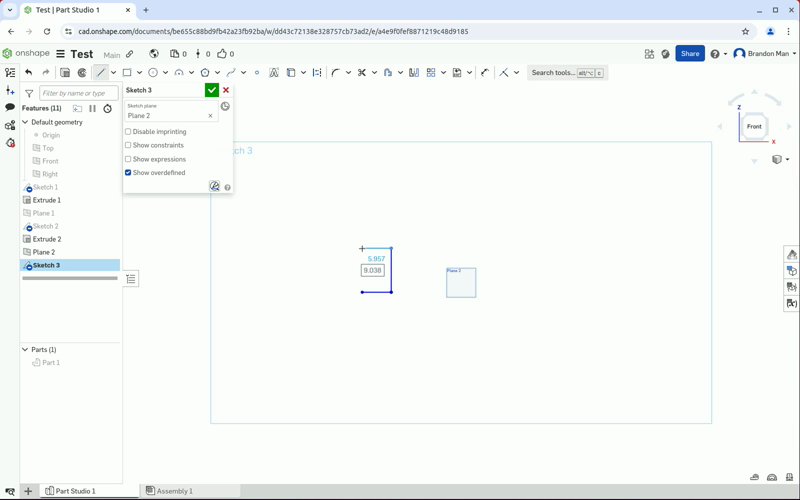
key_up(shift)
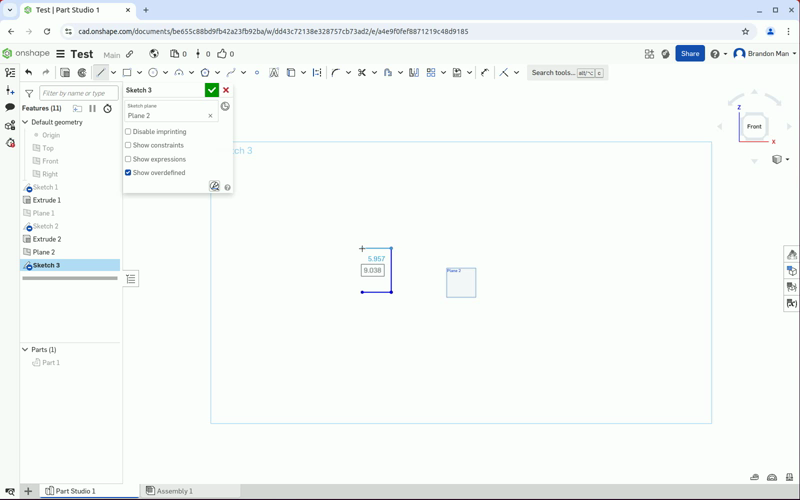
mouse_move(392, 248)
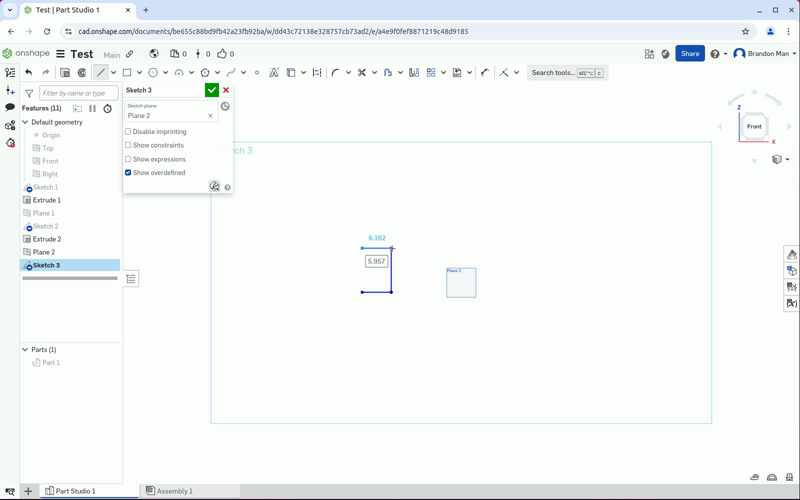
key_down(shift)
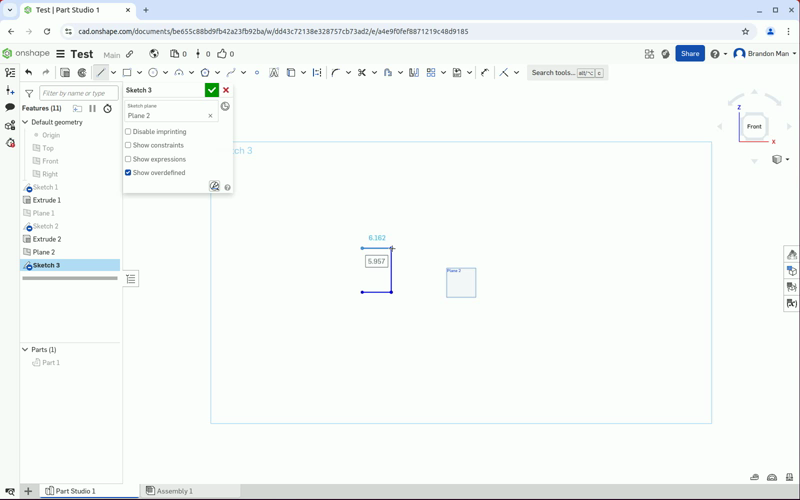
mouse_move(362, 292)
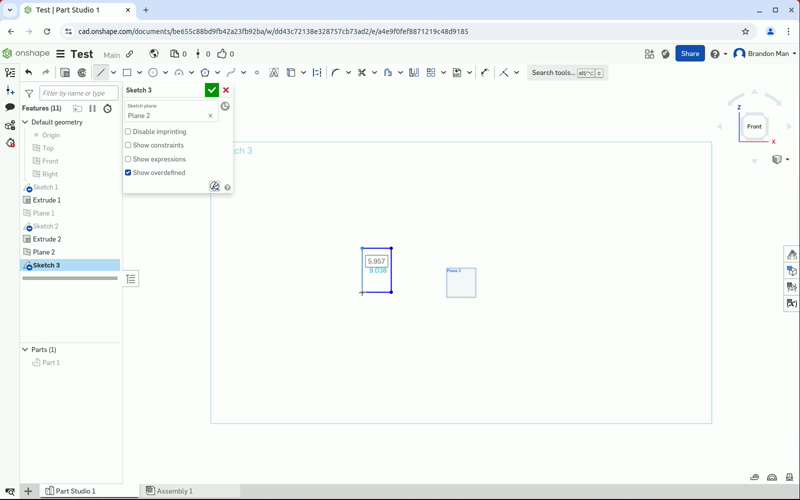
key_up(shift)
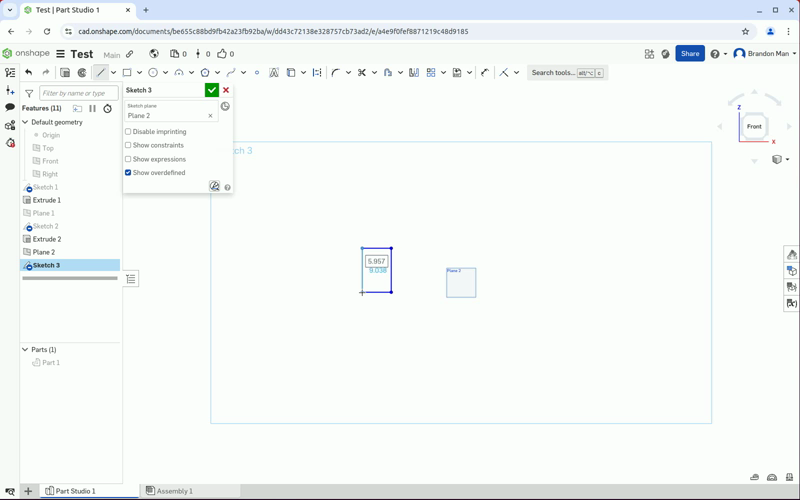
click(362, 292)
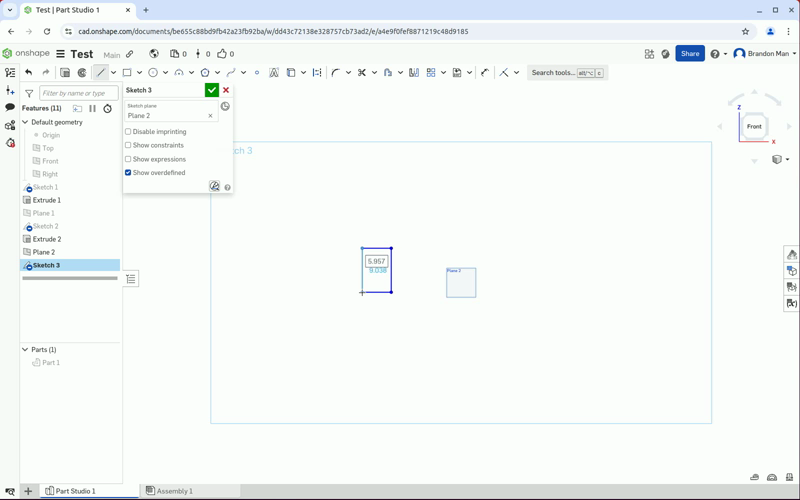
key(esc)
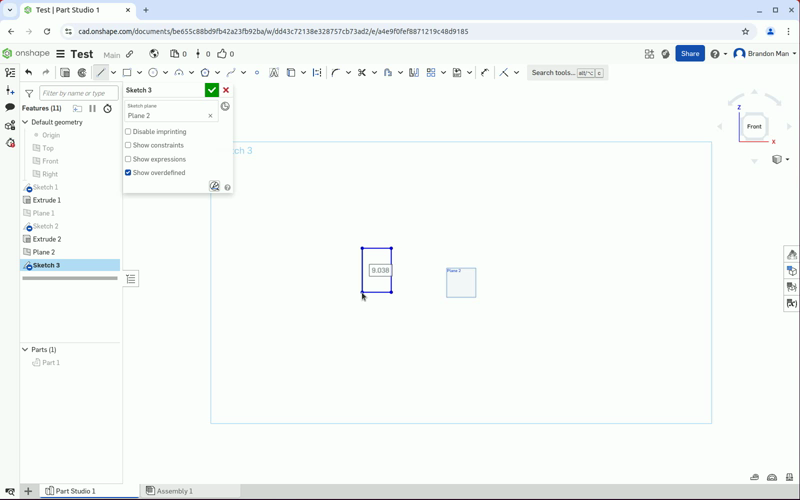
mouse_move(377, 278)
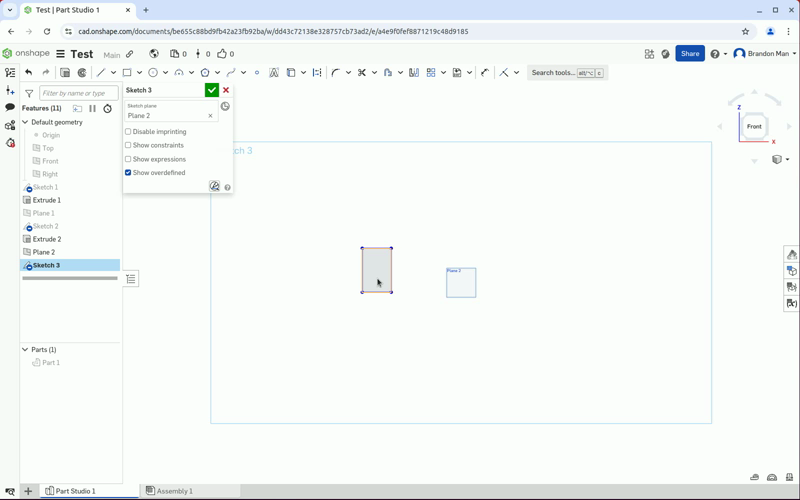
scroll(6)
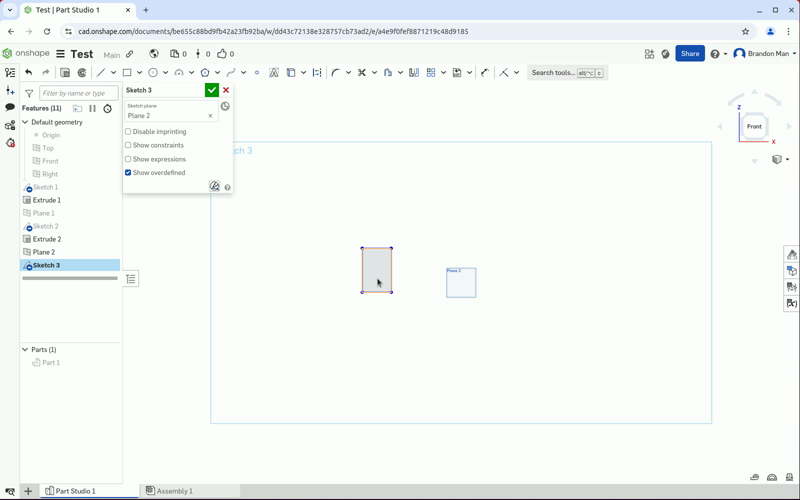
scroll(6)
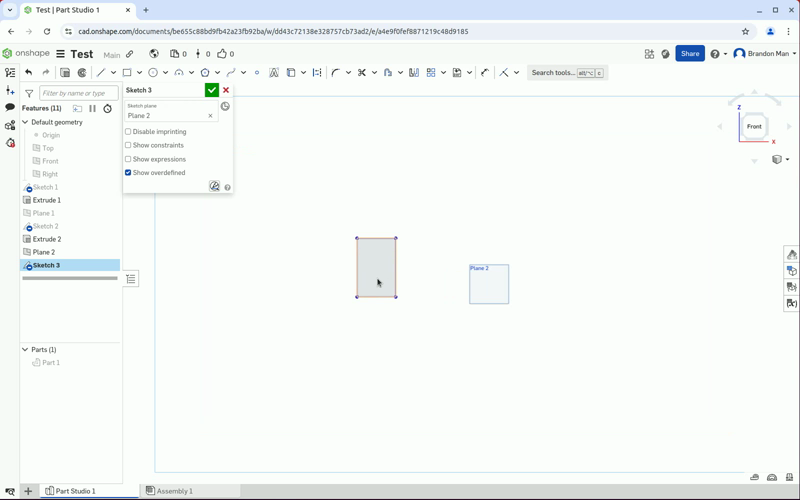
scroll(6)
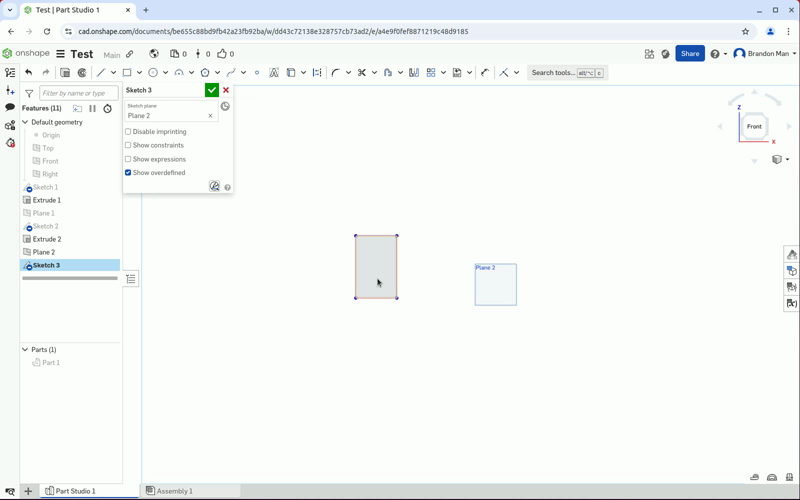
scroll(6)
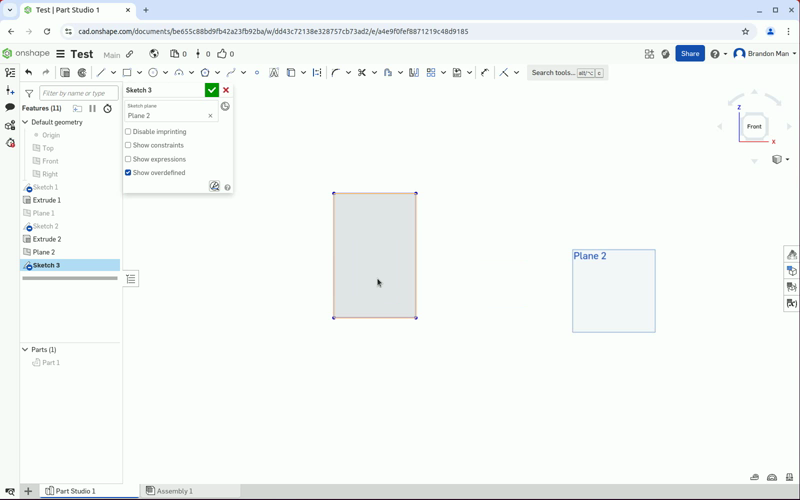
scroll(6)
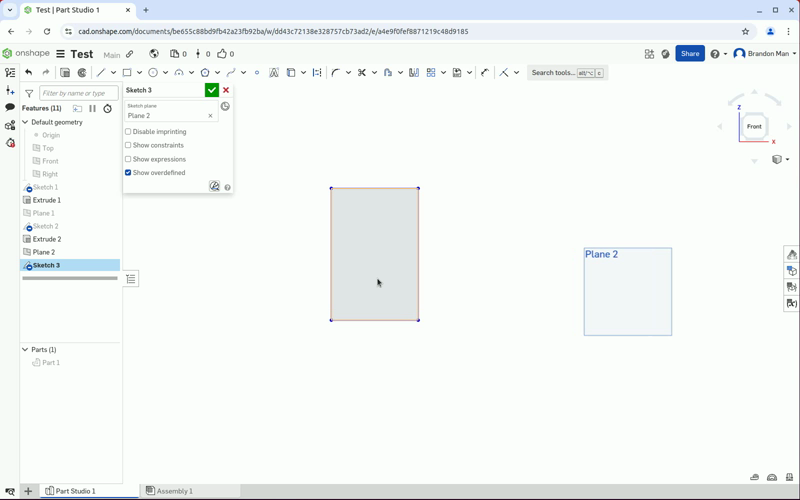
scroll(6)
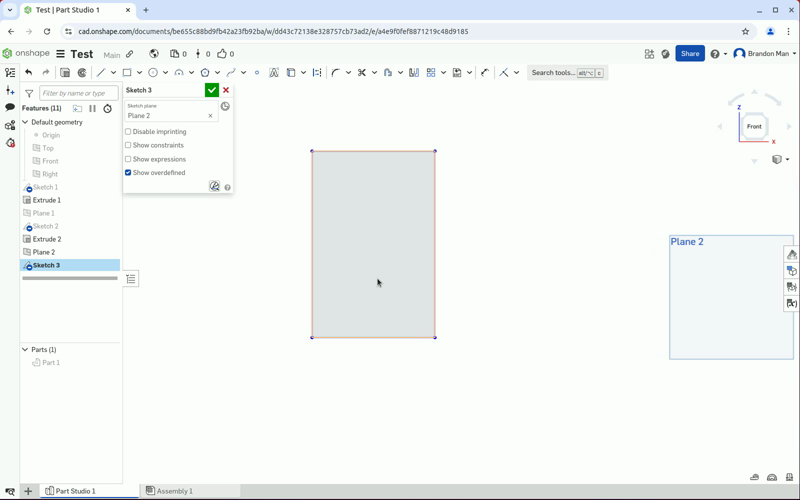
scroll(6)
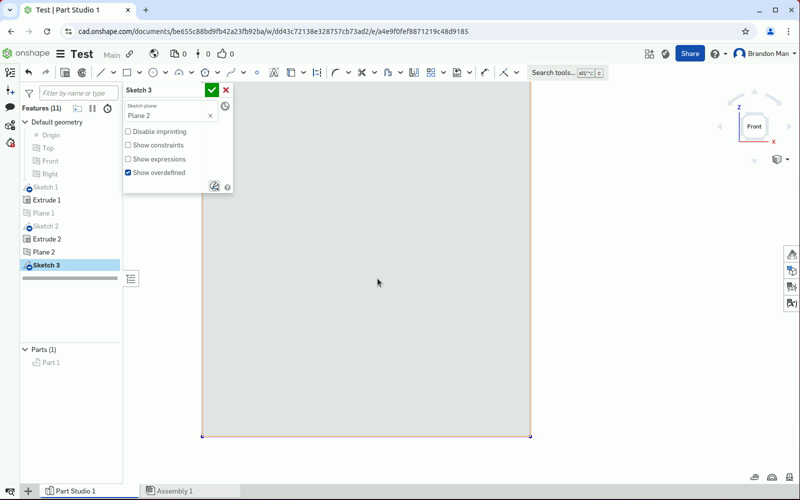
click(377, 278)
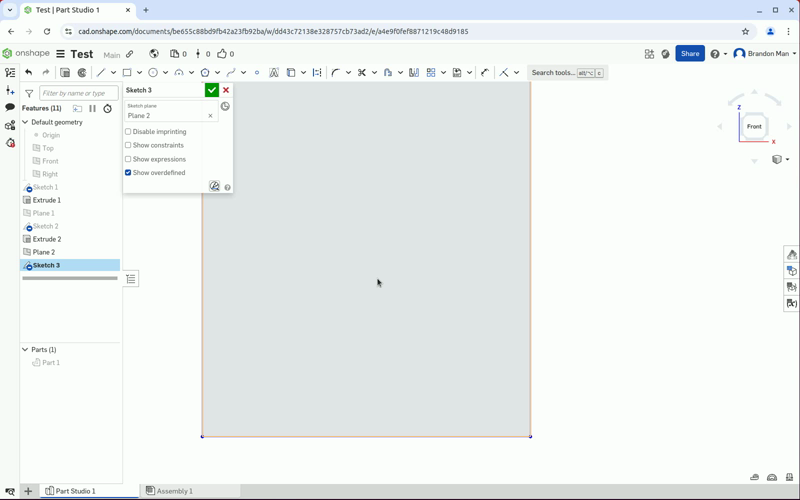
scroll(-6)
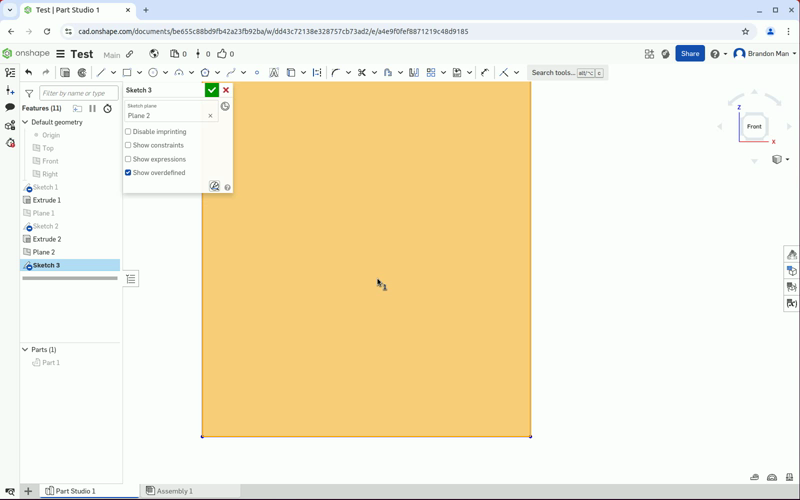
scroll(-6)
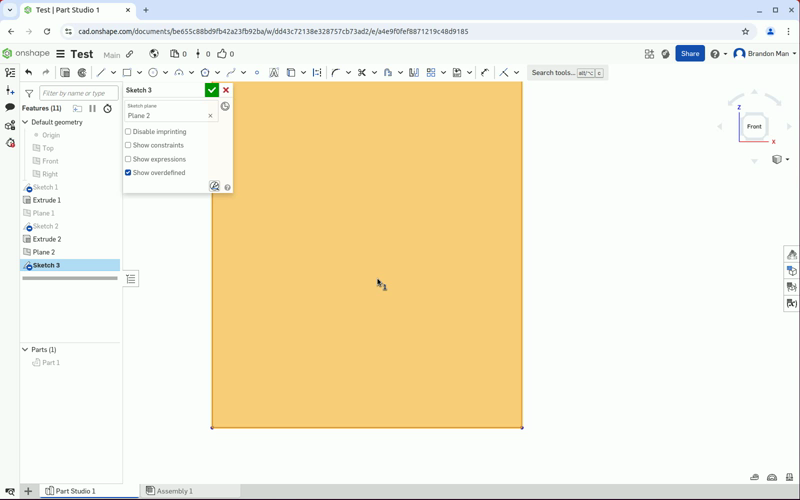
scroll(-6)
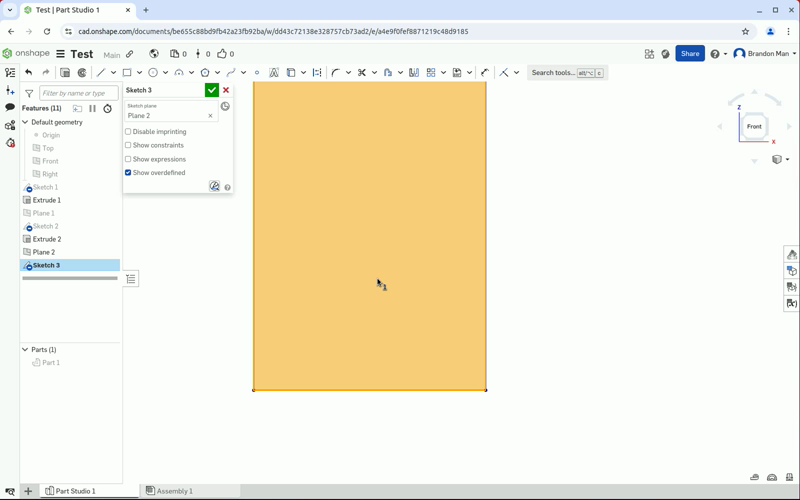
scroll(-6)
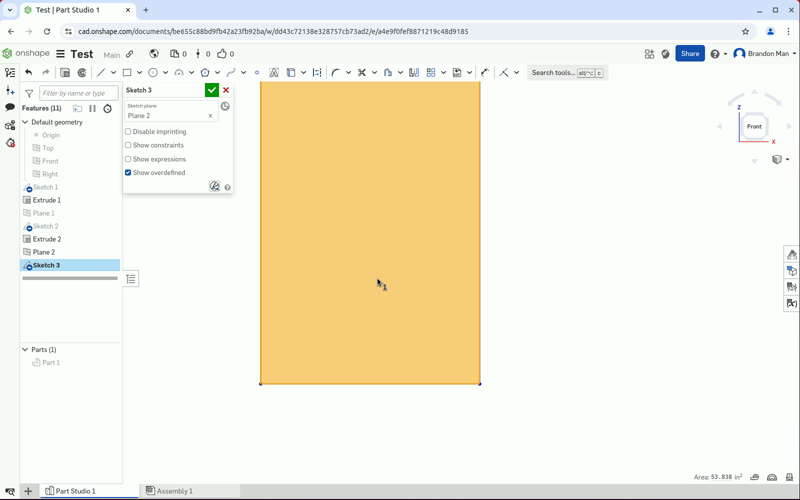
scroll(-6)
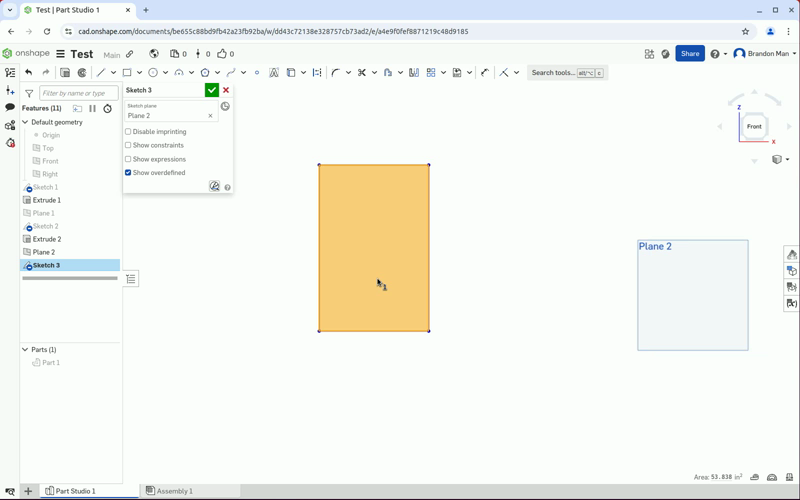
scroll(-6)
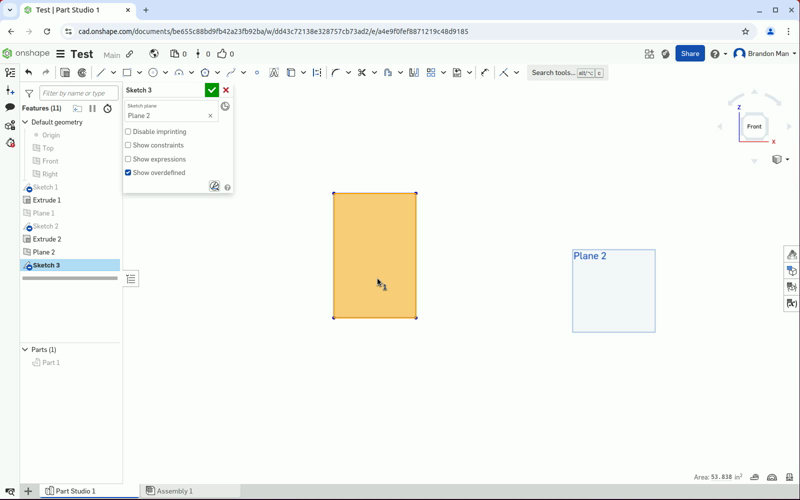
scroll(-6)
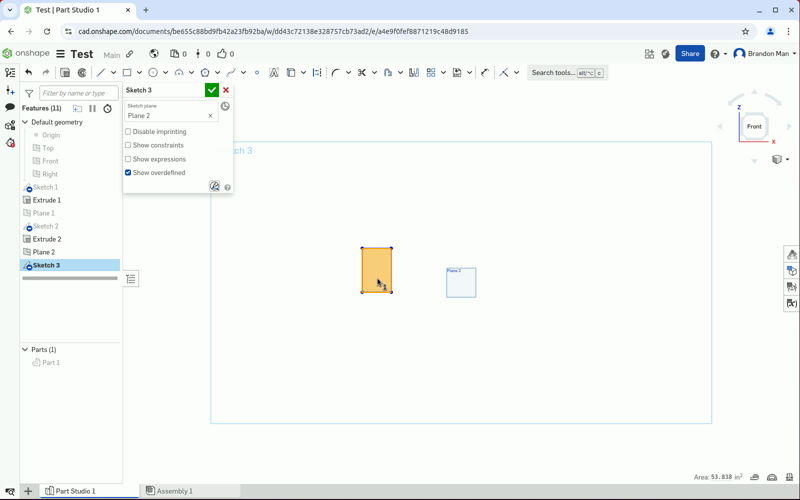
mouse_move(73, 352)
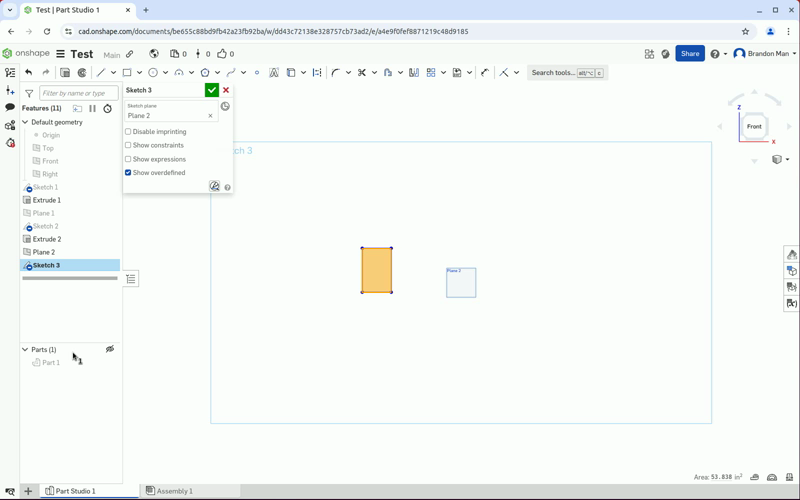
key(shift+y)
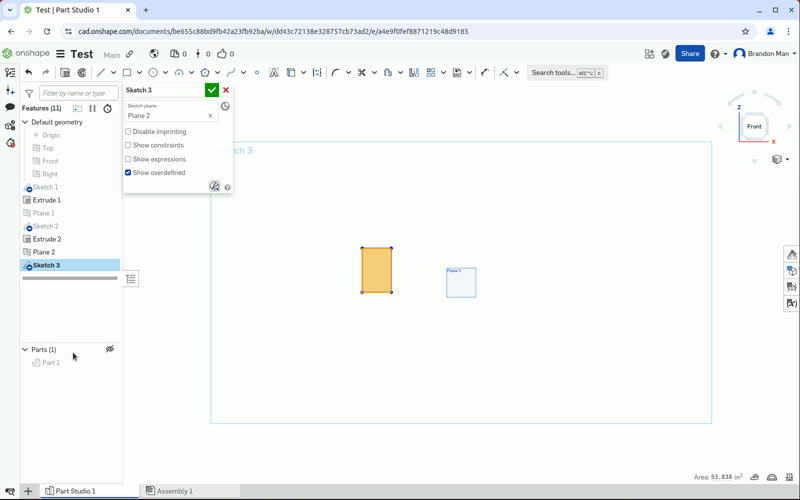
key(shift+e)
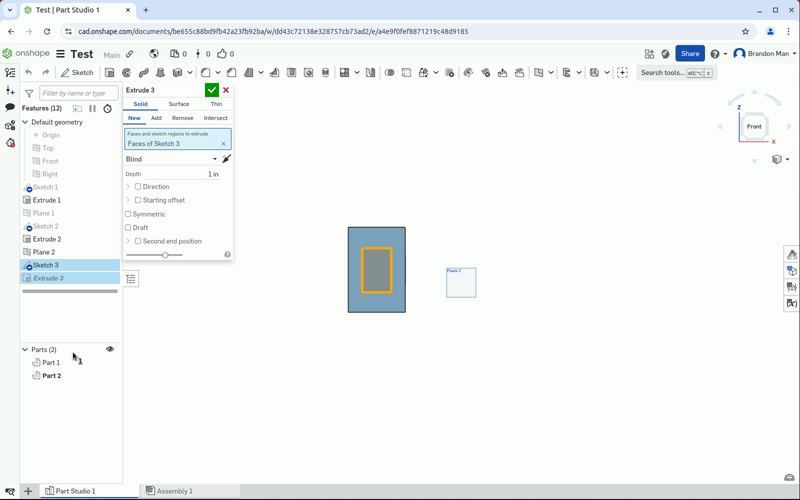
mouse_move(143, 106)
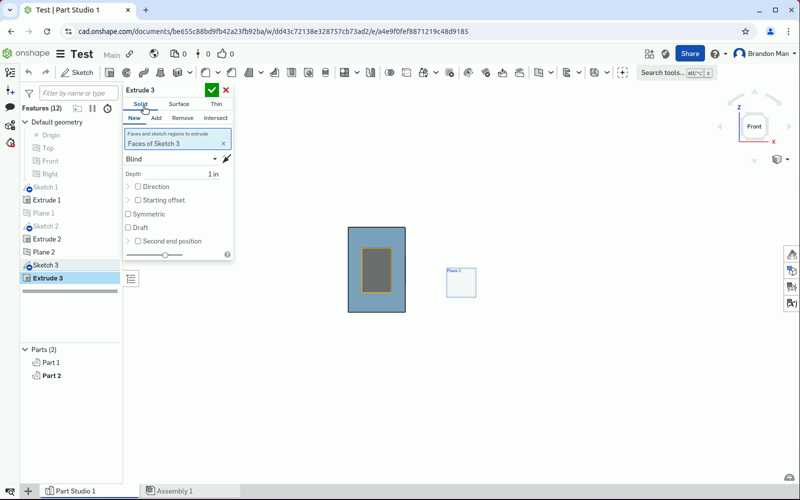
click(143, 106)
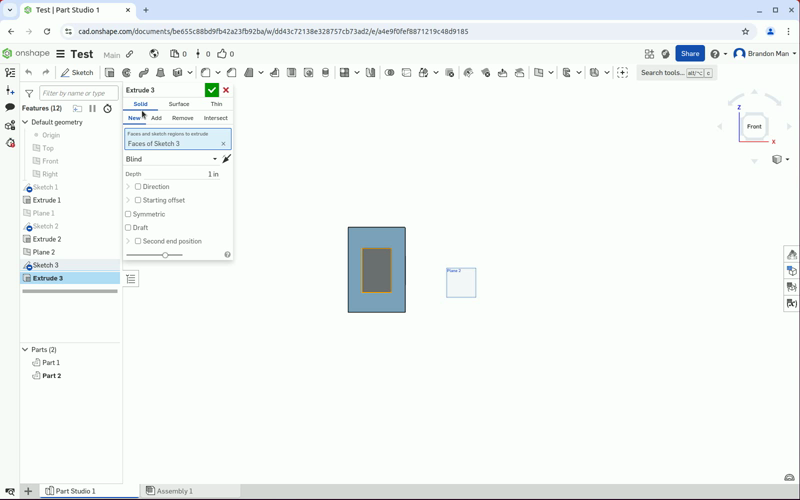
mouse_move(137, 120)
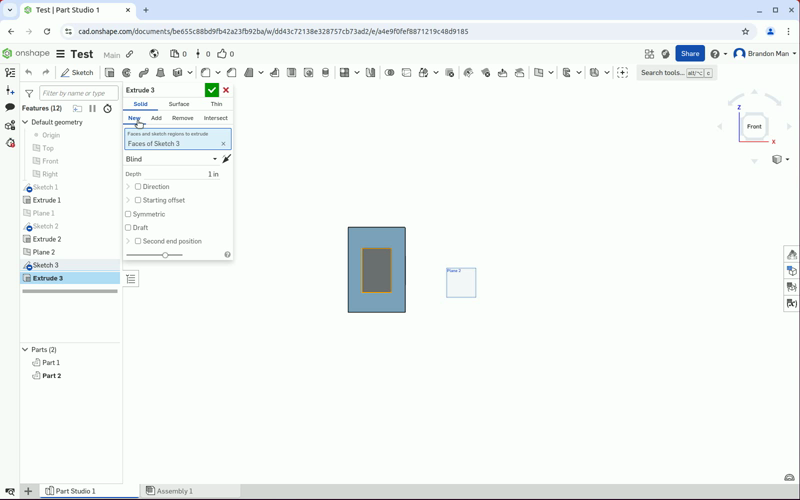
click(137, 120)
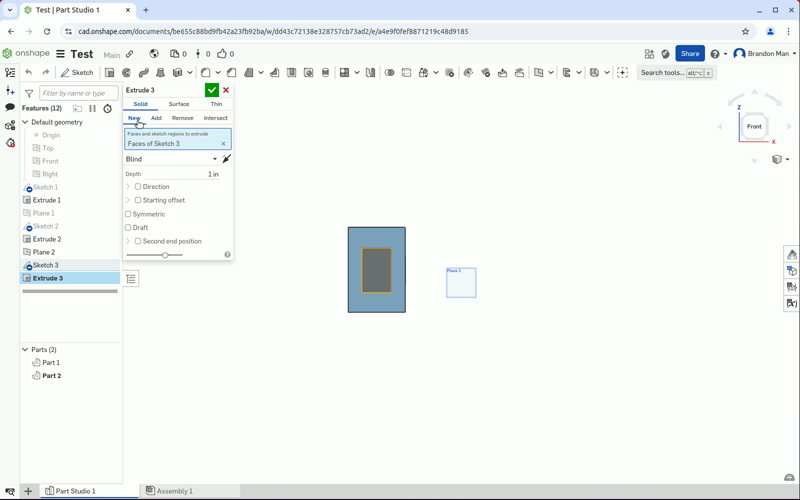
key(tab, 4)
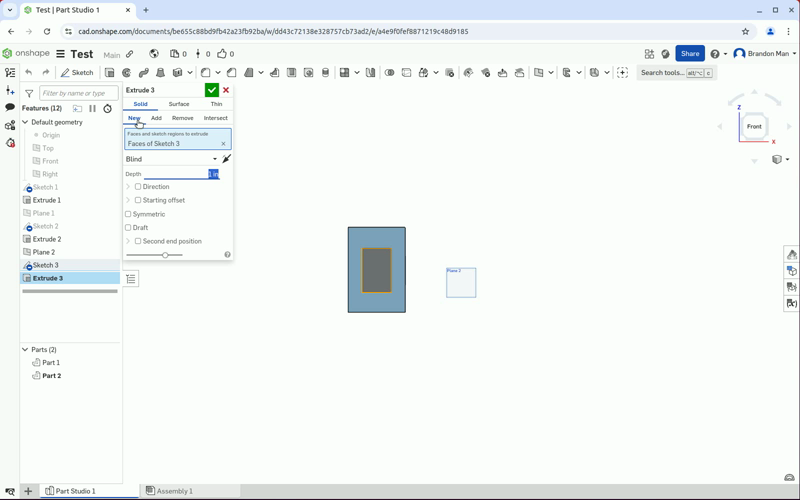
text(5.296)
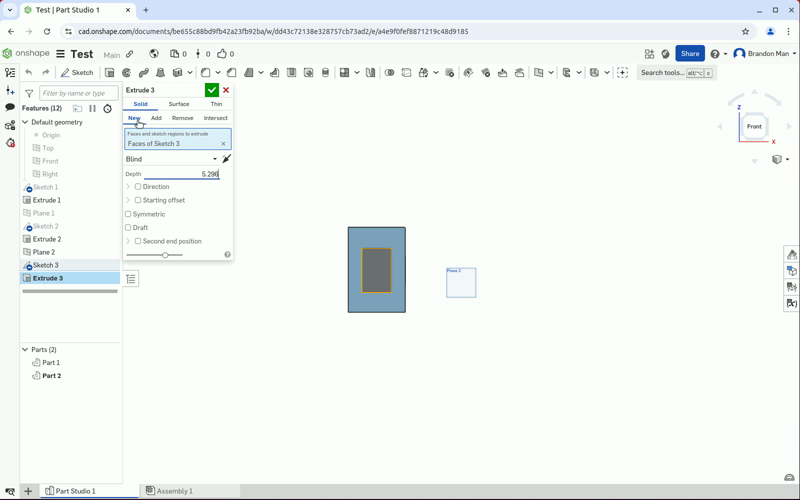
key(enter)
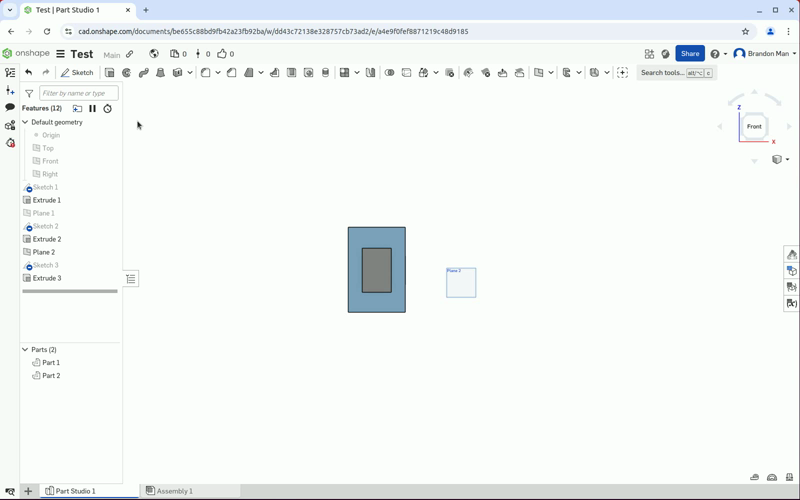
key(shift+h)
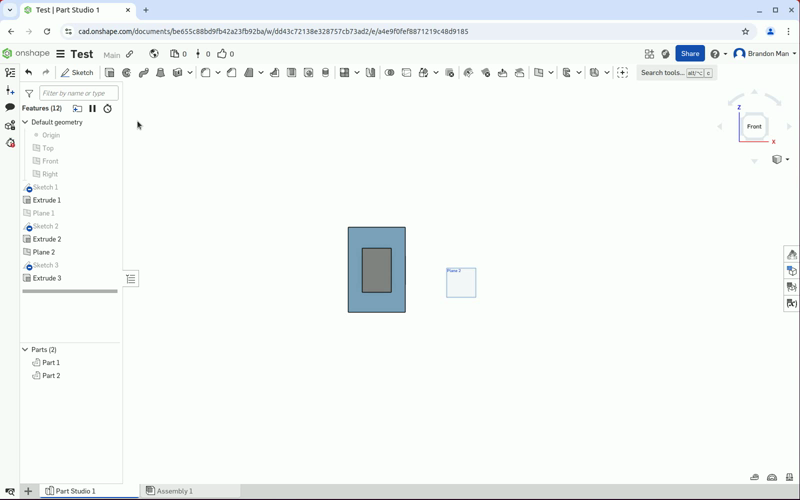
key(shift+h)
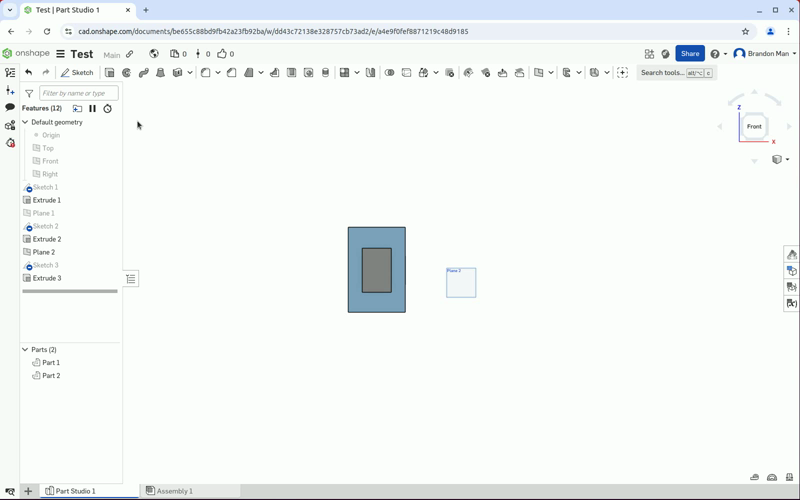
key(shift+7)
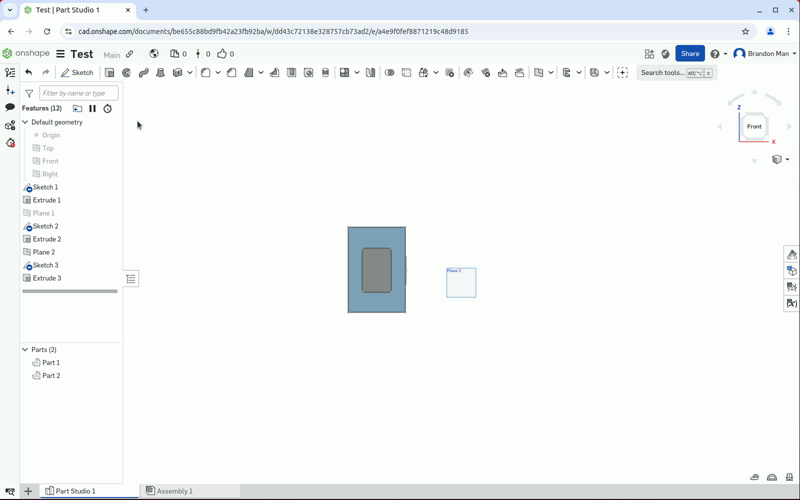
key(left, 2)
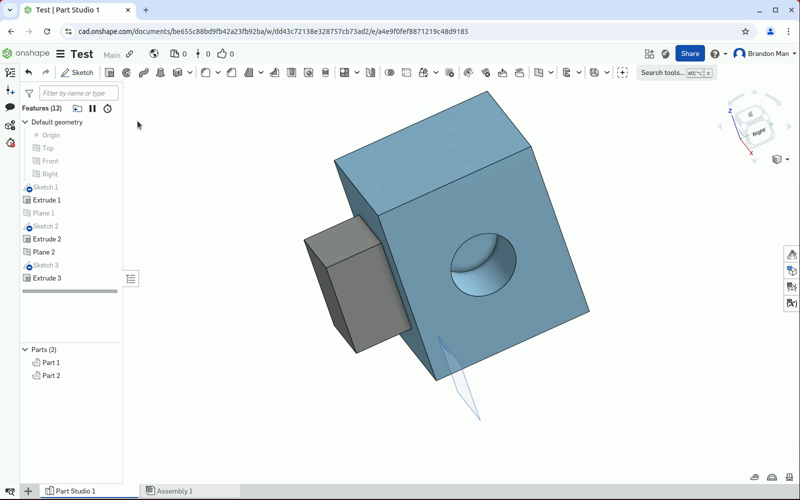
key(down, 2)
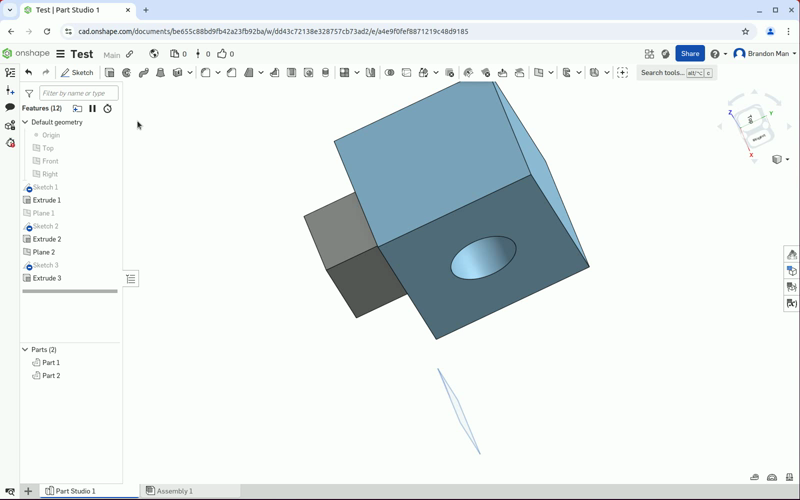
key(up, 2)
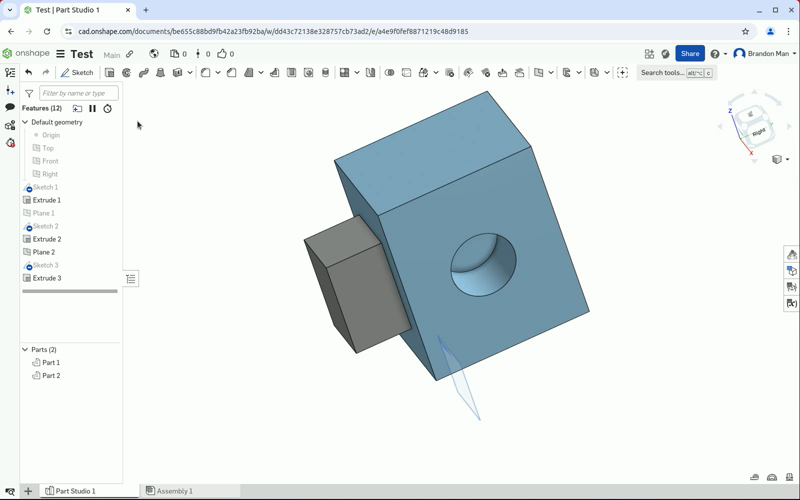
key(right, 2)
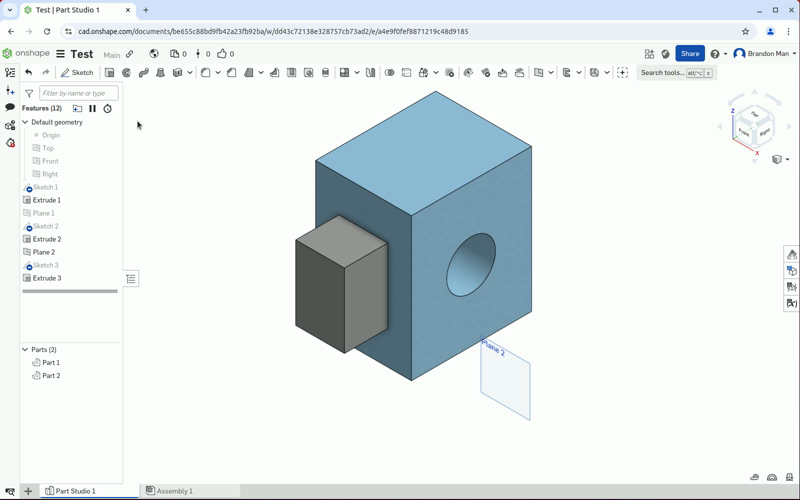
mouse_move(73, 189)
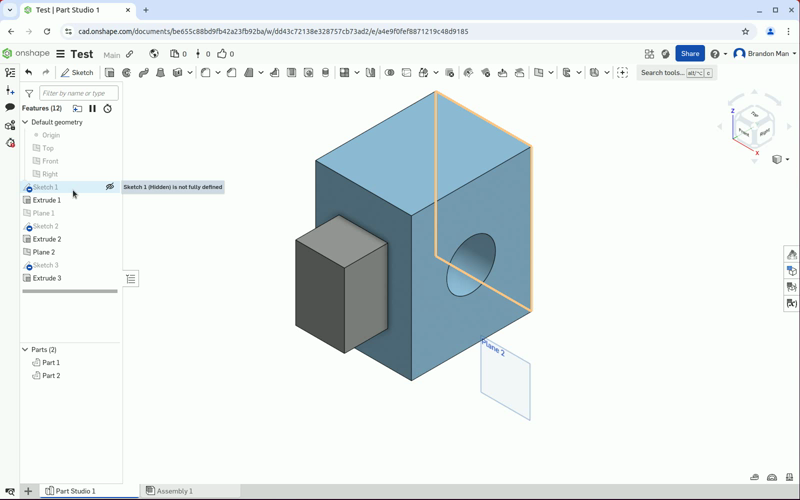
click(73, 189)